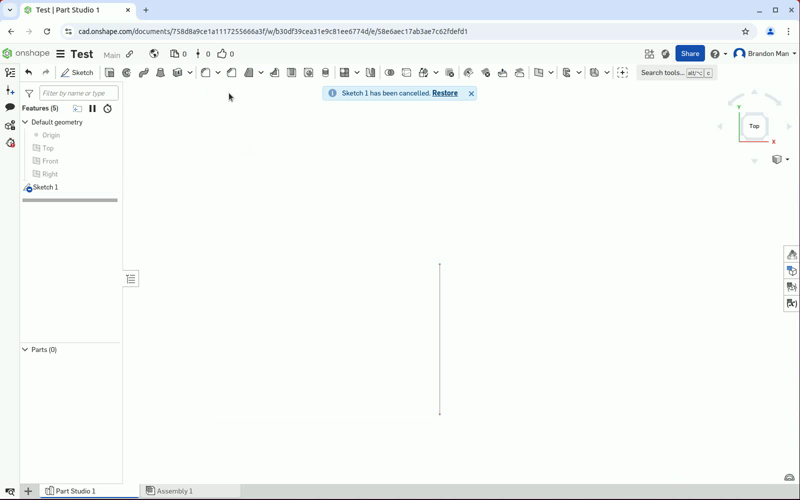
key(shift+h)
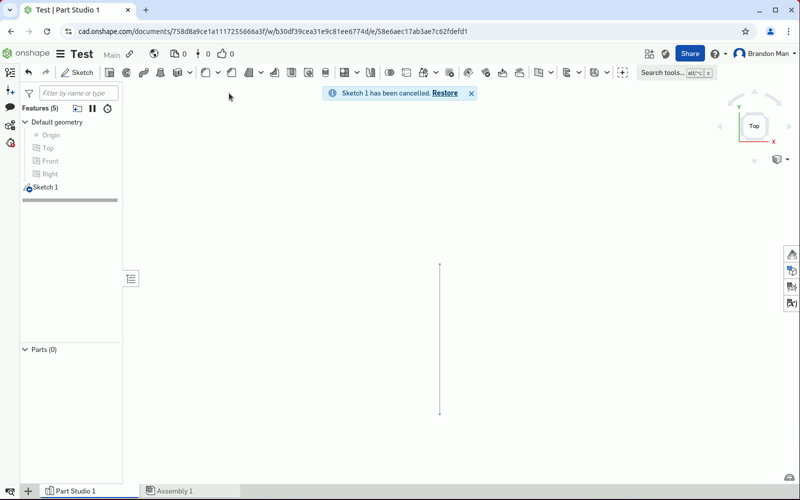
key(shift+s)
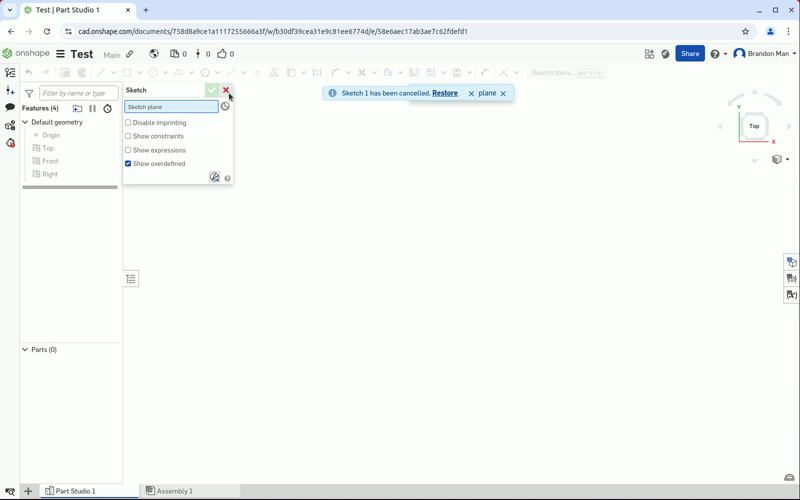
mouse_move(73, 150)
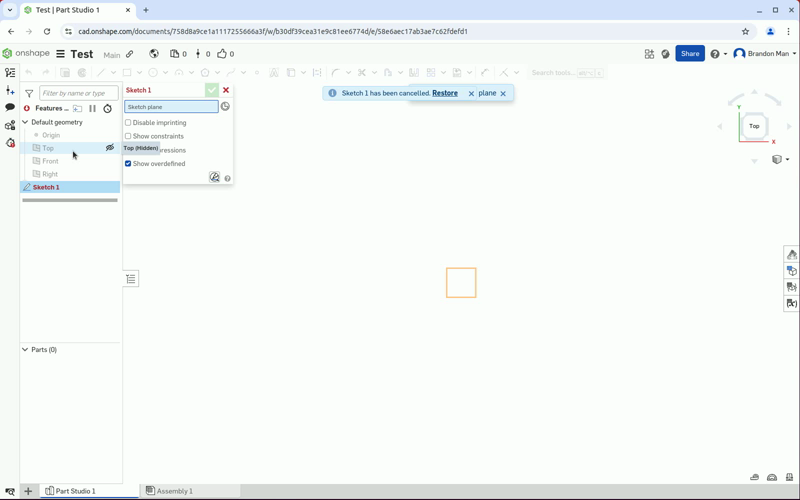
click(73, 150)
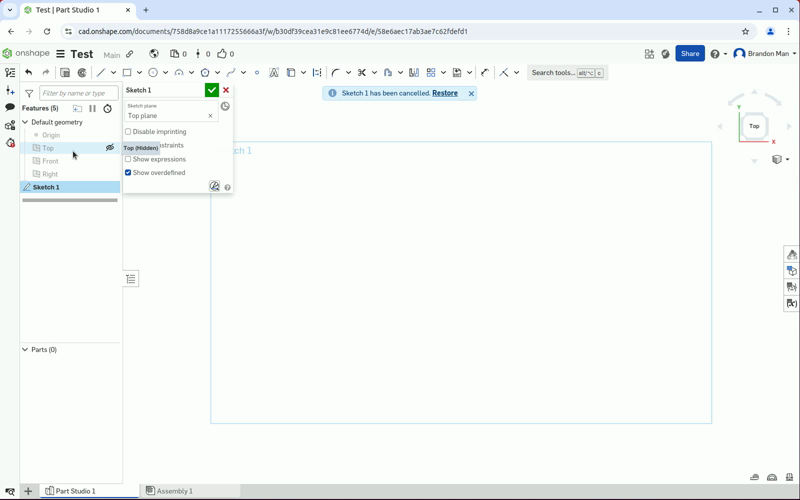
mouse_move(73, 352)
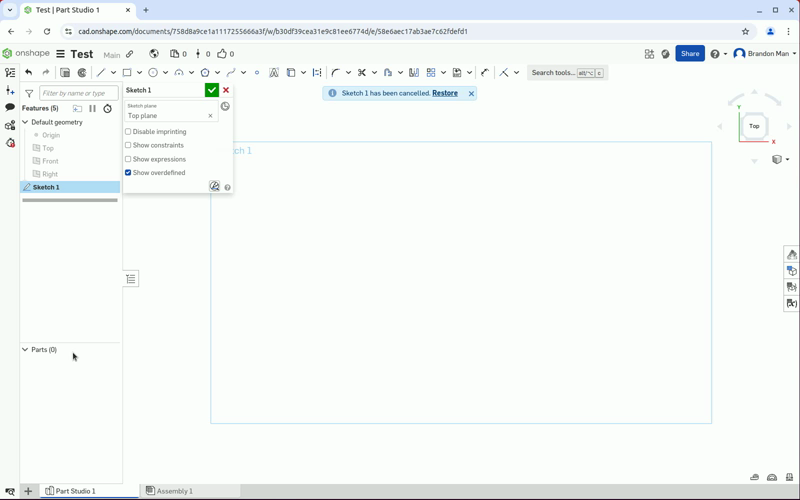
key(y)
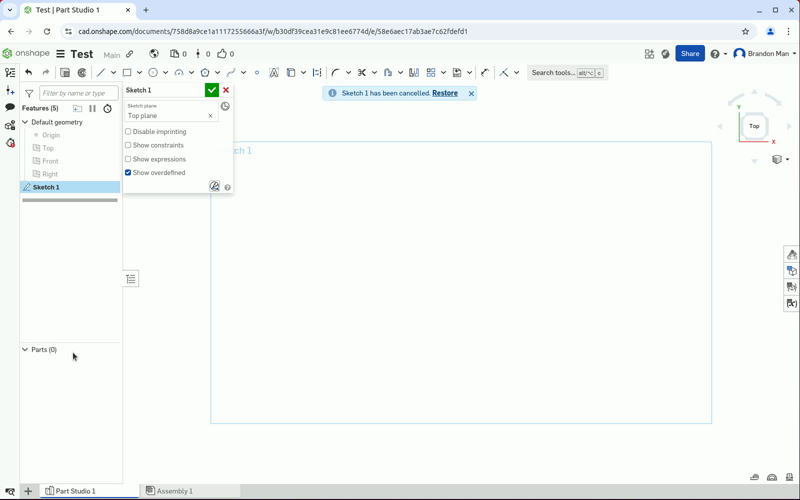
key(l)
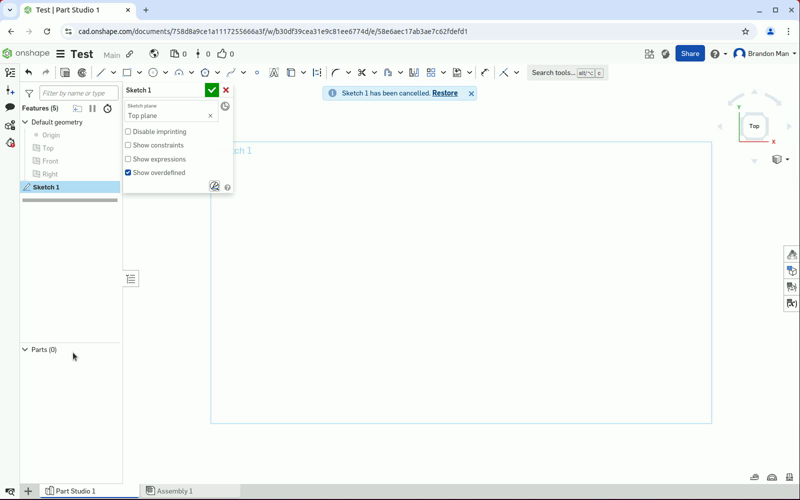
key_down(shift)
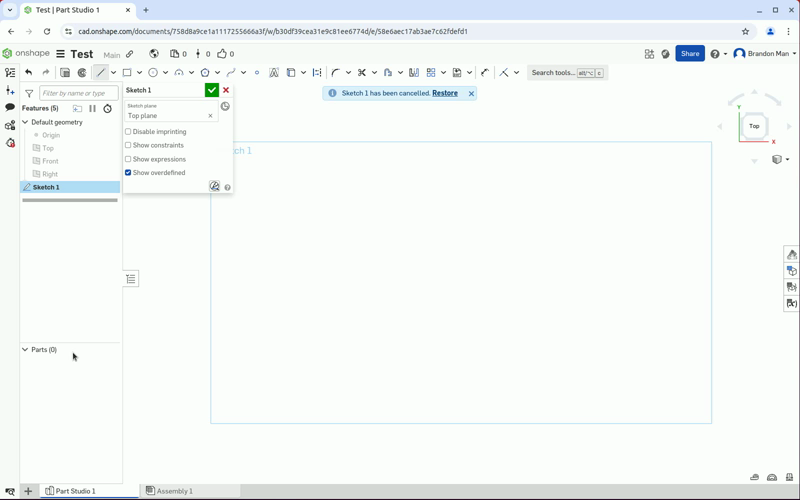
mouse_move(348, 389)
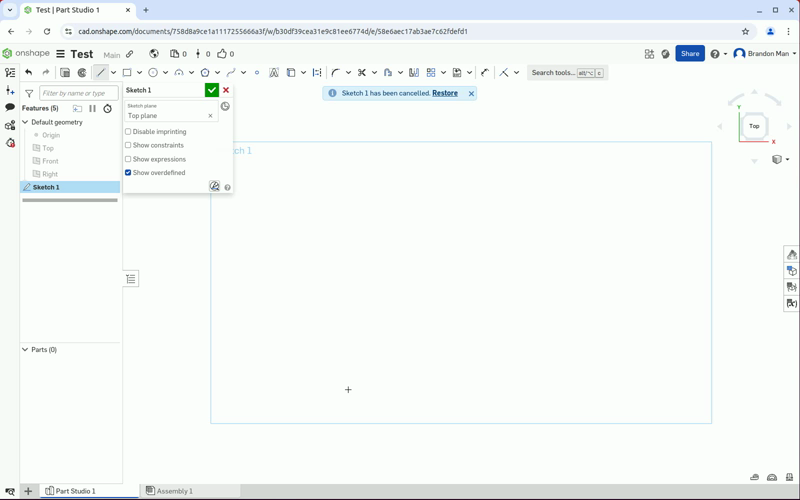
click(348, 389)
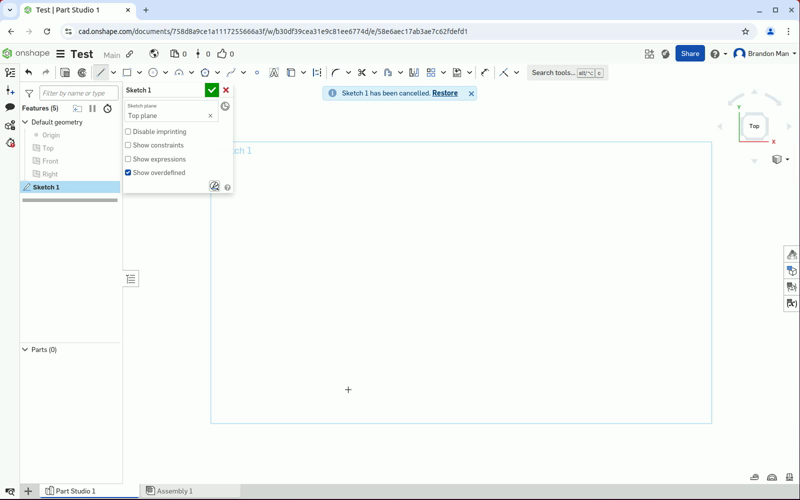
key_up(shift)
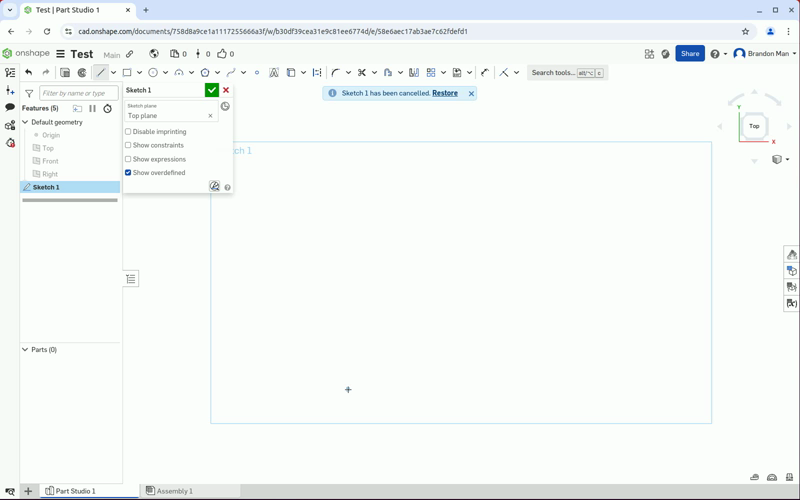
key_down(shift)
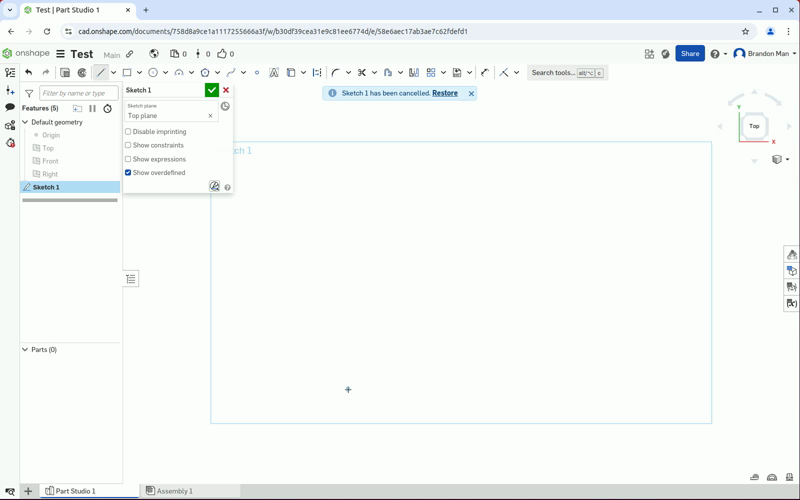
mouse_move(378, 389)
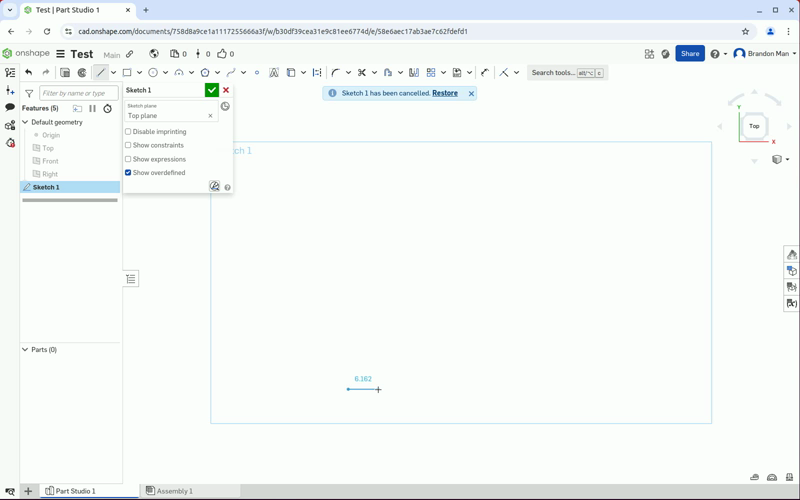
mouse_move(366, 389)
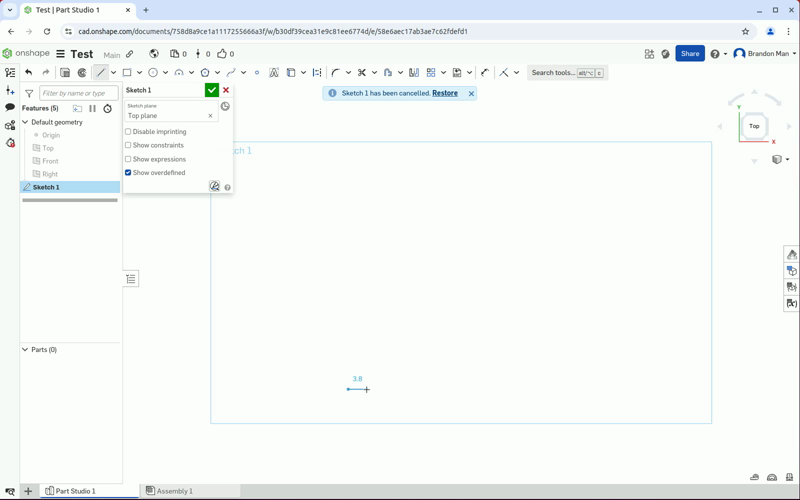
click(366, 389)
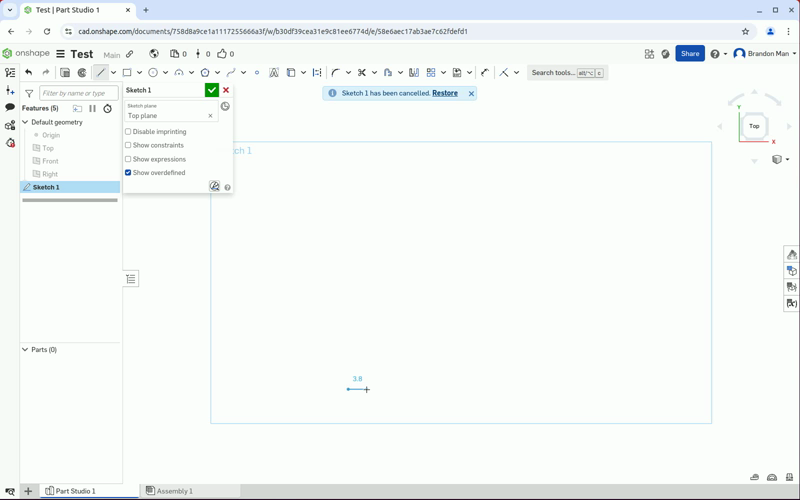
key_up(shift)
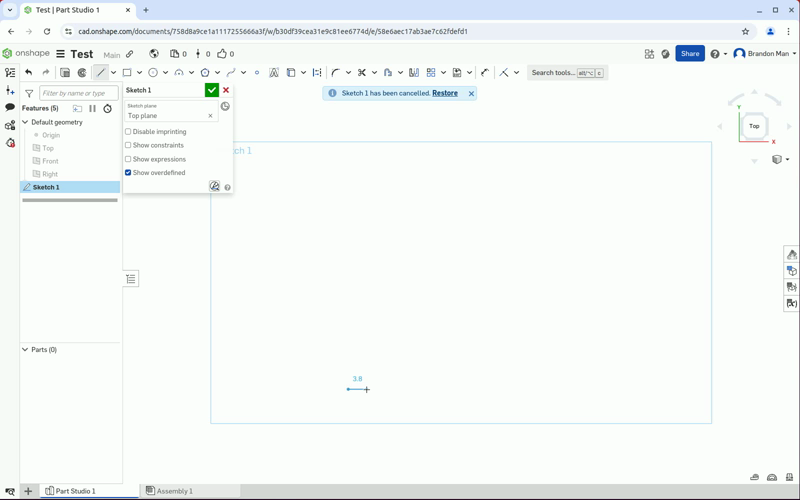
key_down(shift)
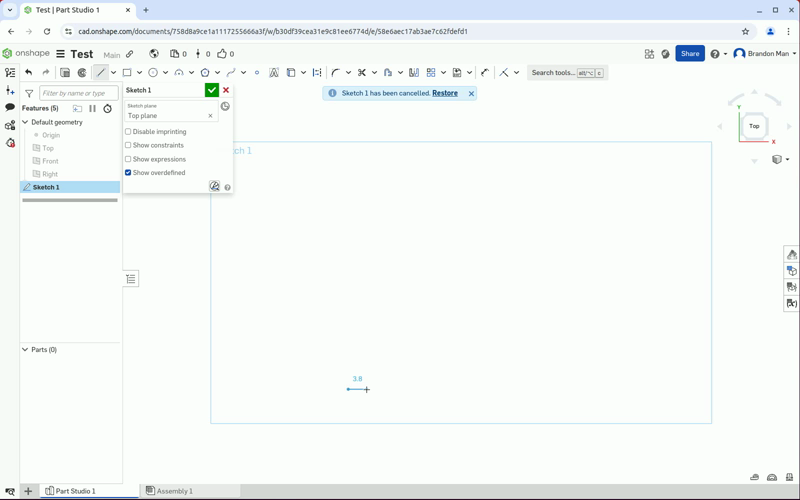
mouse_move(366, 171)
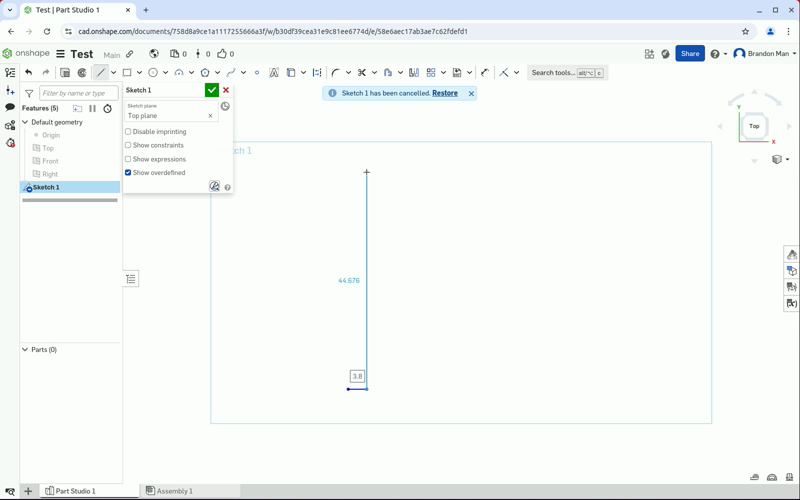
click(366, 171)
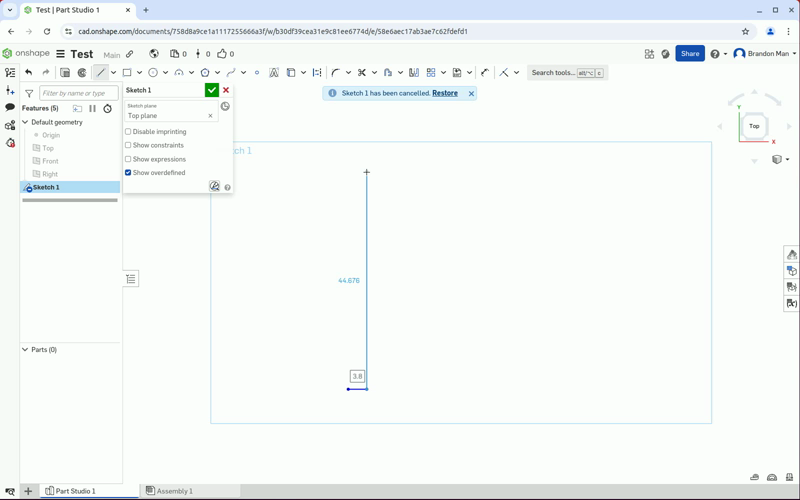
key_up(shift)
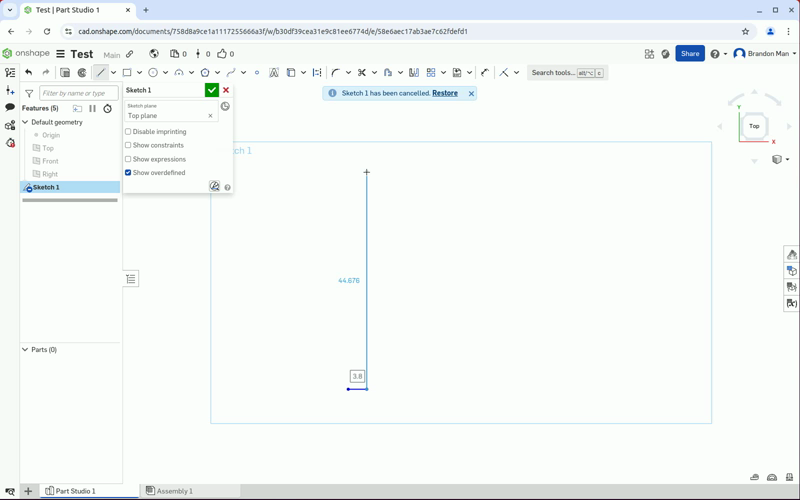
key_down(shift)
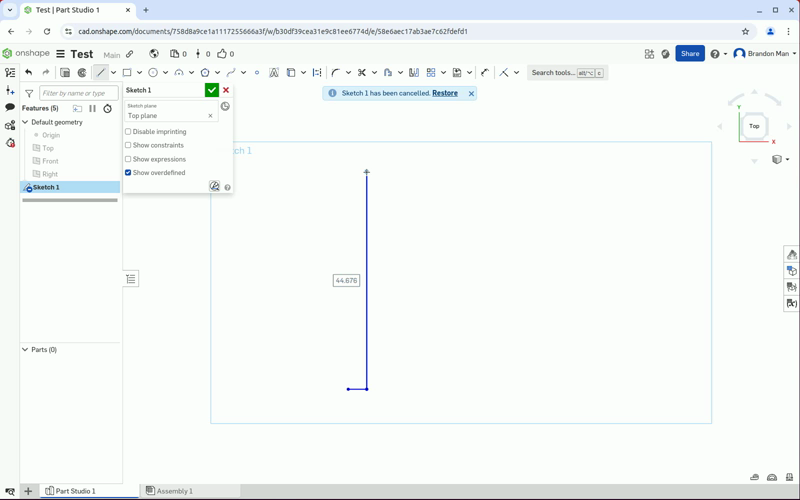
mouse_move(396, 171)
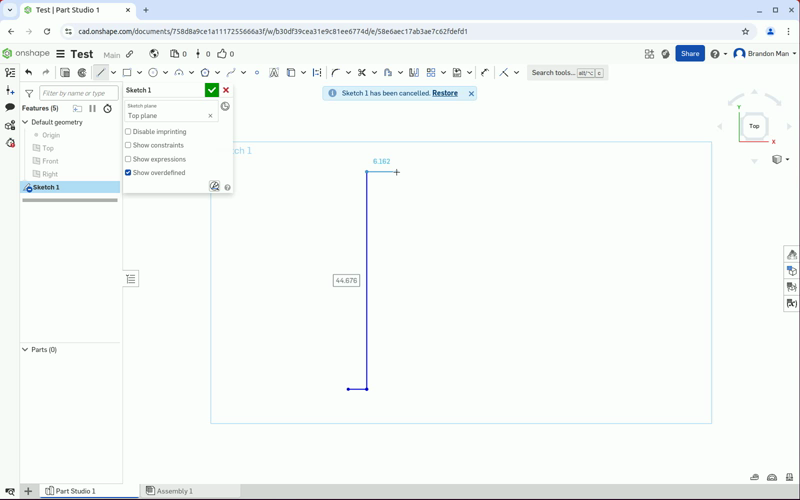
mouse_move(348, 171)
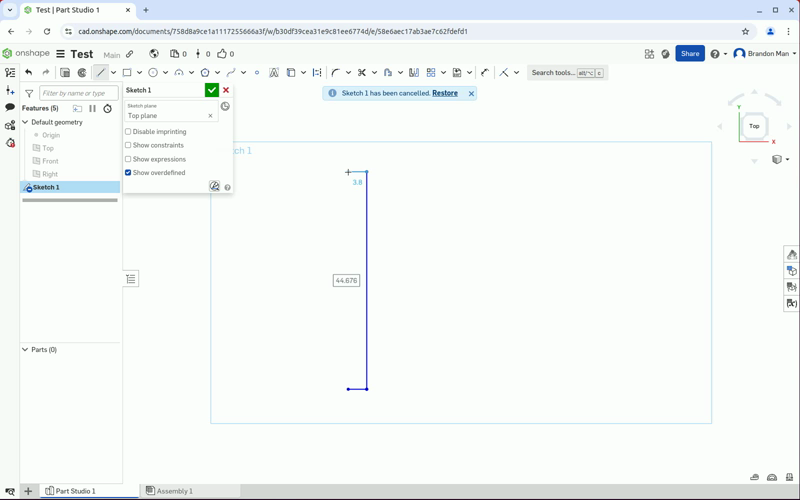
click(348, 171)
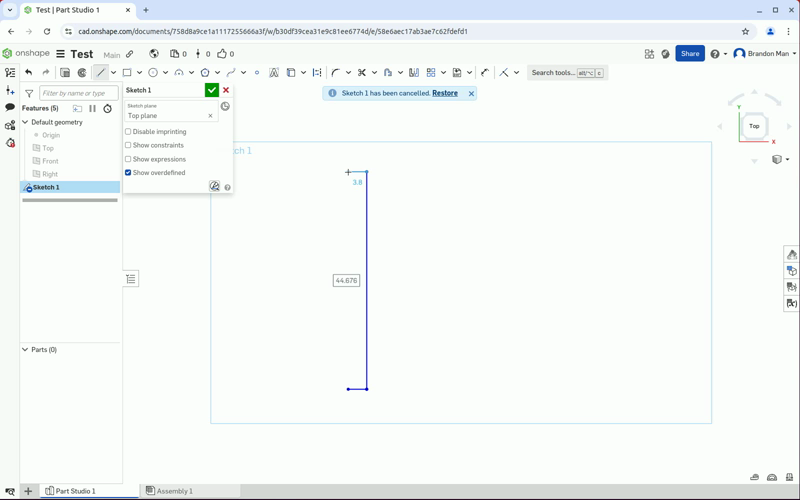
key_up(shift)
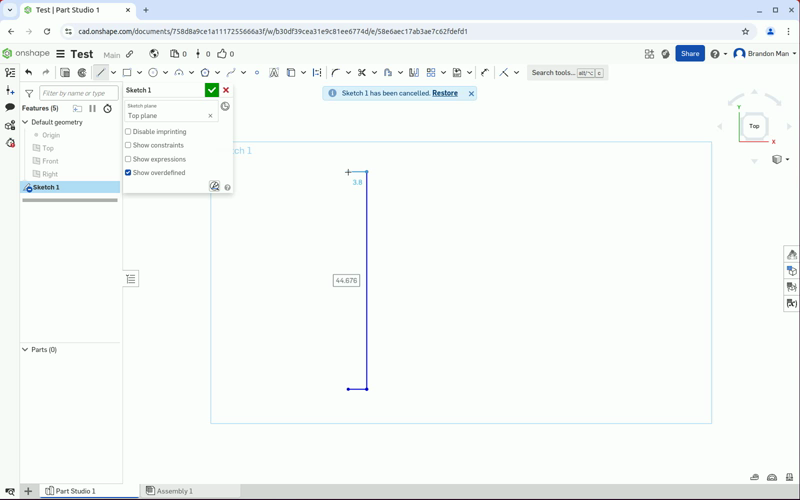
key_down(shift)
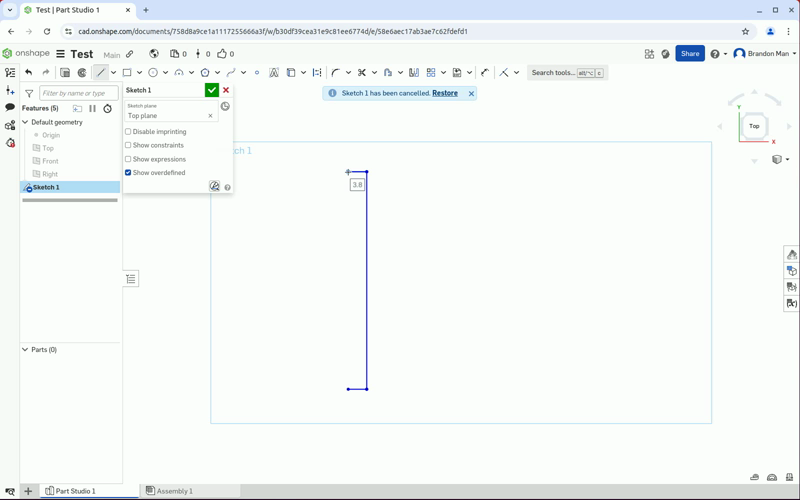
mouse_move(348, 389)
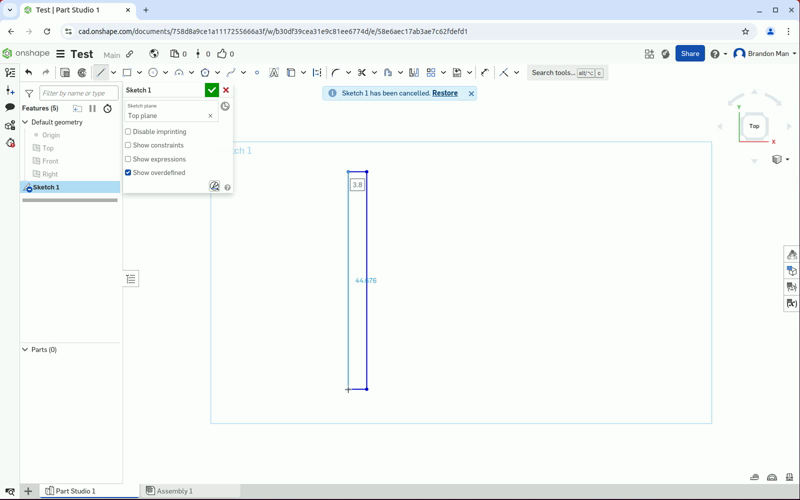
key_up(shift)
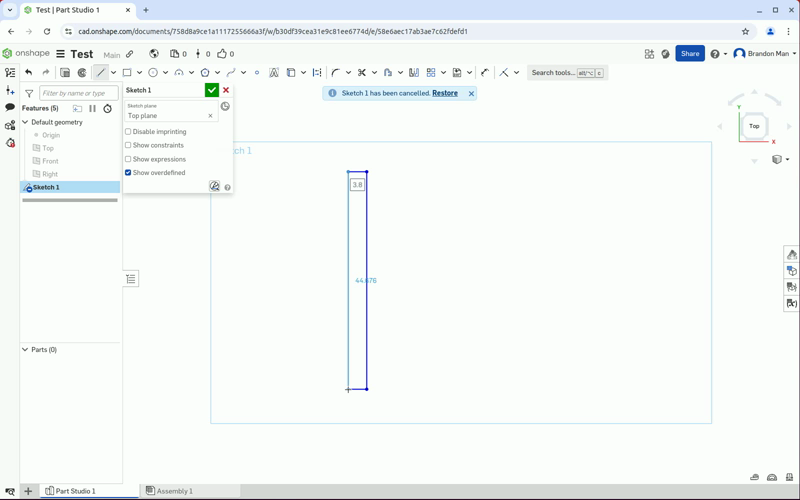
click(348, 389)
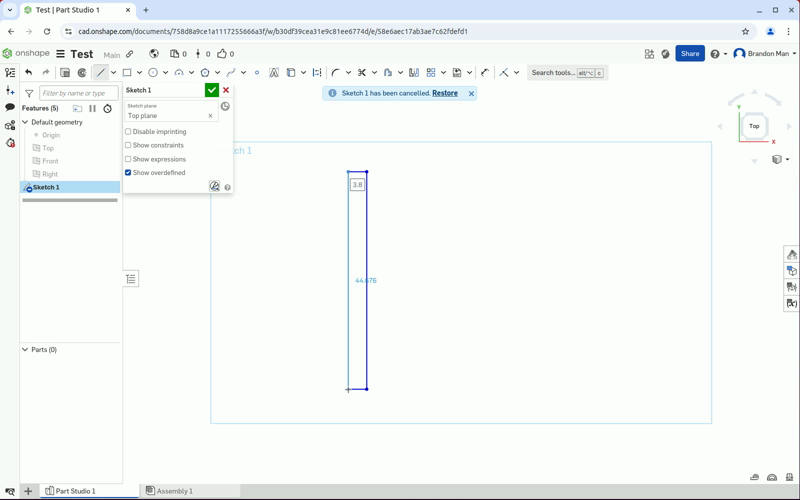
key(esc)
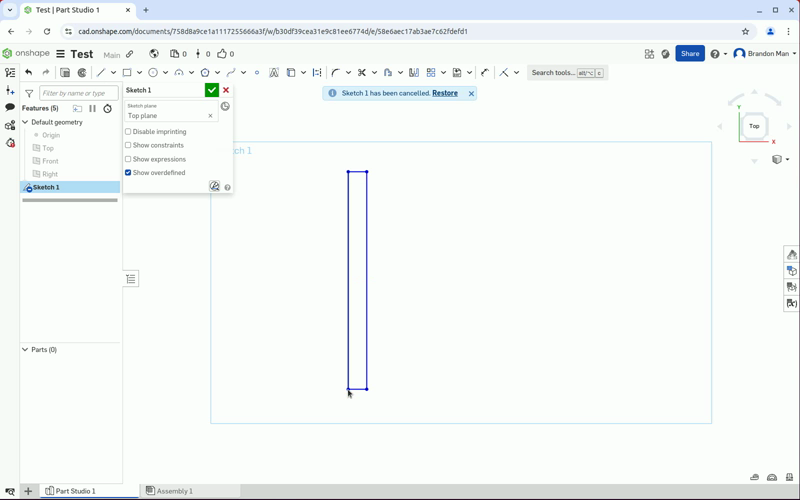
mouse_move(354, 222)
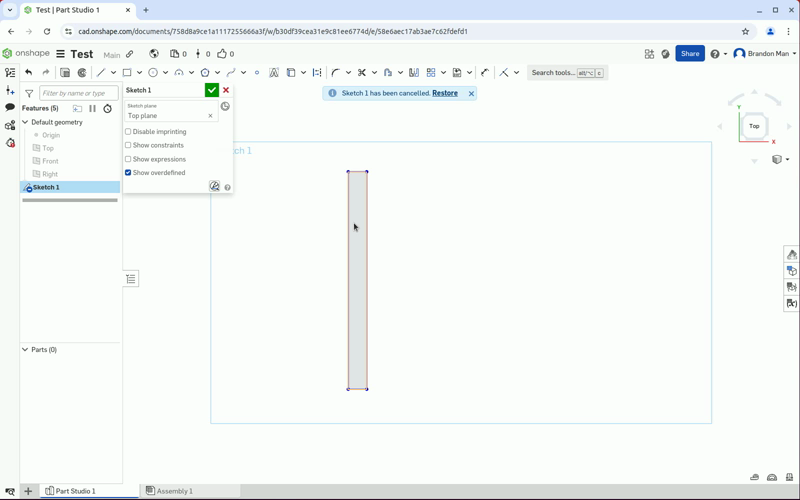
click(354, 222)
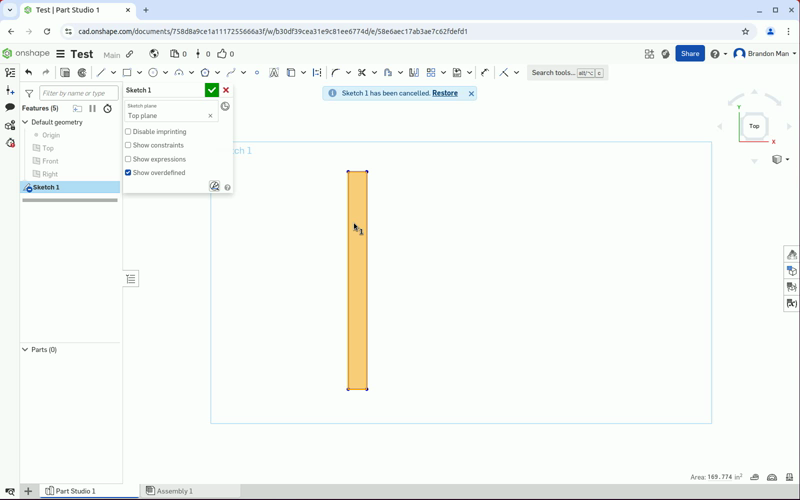
mouse_move(73, 352)
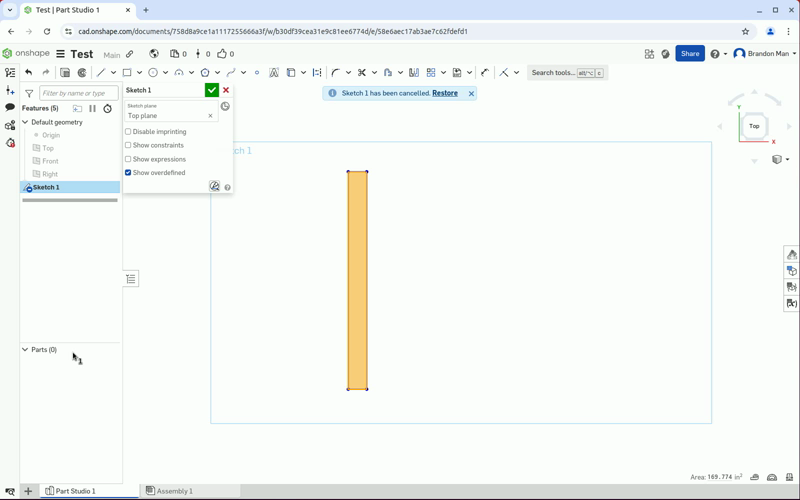
key(shift+y)
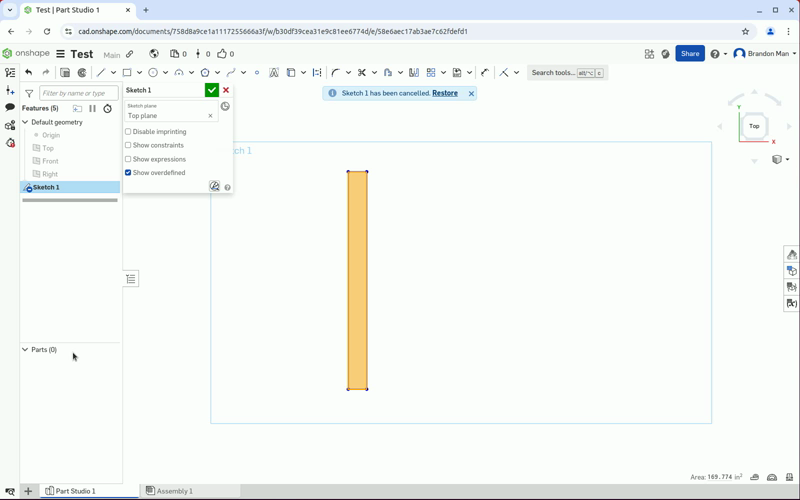
key(shift+e)
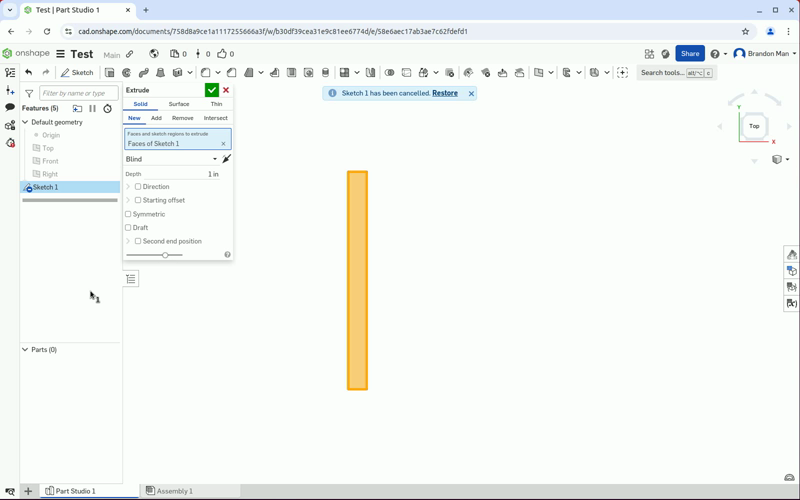
mouse_move(143, 106)
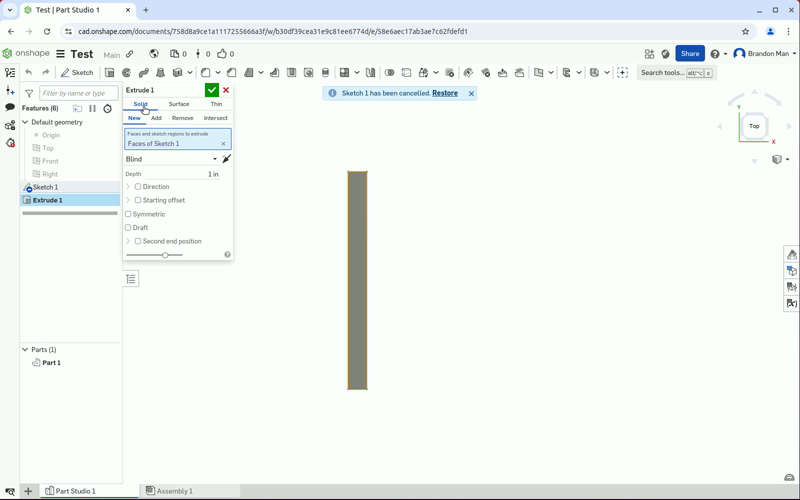
click(143, 106)
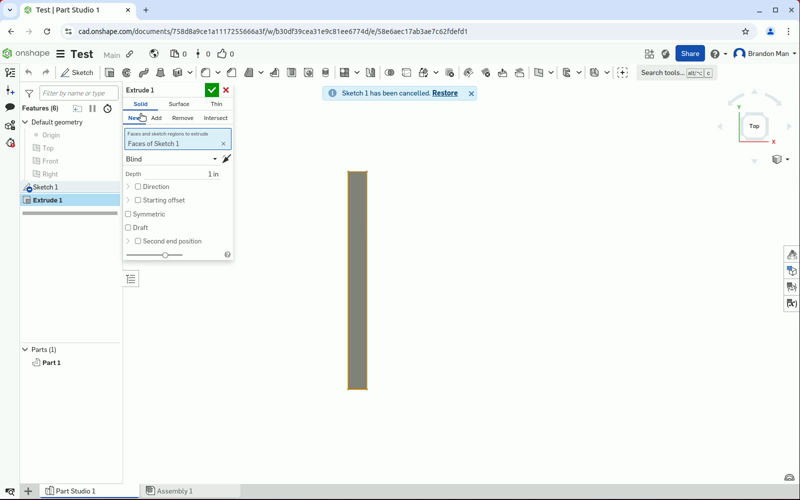
mouse_move(137, 120)
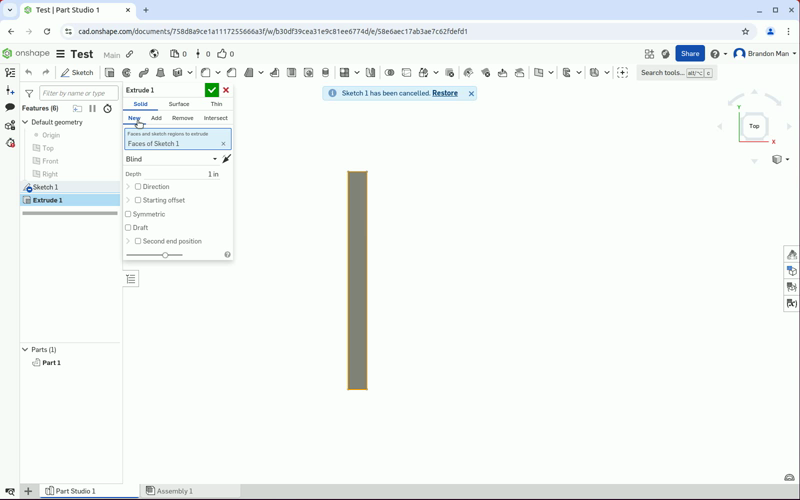
click(137, 120)
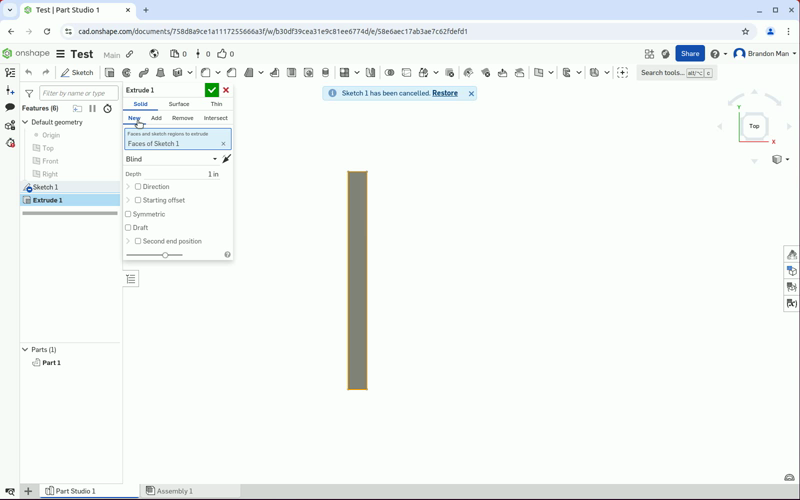
key(tab, 4)
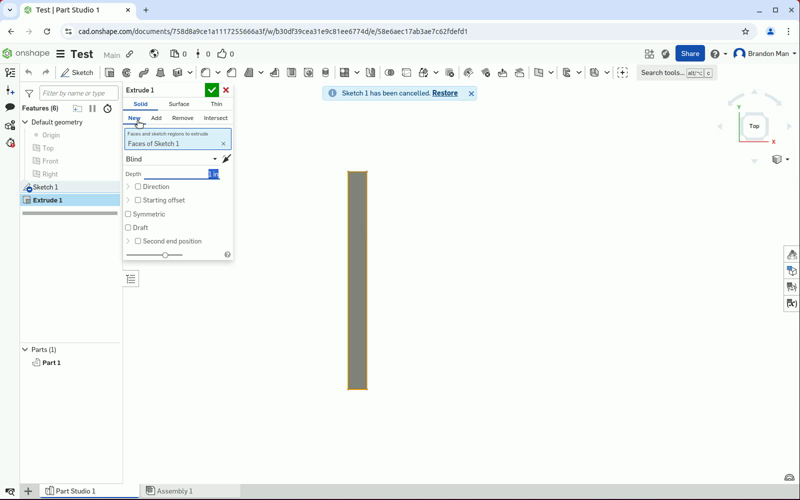
text(7.703)
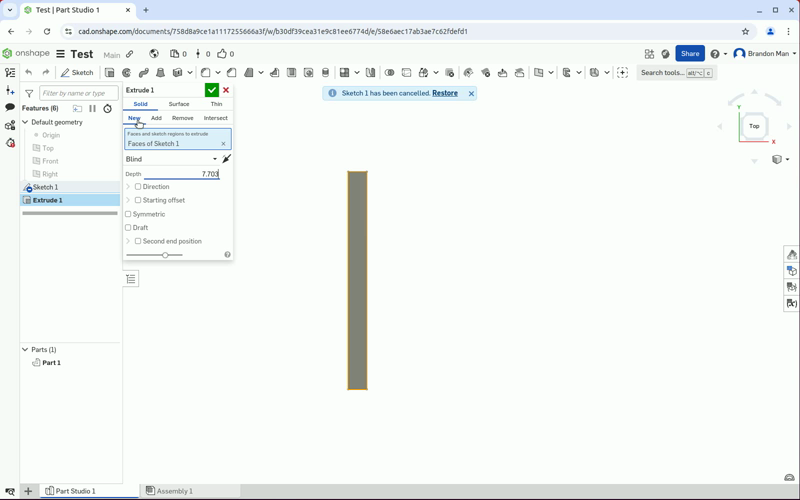
key(enter)
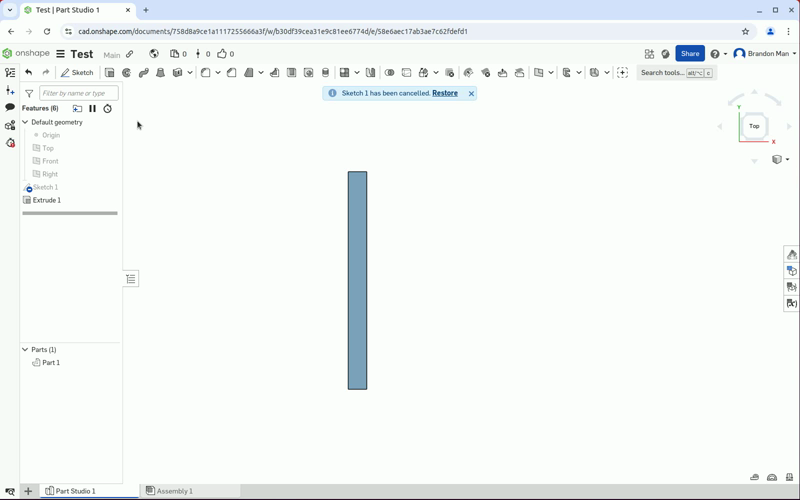
key(shift+h)
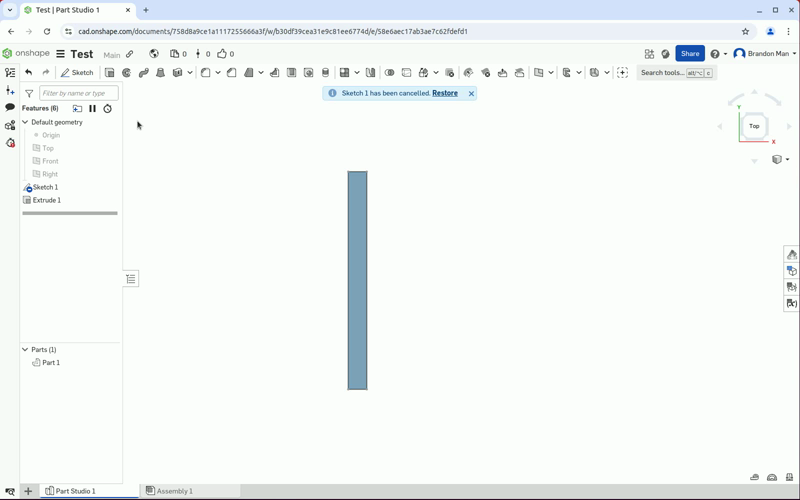
key(shift+h)
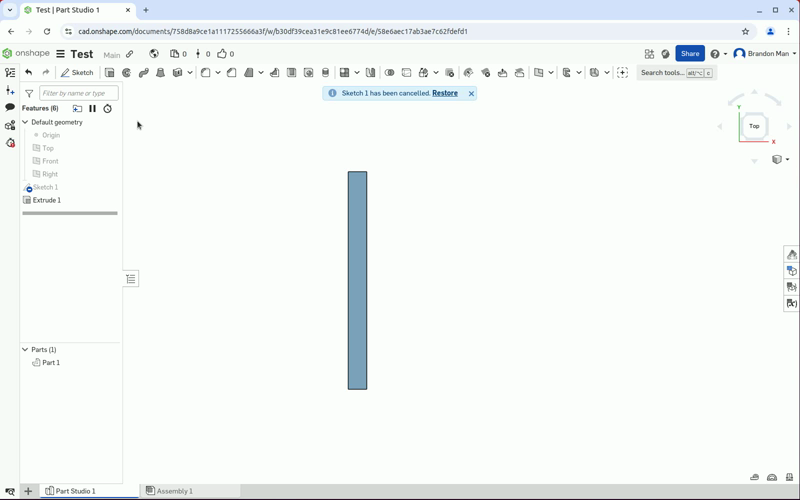
mouse_move(73, 189)
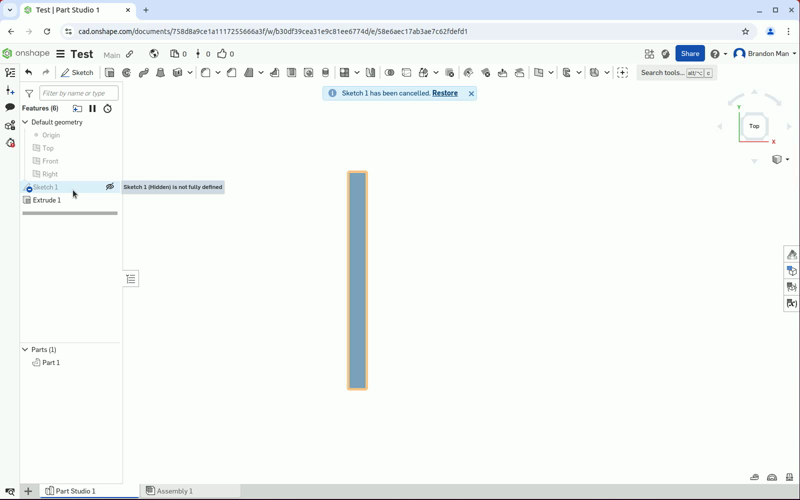
click(73, 189)
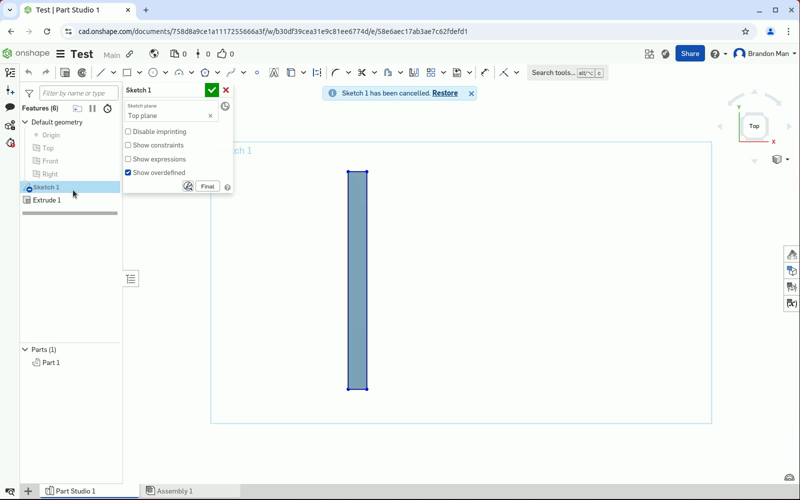
mouse_move(229, 92)
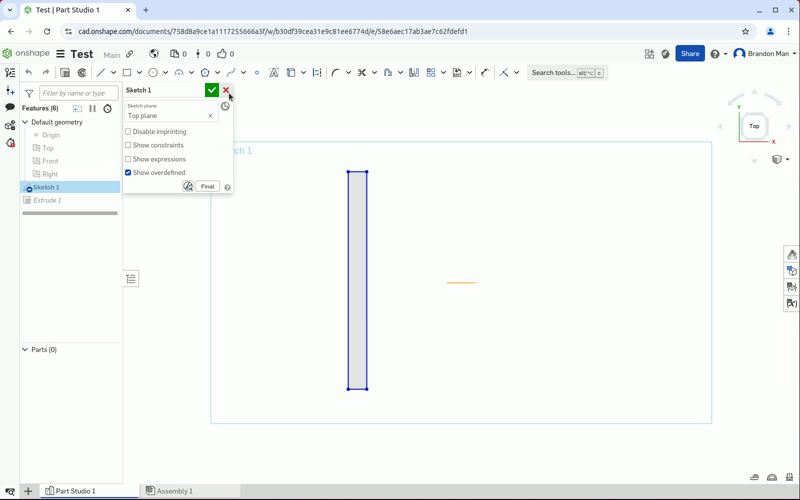
click(229, 92)
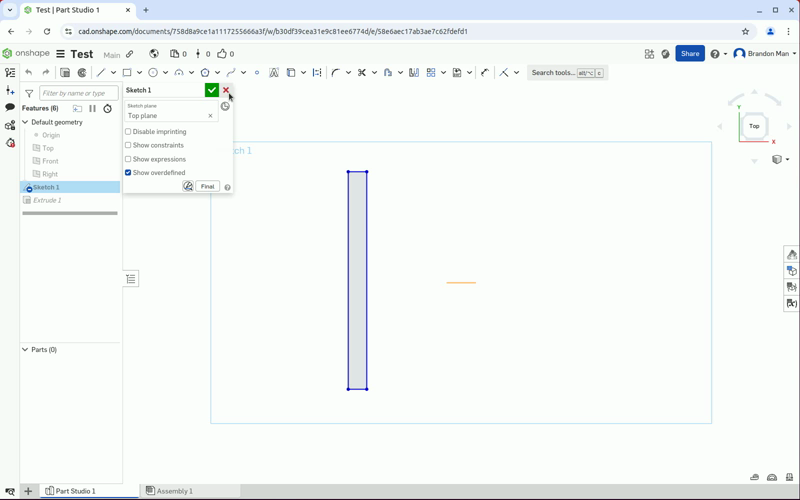
key(shift+s)
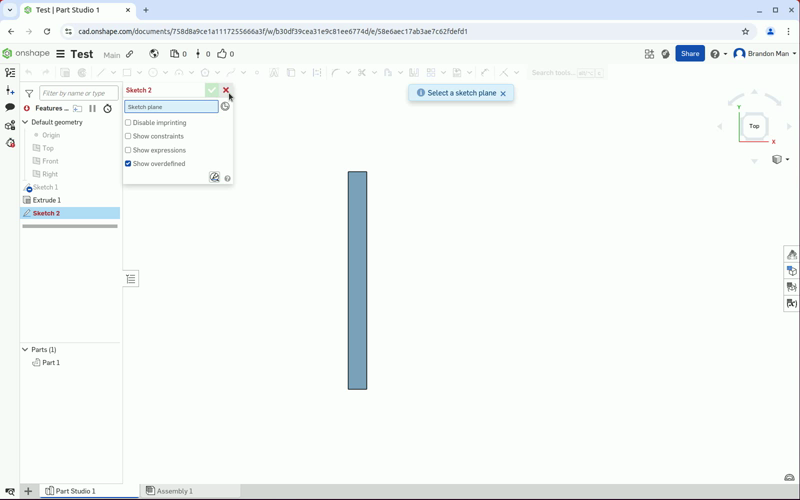
mouse_move(73, 150)
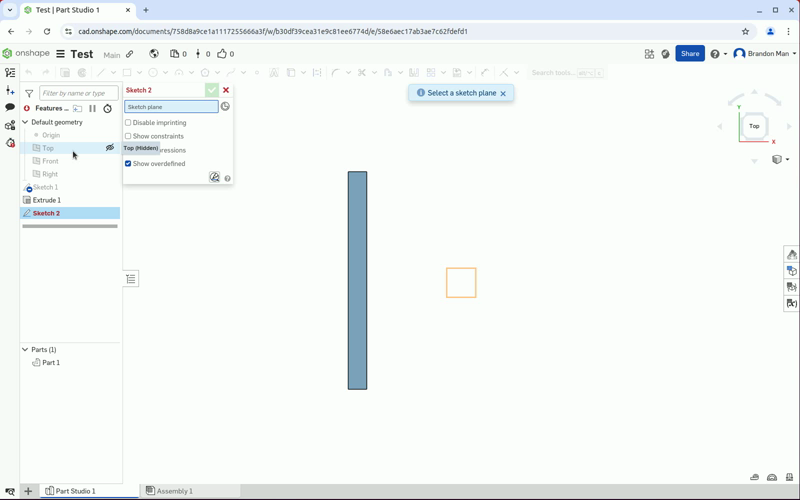
click(73, 150)
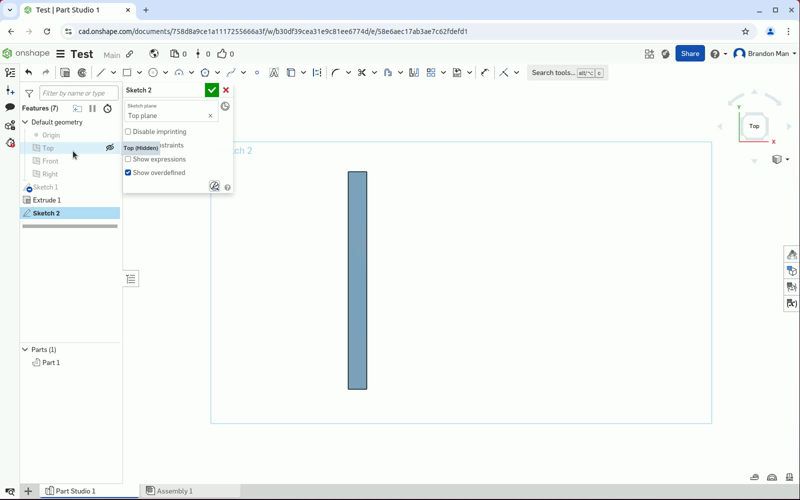
mouse_move(73, 352)
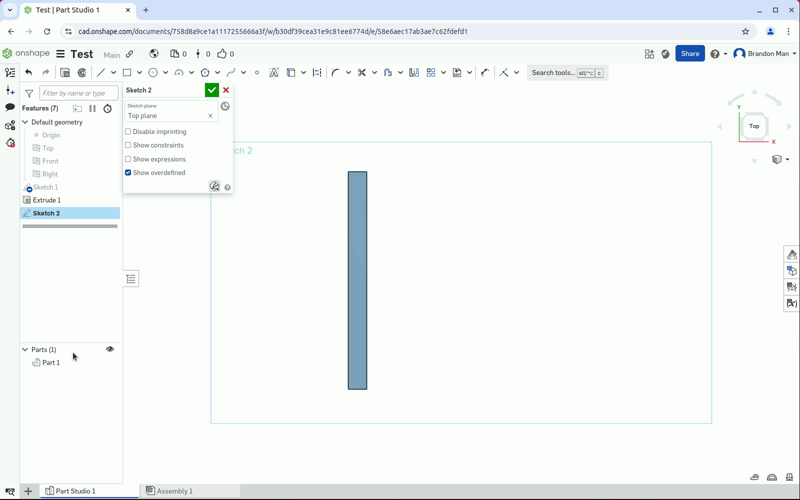
key(y)
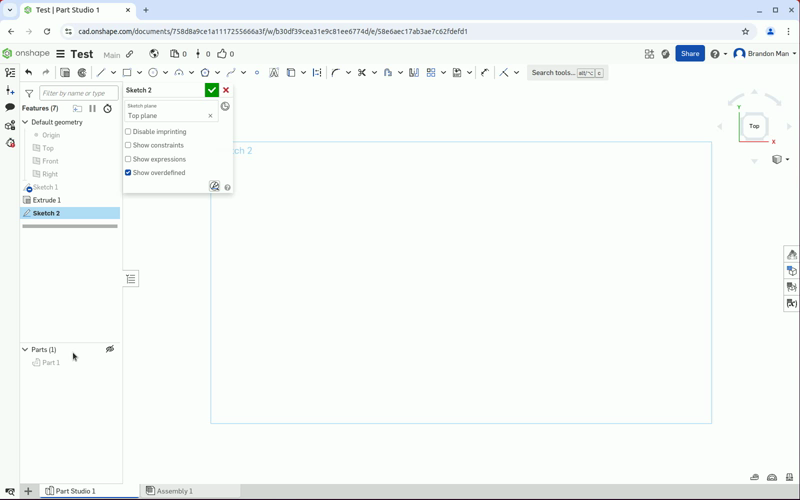
key(l)
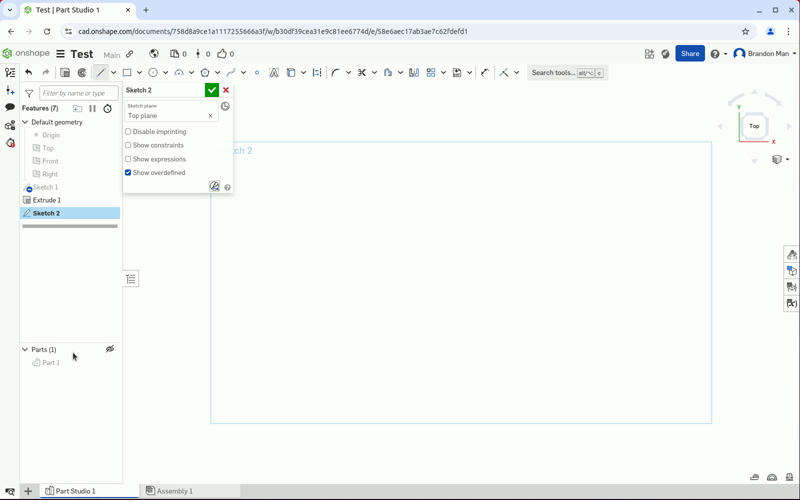
key_down(shift)
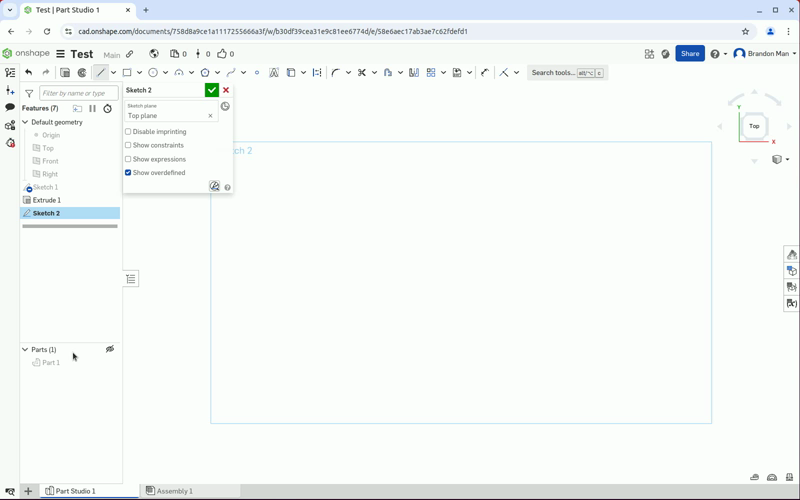
mouse_move(368, 389)
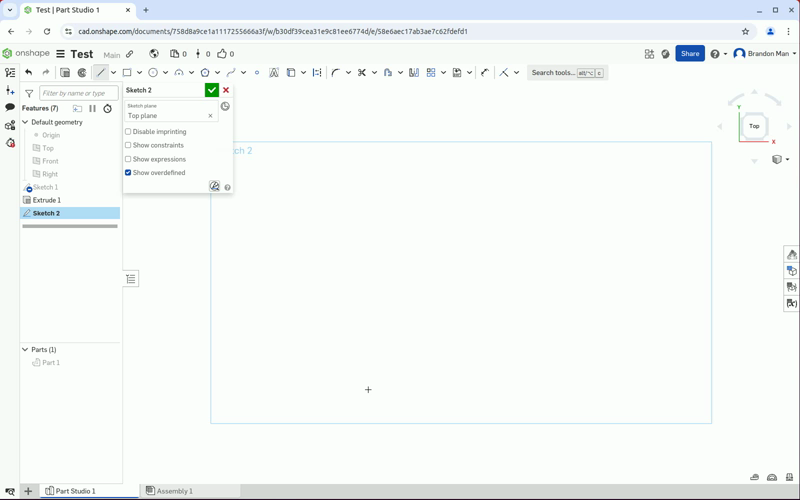
click(368, 389)
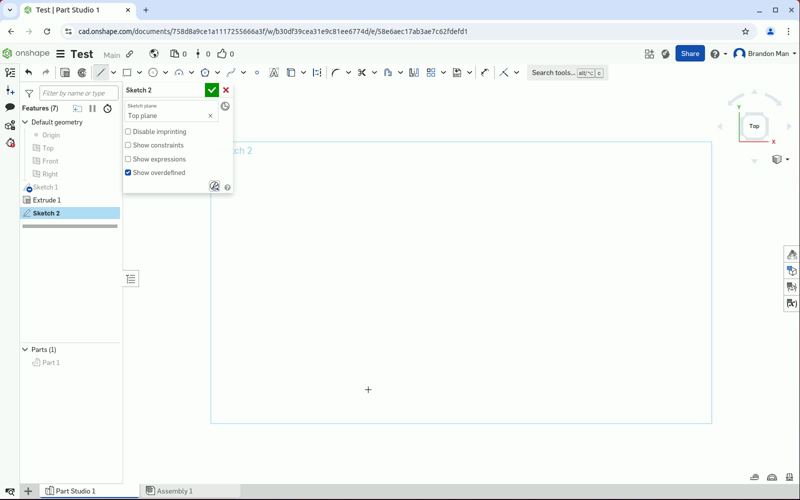
key_up(shift)
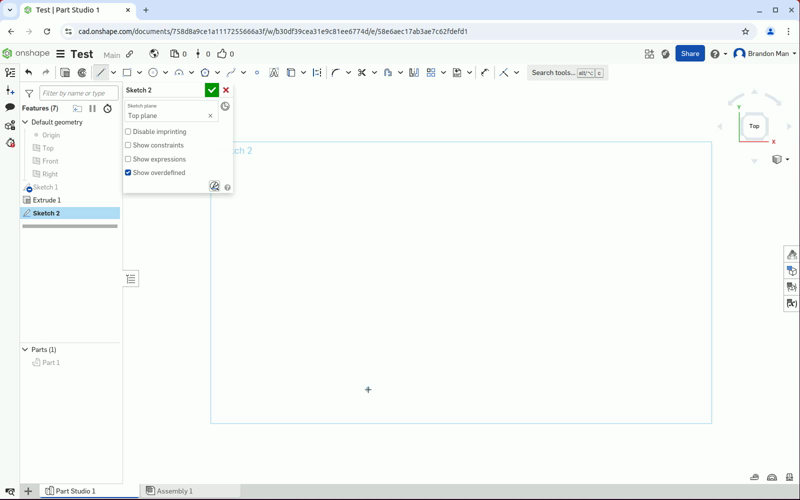
key_down(shift)
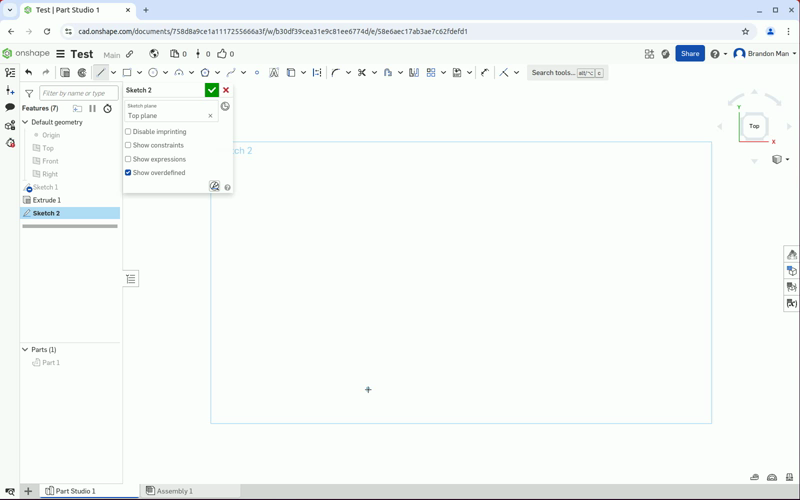
mouse_move(398, 389)
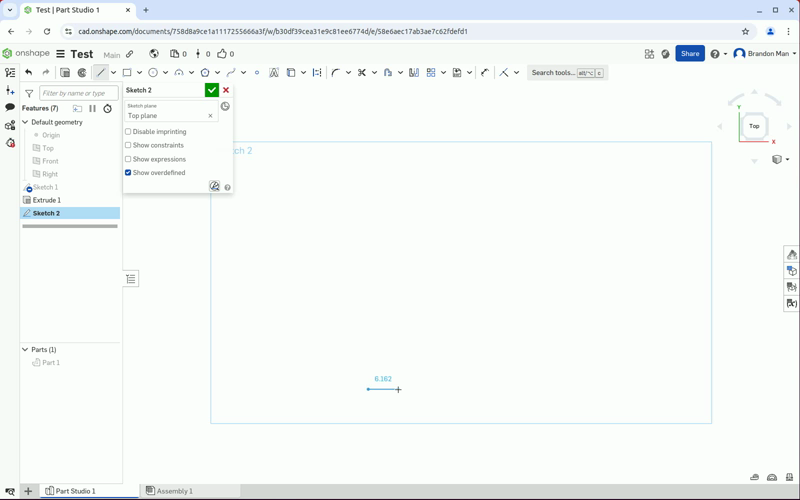
mouse_move(386, 389)
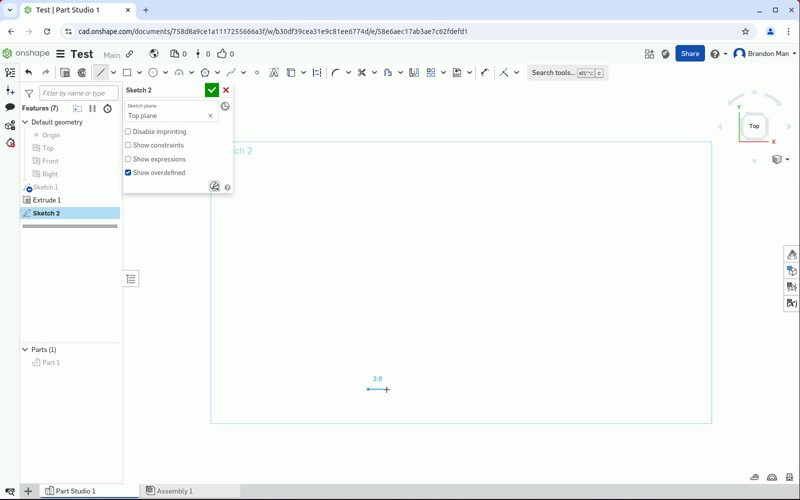
click(386, 389)
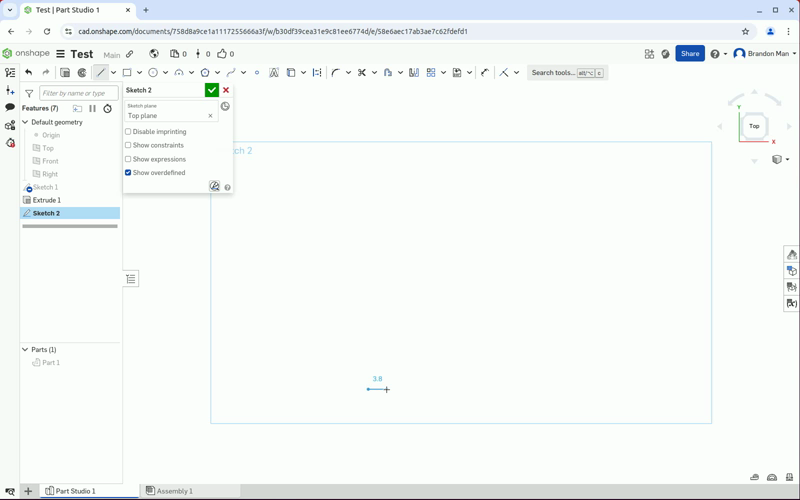
key_up(shift)
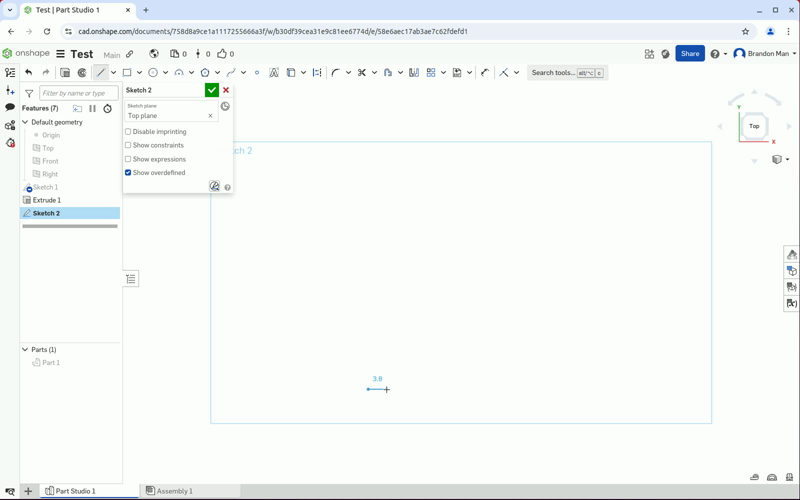
key_down(shift)
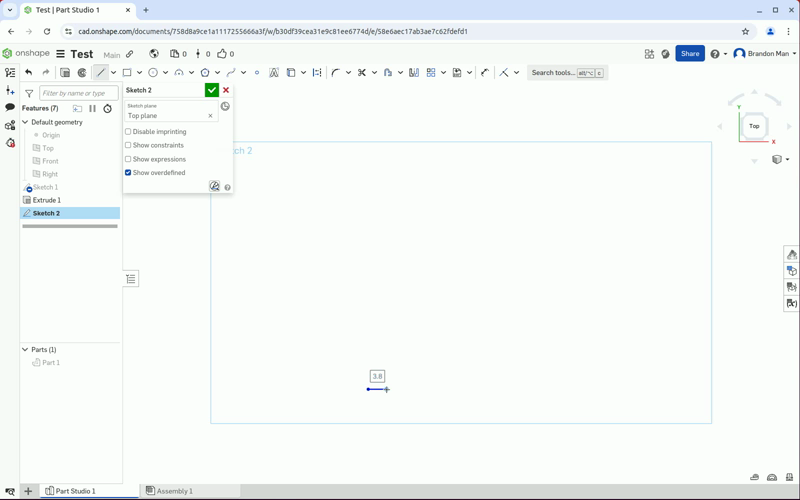
mouse_move(386, 171)
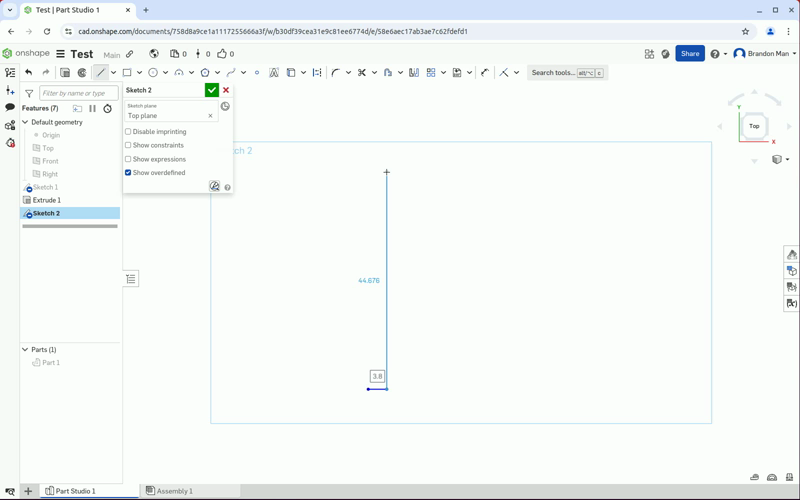
click(386, 171)
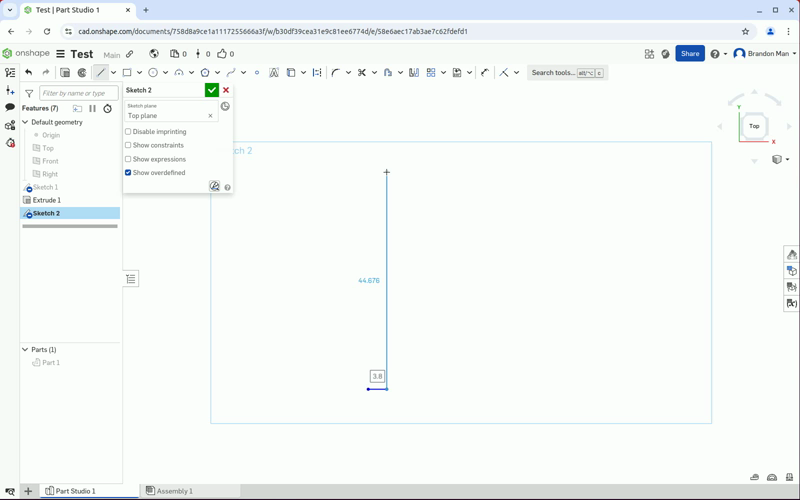
key_up(shift)
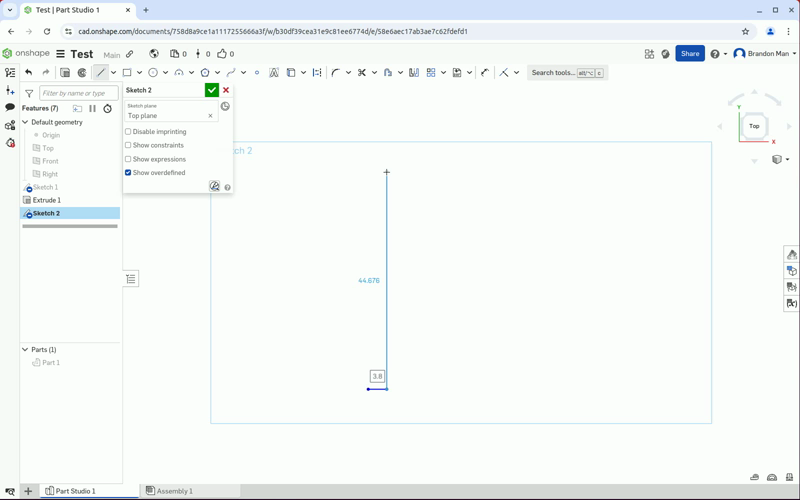
key_down(shift)
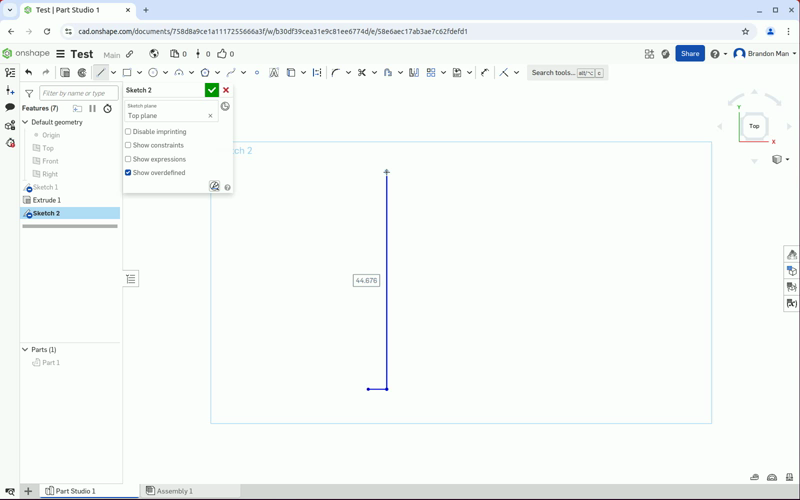
mouse_move(416, 171)
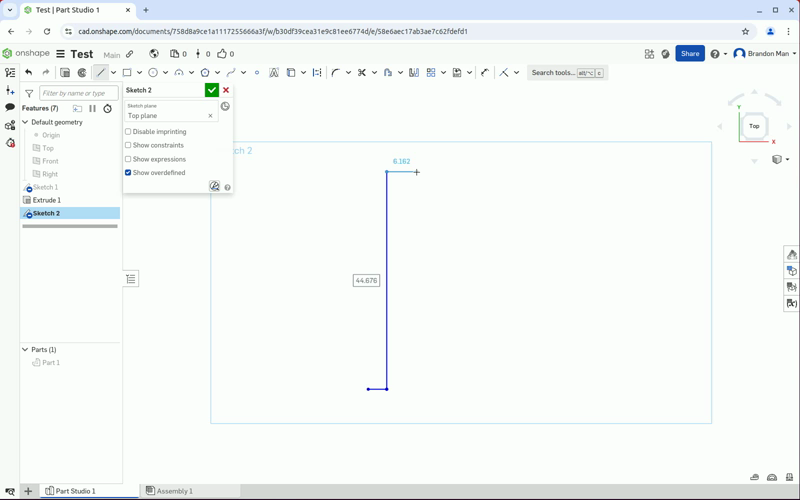
mouse_move(368, 171)
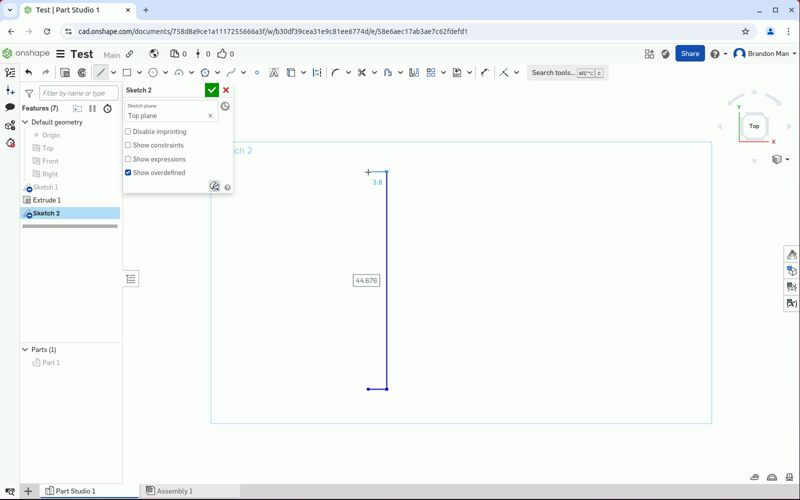
click(368, 171)
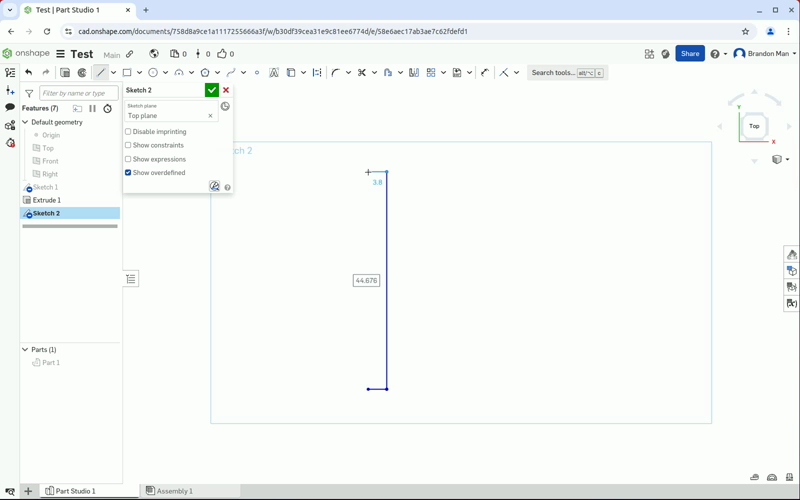
key_up(shift)
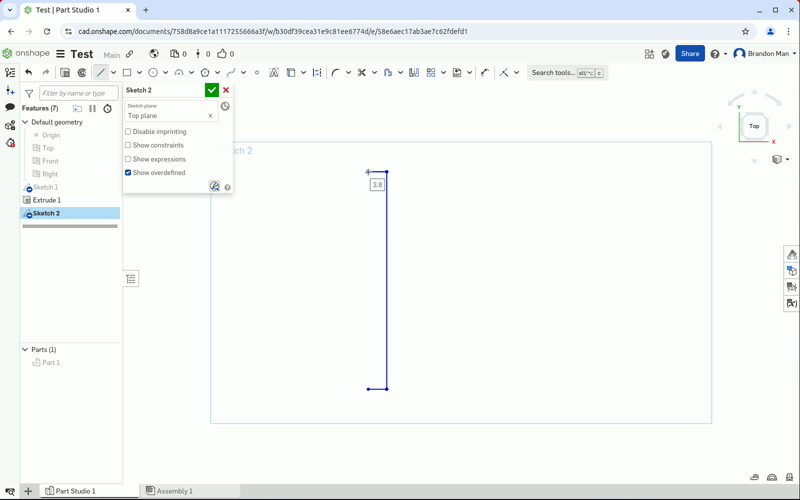
key_down(shift)
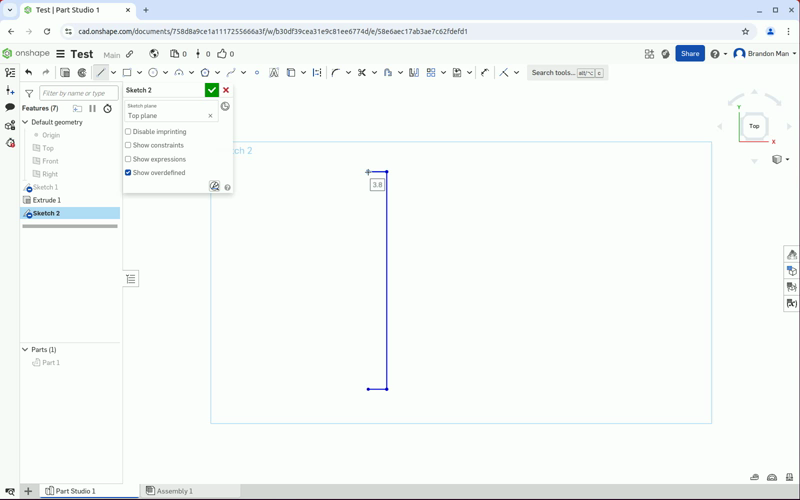
mouse_move(368, 389)
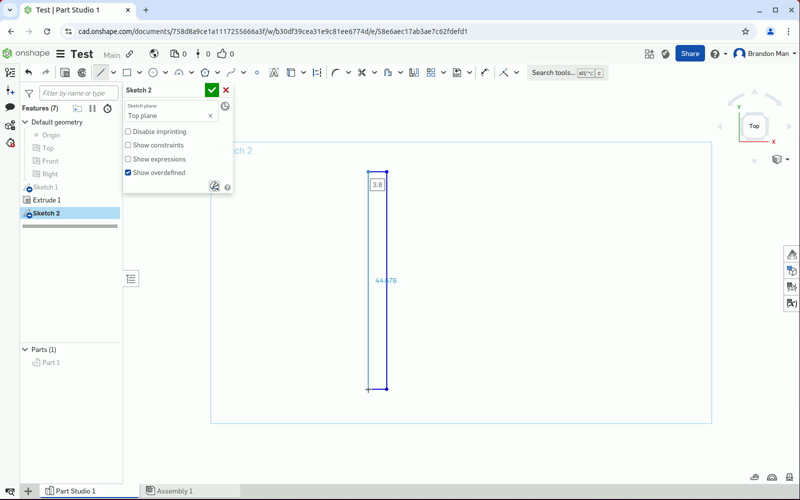
key_up(shift)
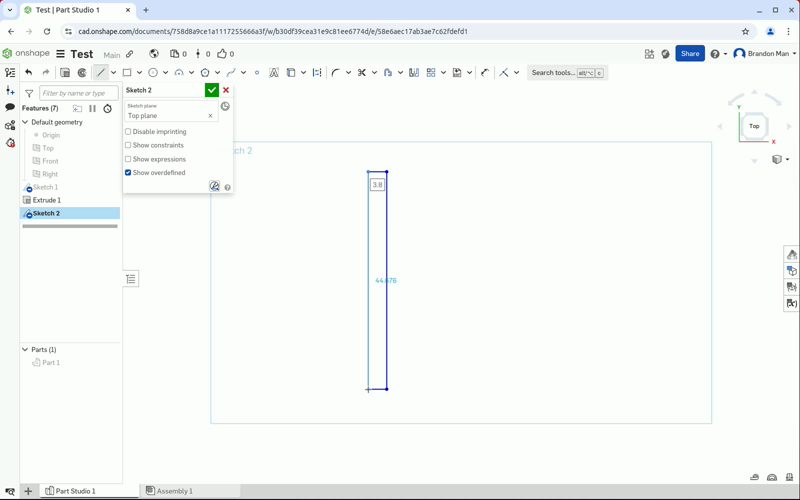
click(368, 389)
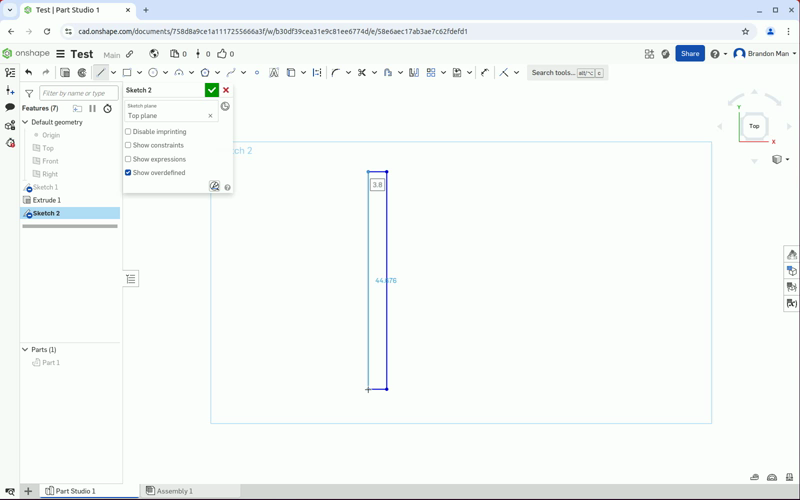
key(esc)
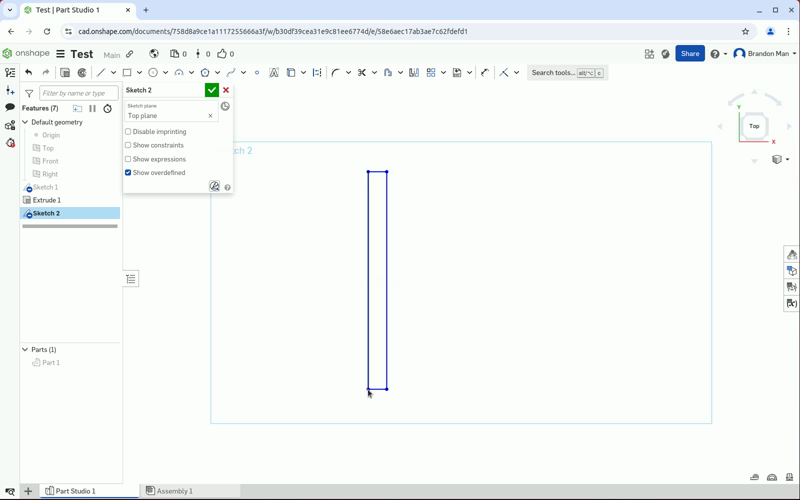
mouse_move(373, 345)
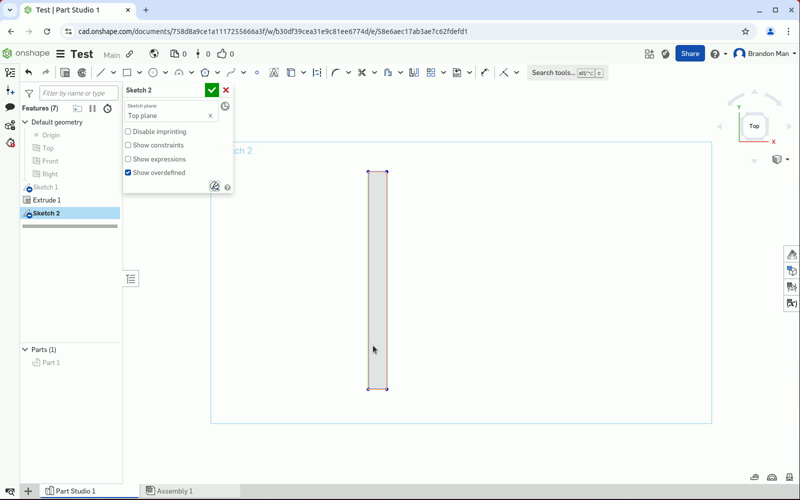
click(373, 345)
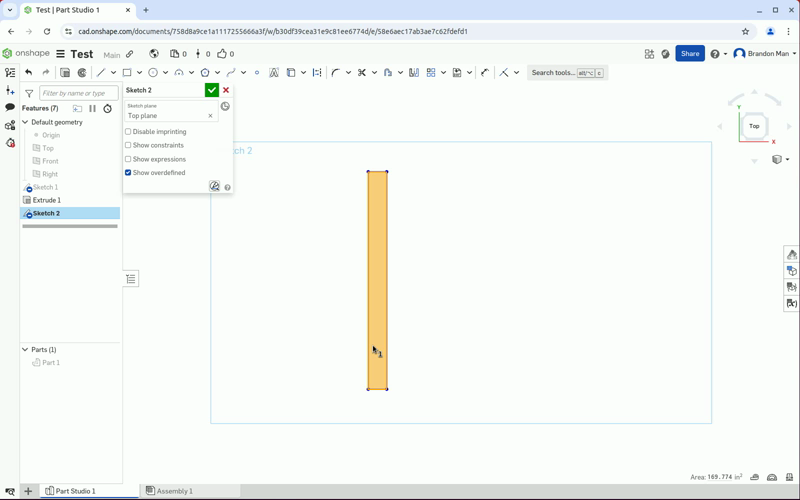
mouse_move(73, 352)
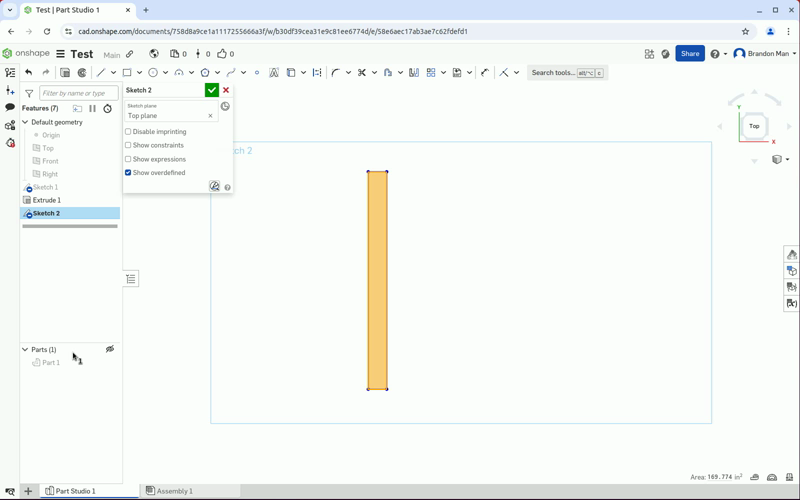
key(shift+y)
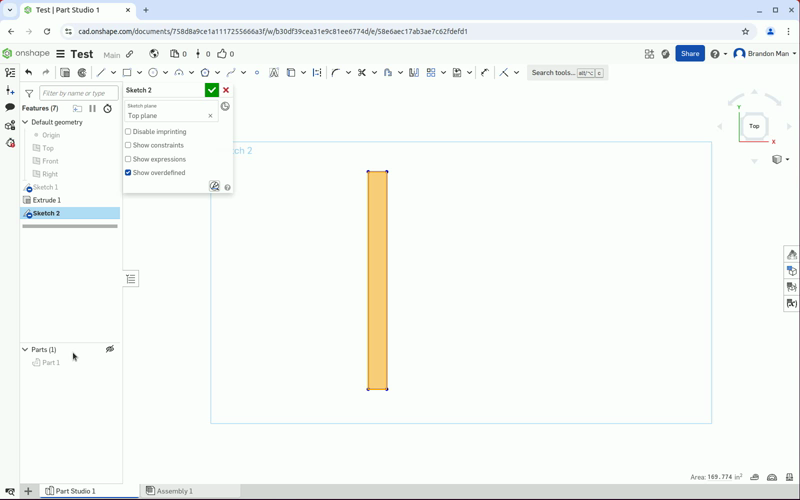
key(shift+e)
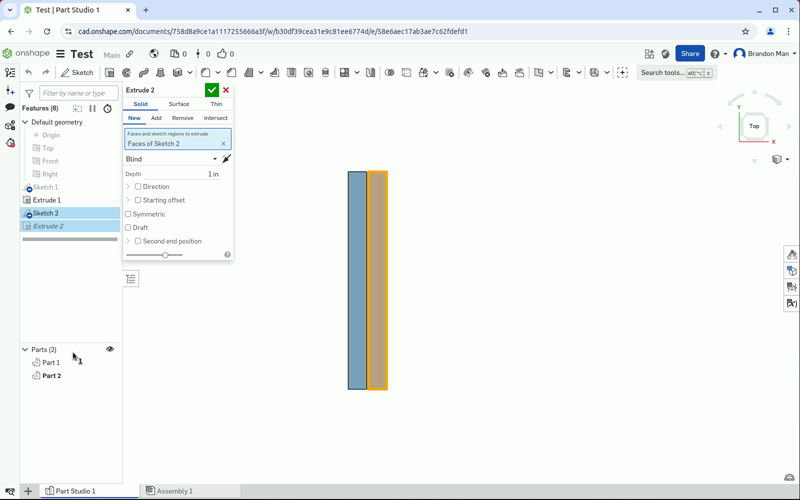
mouse_move(143, 106)
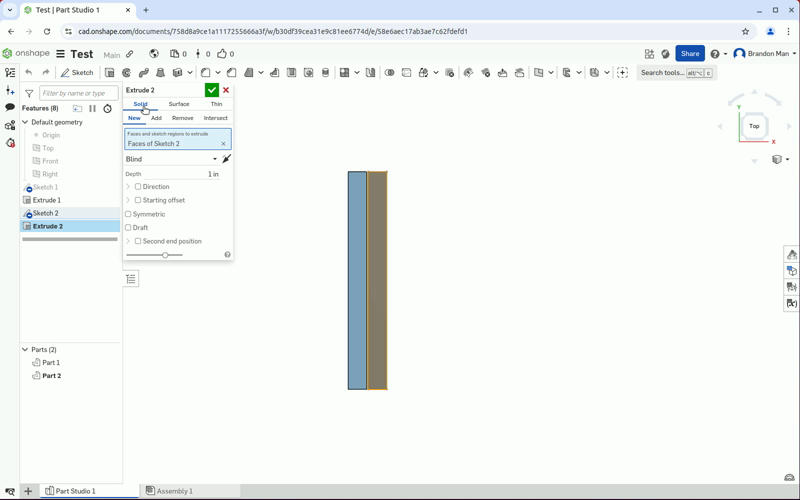
click(143, 106)
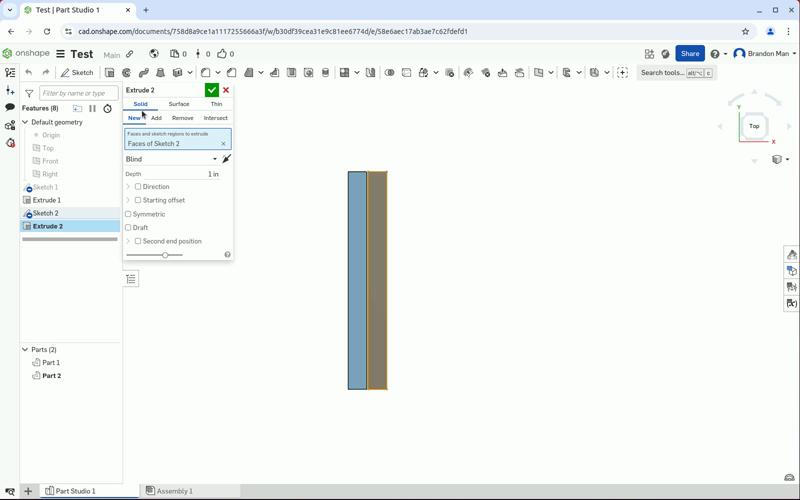
mouse_move(137, 120)
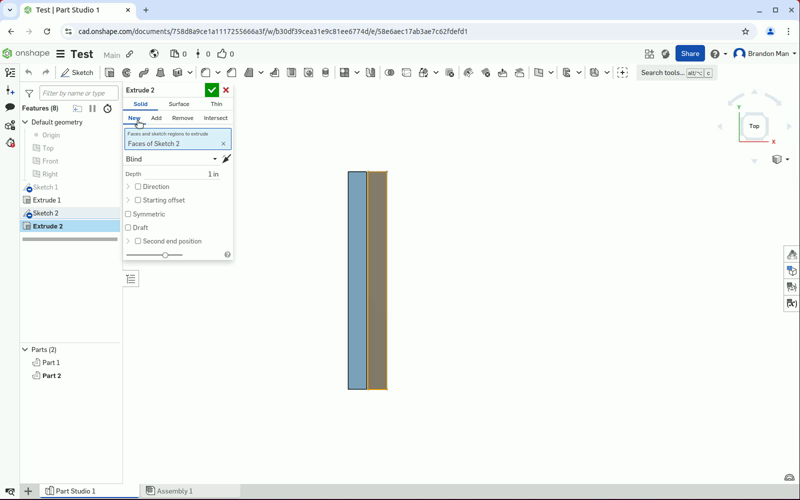
click(137, 120)
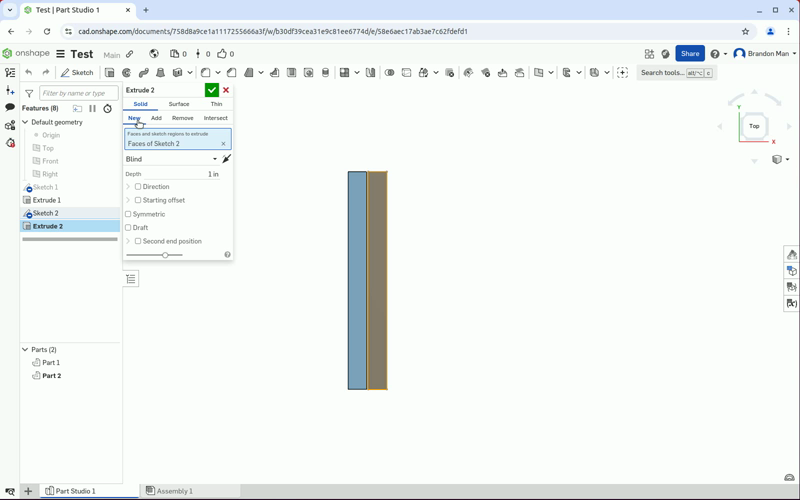
key(tab, 4)
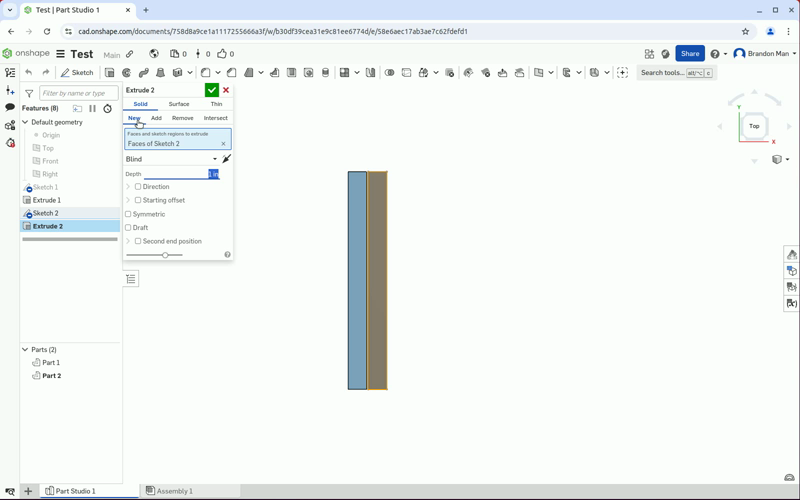
text(7.703)
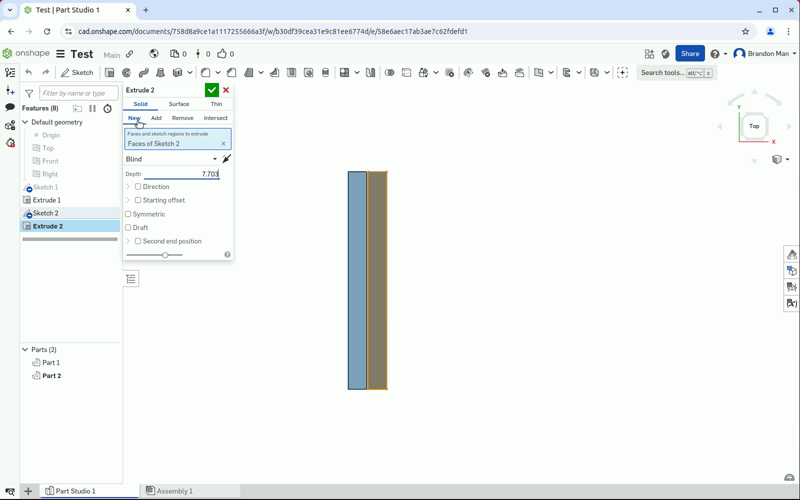
key(enter)
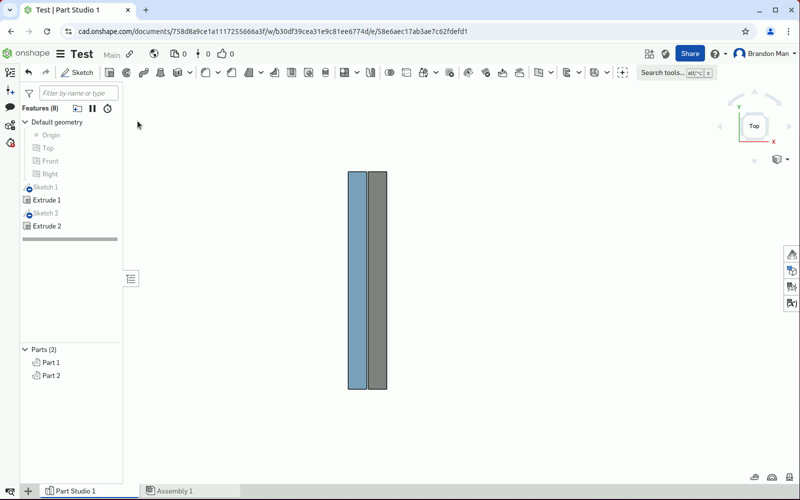
key(shift+h)
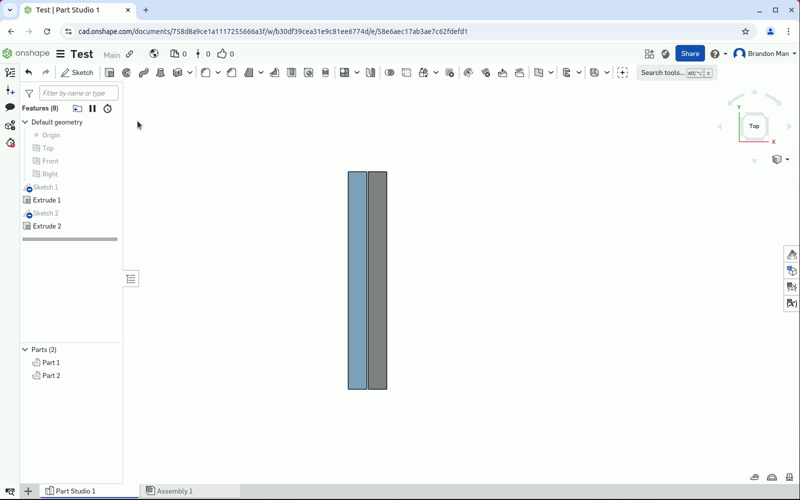
key(shift+h)
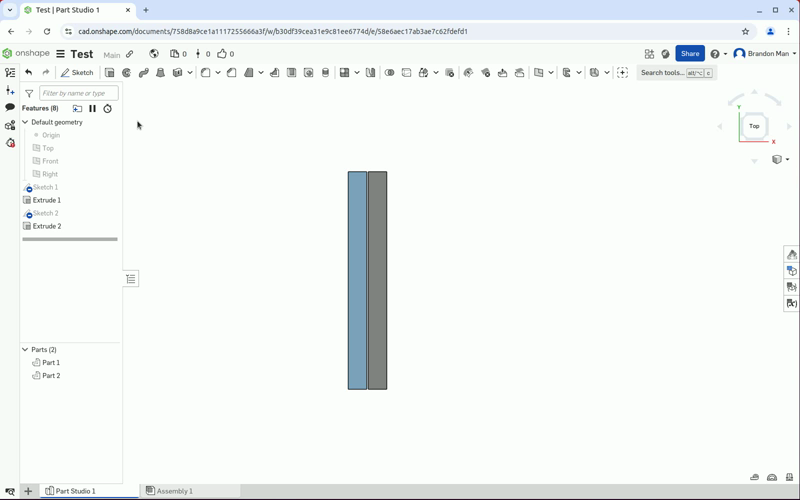
mouse_move(73, 189)
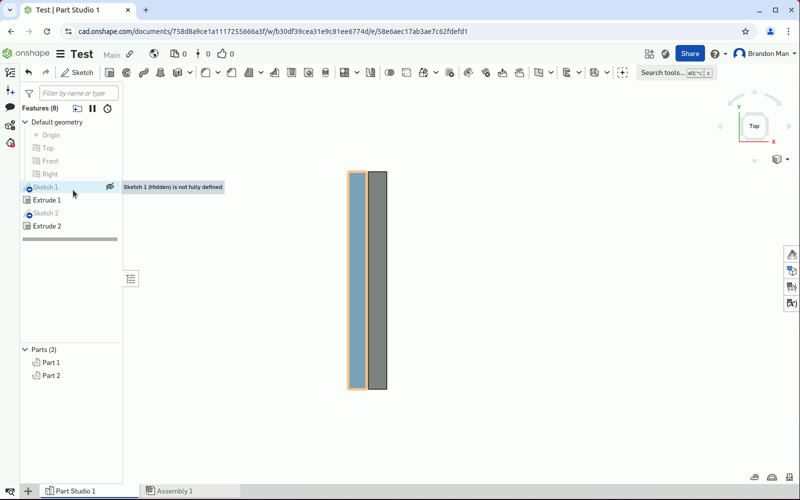
click(73, 189)
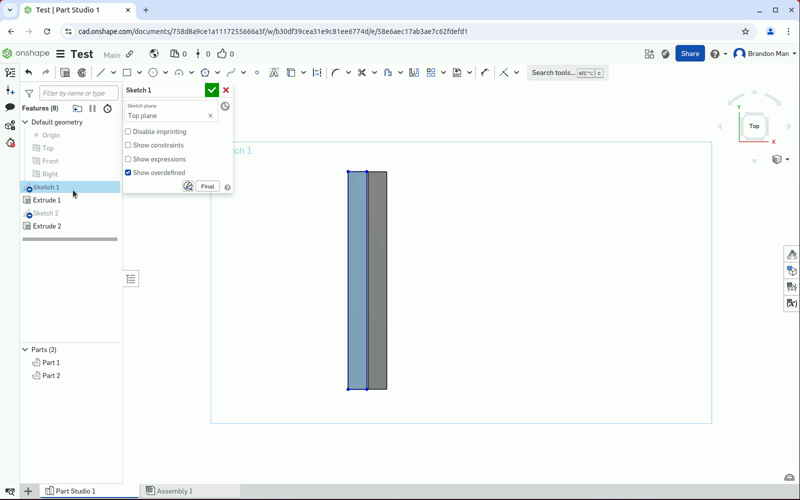
mouse_move(229, 92)
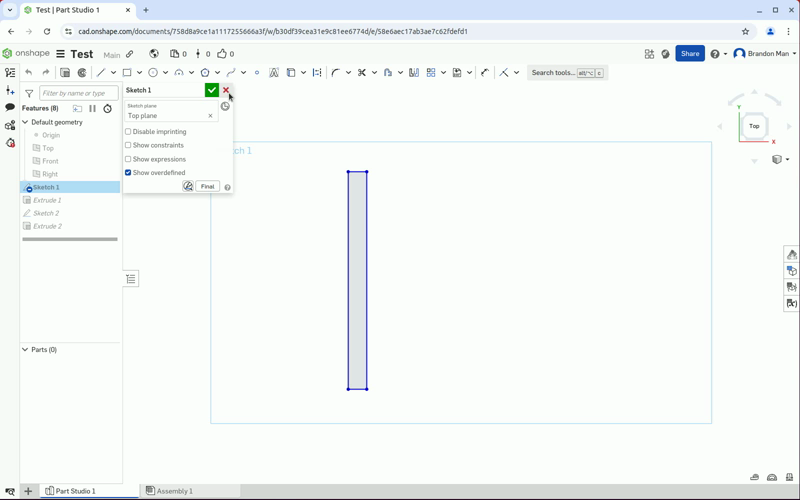
click(229, 92)
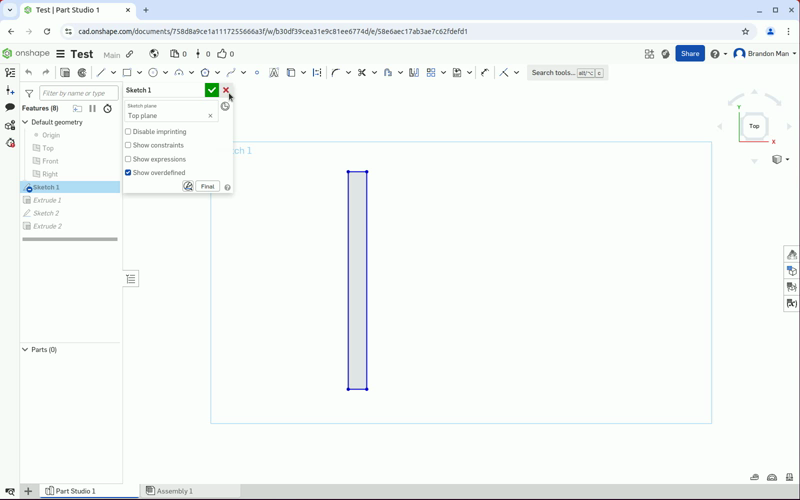
key(shift+s)
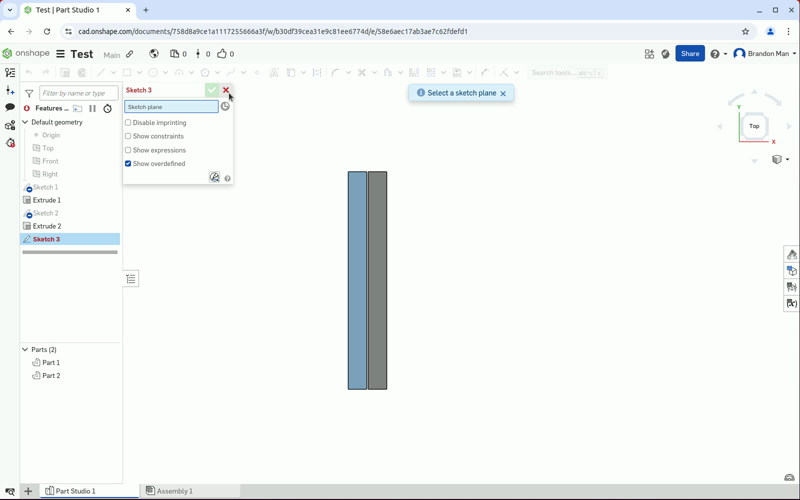
mouse_move(73, 150)
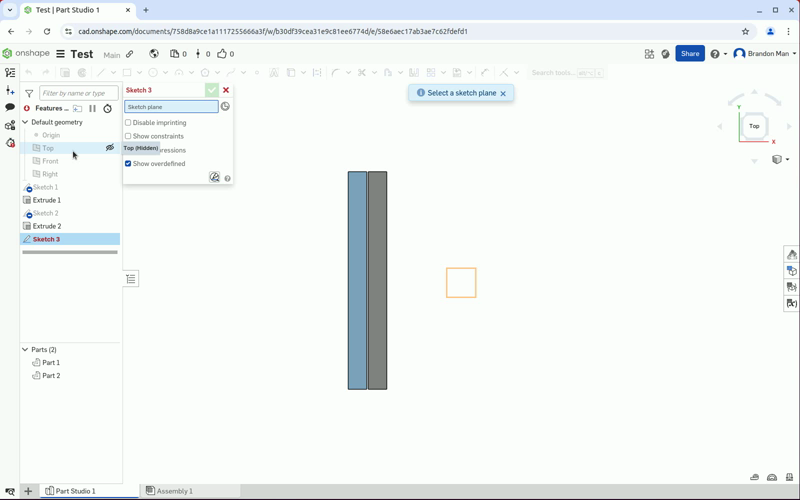
click(73, 150)
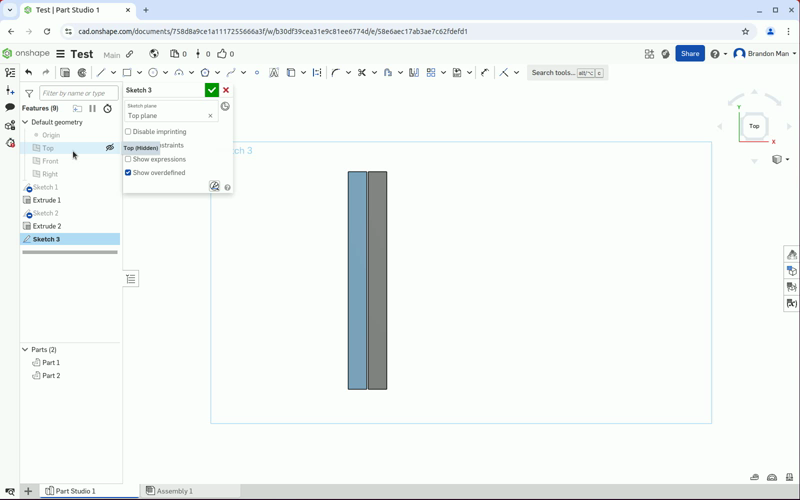
mouse_move(73, 352)
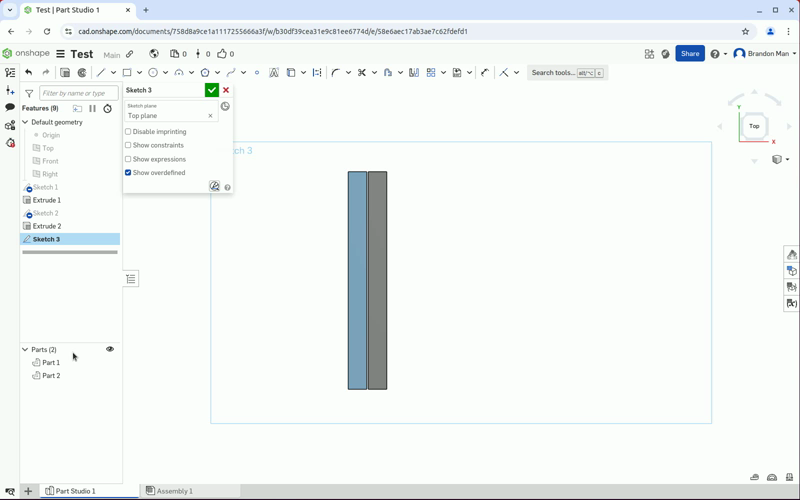
key(y)
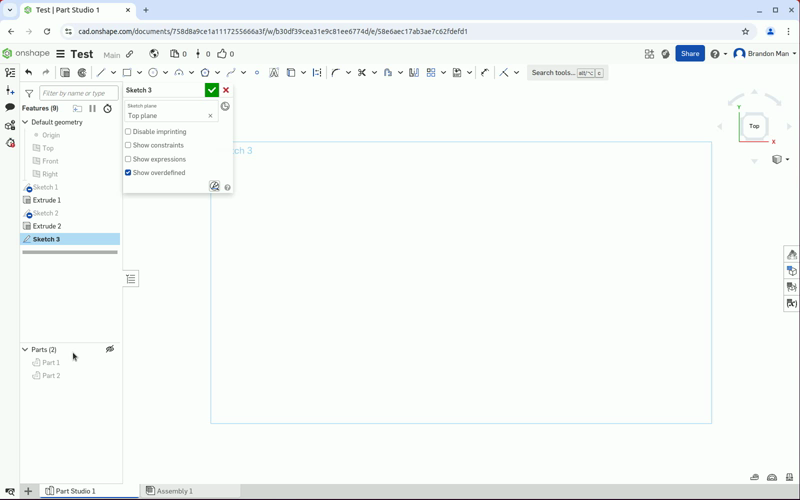
key(l)
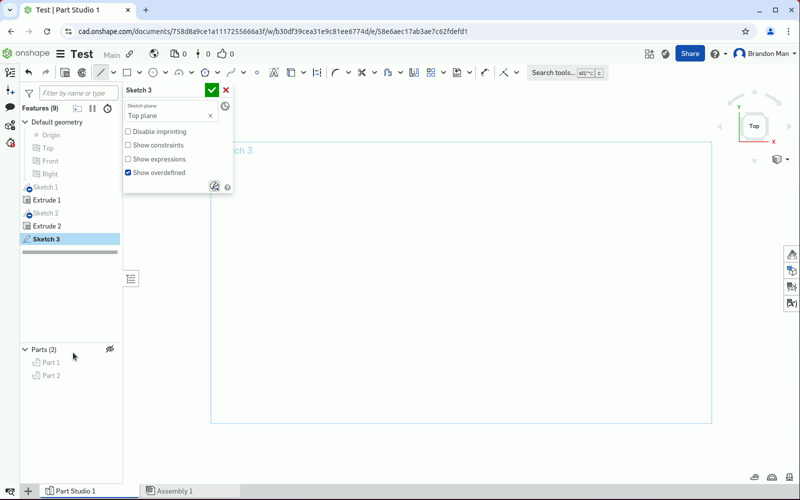
key_down(shift)
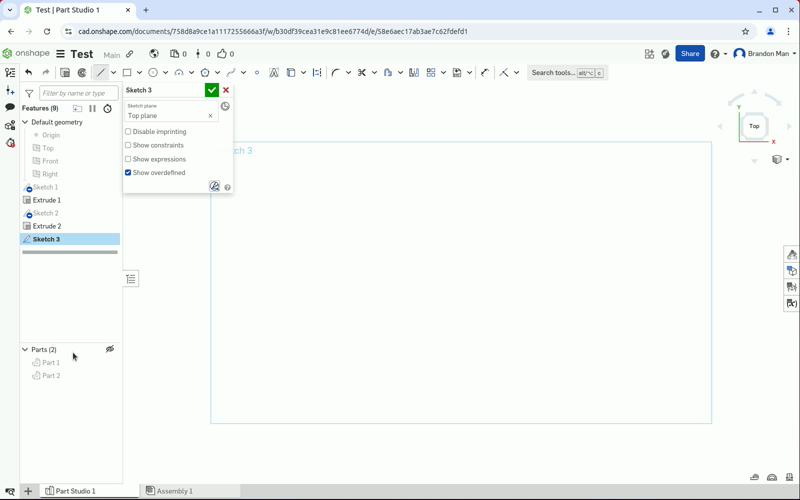
mouse_move(406, 390)
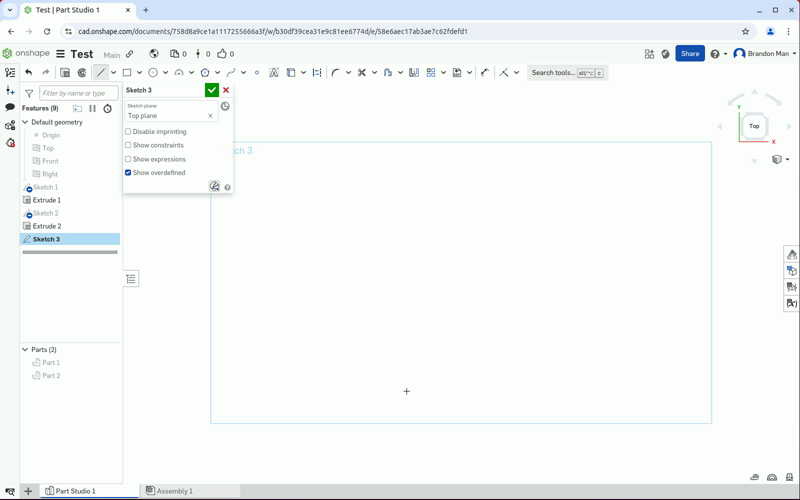
click(406, 390)
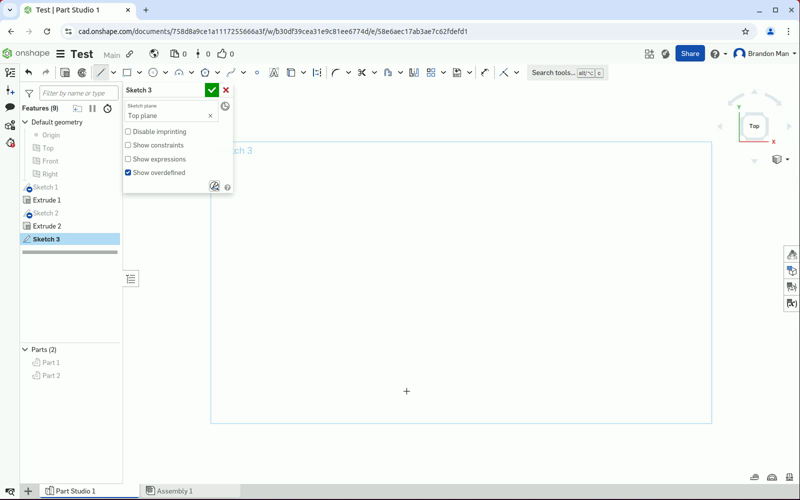
key_up(shift)
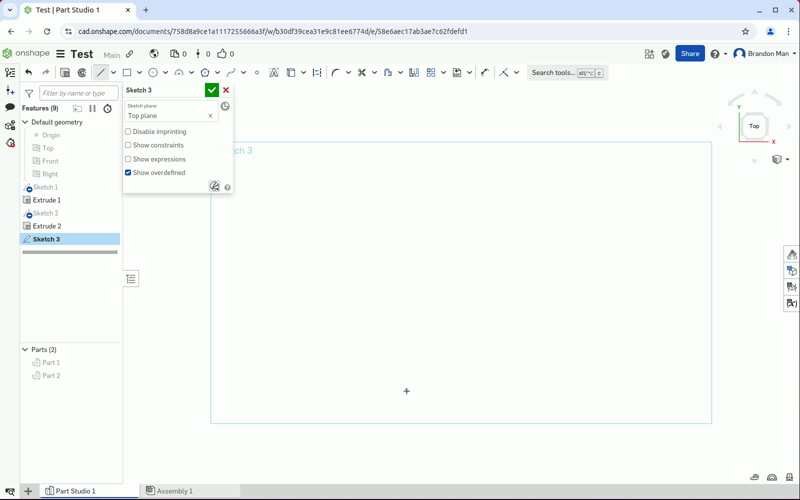
key_down(shift)
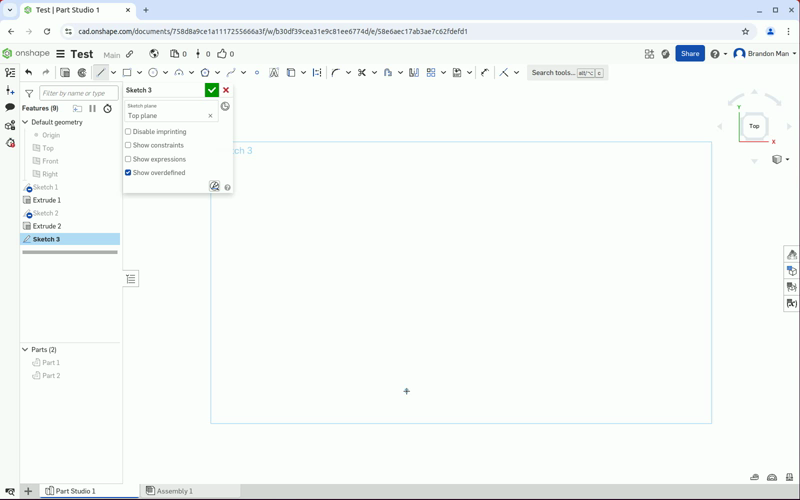
mouse_move(436, 390)
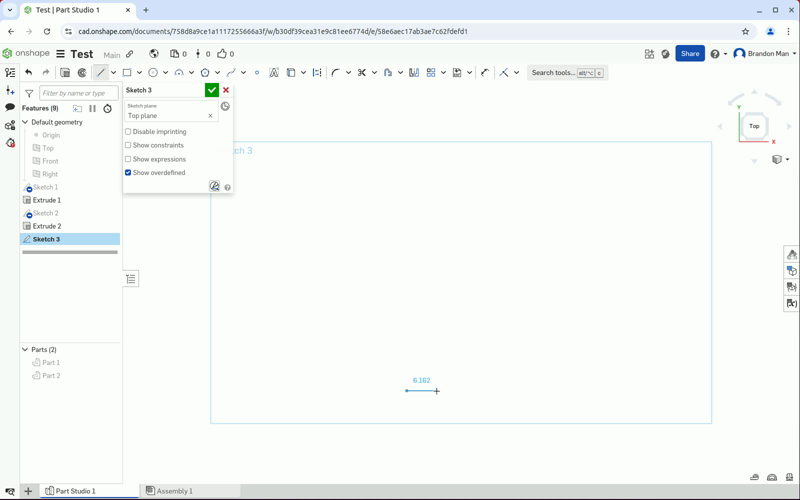
mouse_move(425, 390)
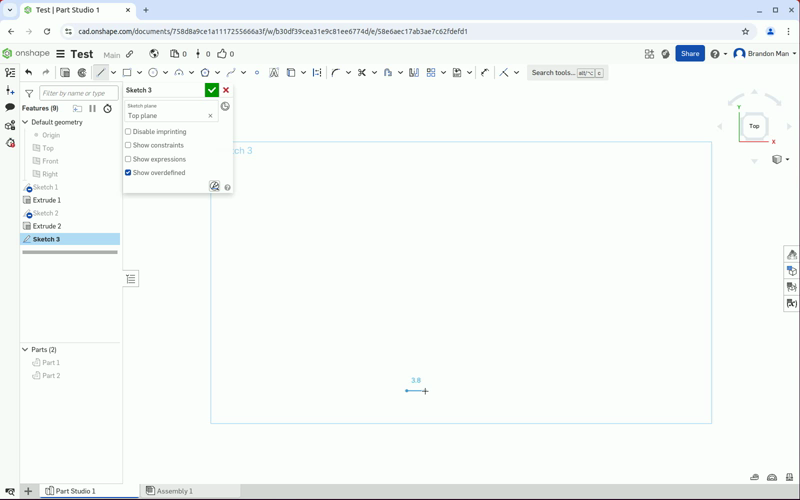
click(425, 390)
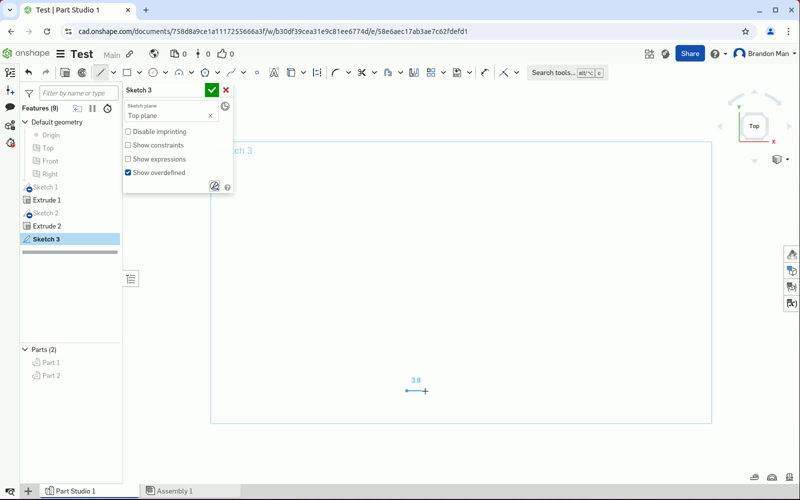
key_up(shift)
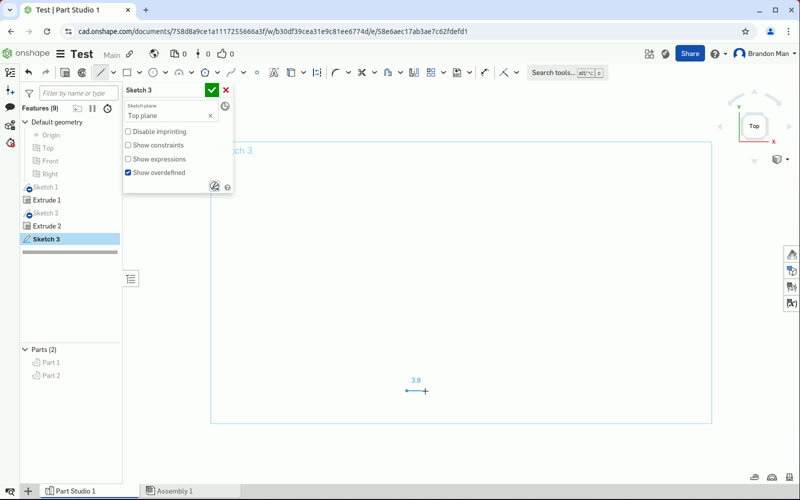
key_down(shift)
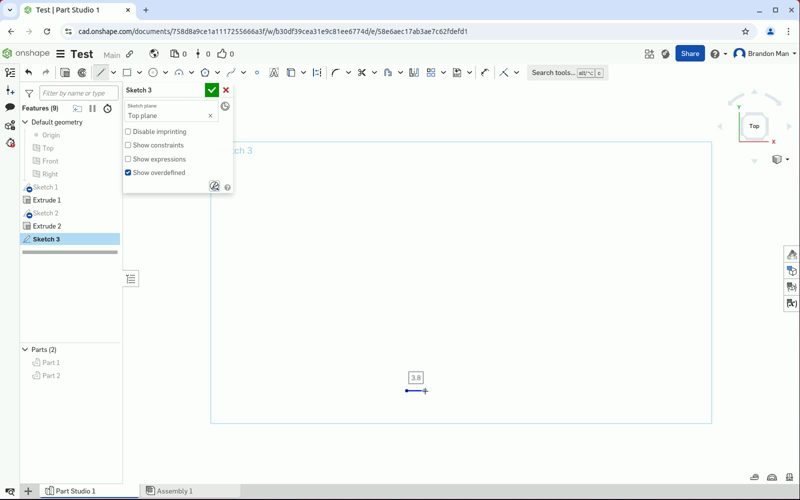
mouse_move(425, 172)
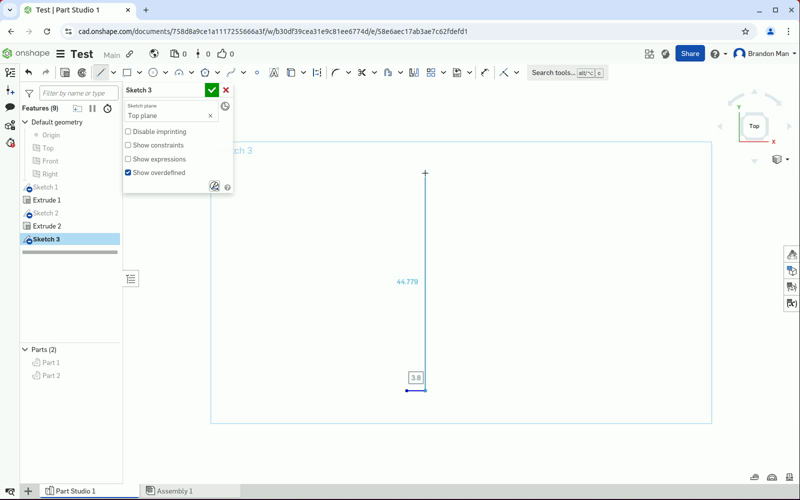
click(425, 172)
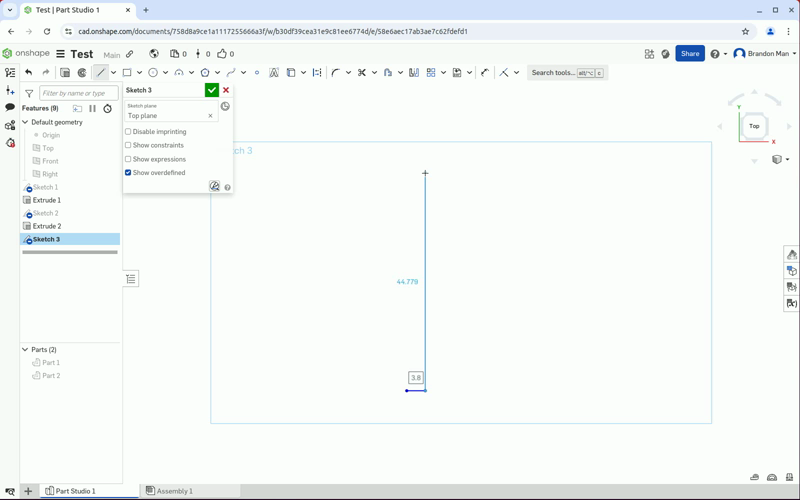
key_up(shift)
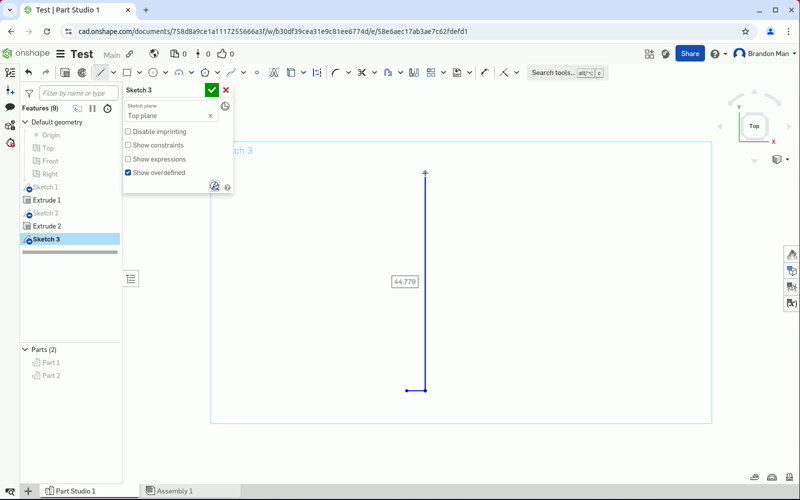
key_down(shift)
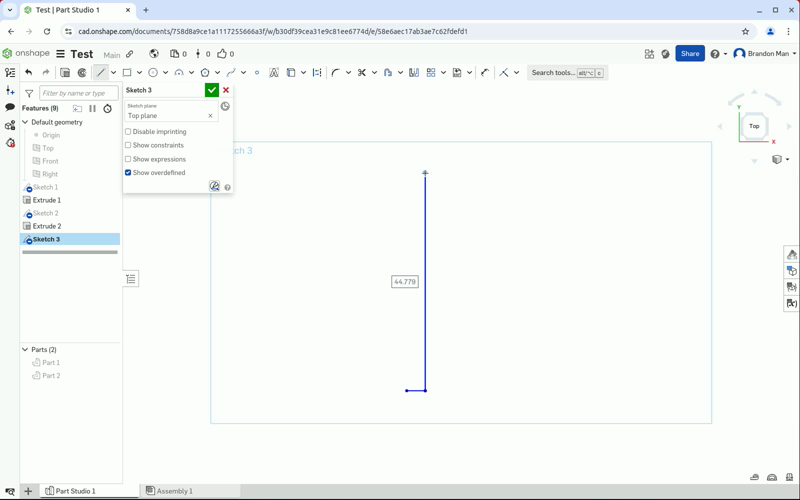
mouse_move(455, 172)
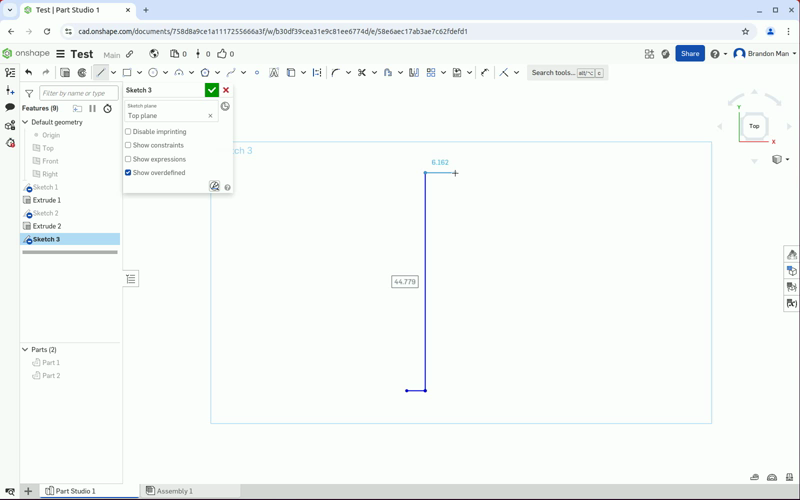
mouse_move(406, 172)
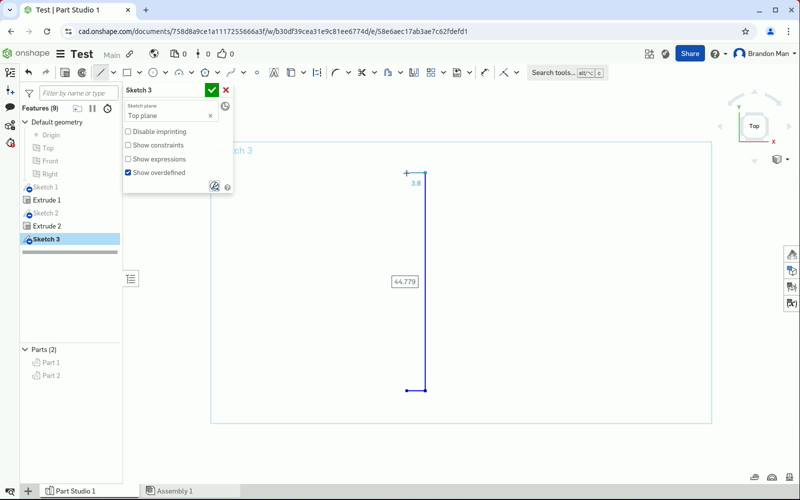
click(406, 172)
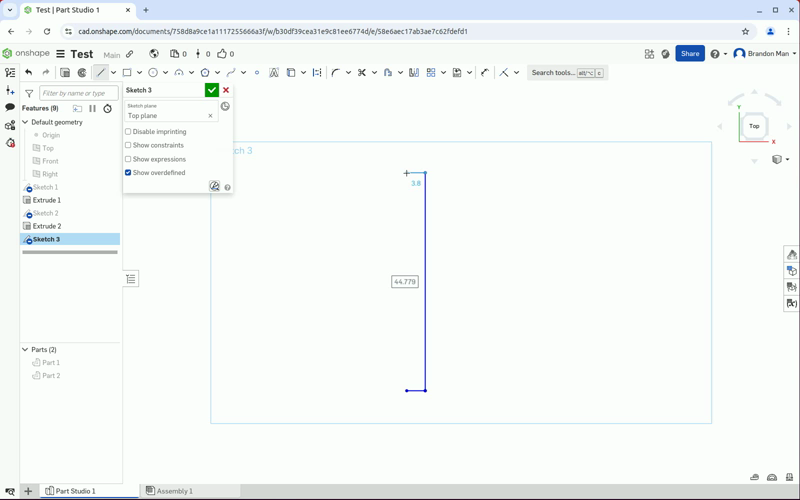
key_up(shift)
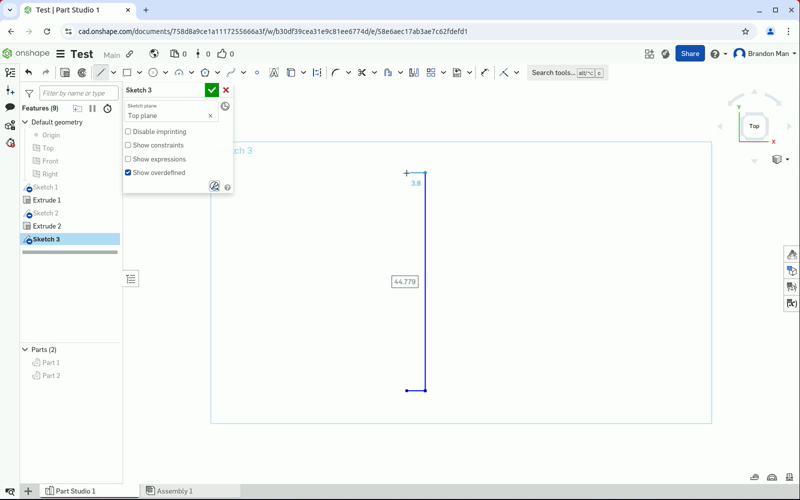
key_down(shift)
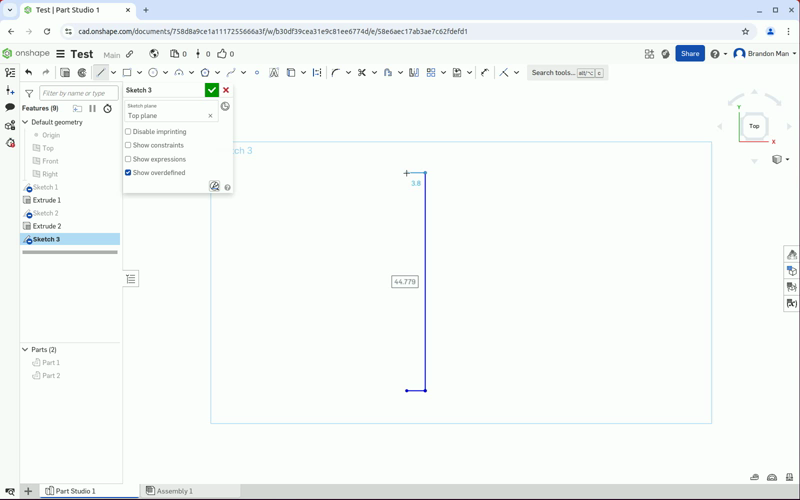
mouse_move(406, 390)
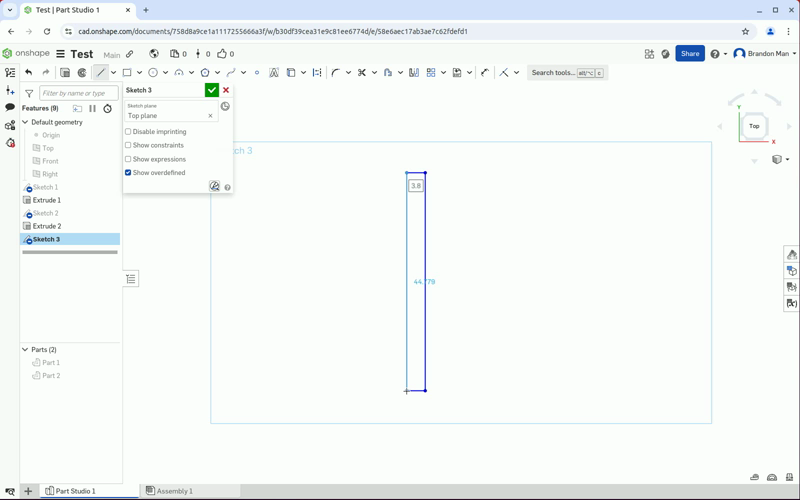
key_up(shift)
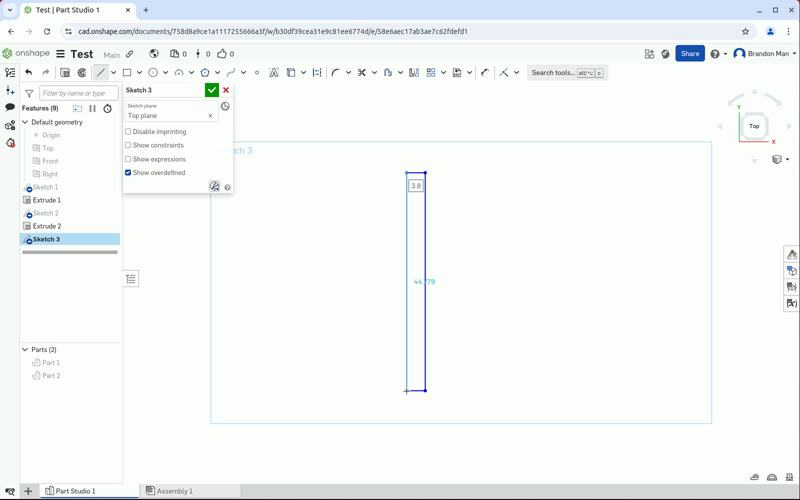
click(406, 390)
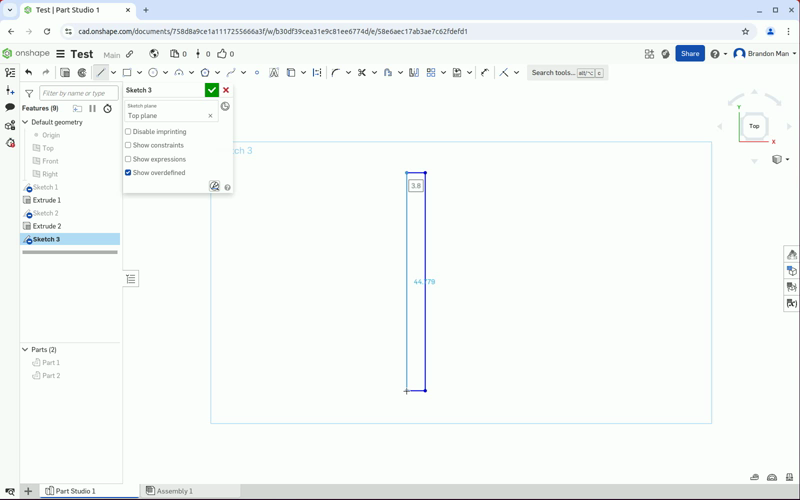
key(esc)
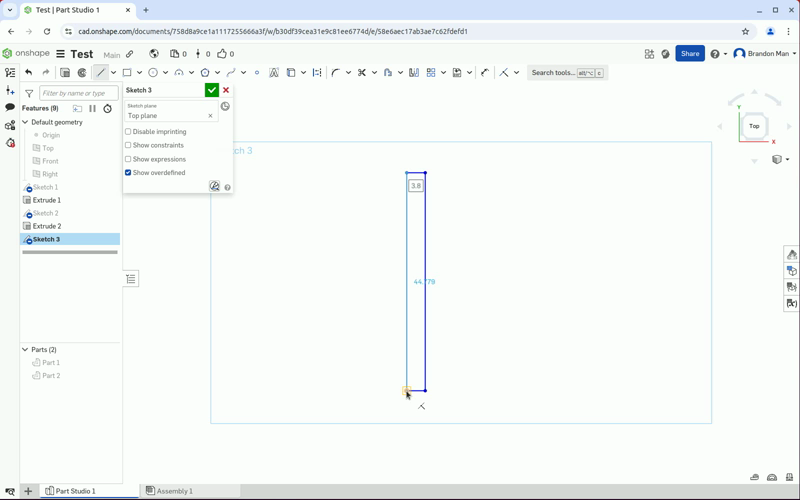
mouse_move(422, 267)
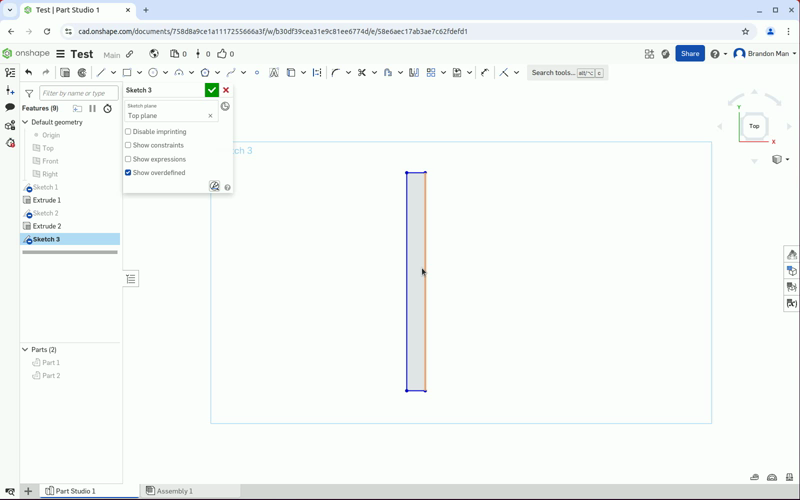
click(422, 267)
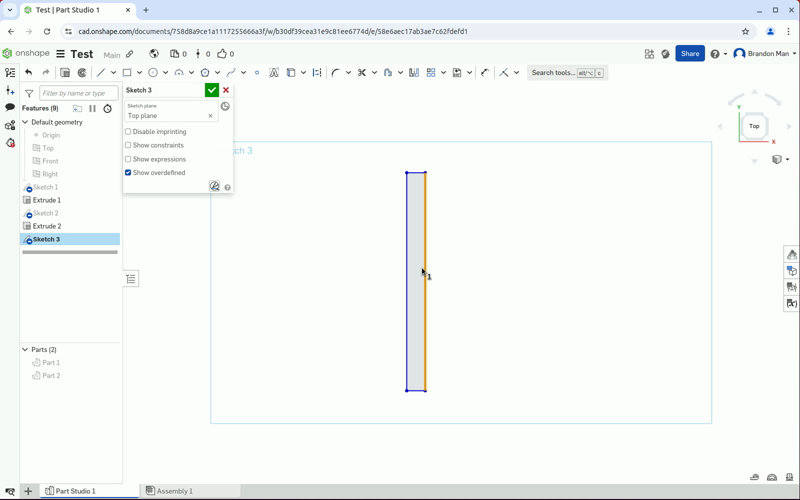
mouse_move(73, 352)
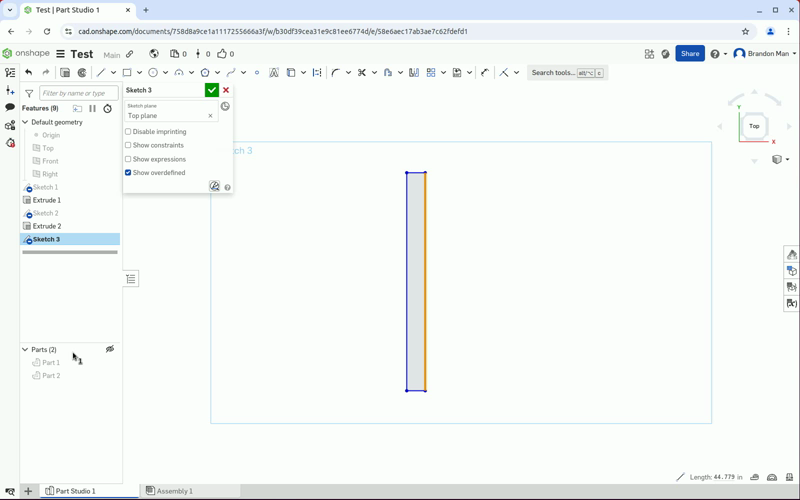
key(shift+y)
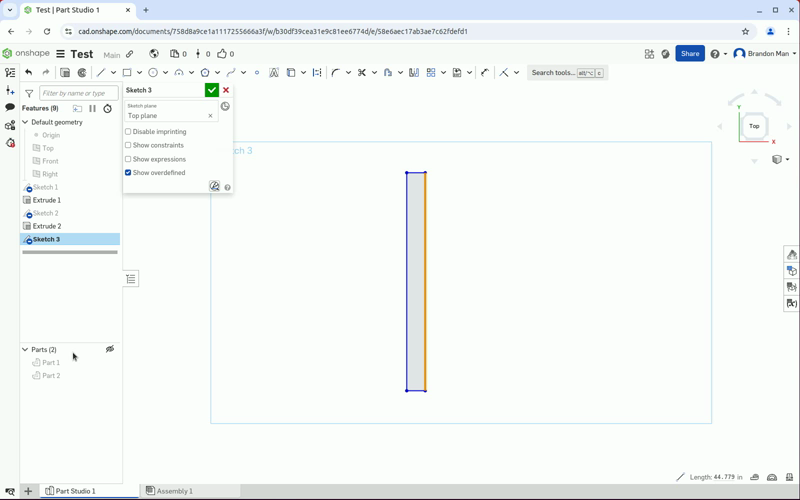
key(shift+e)
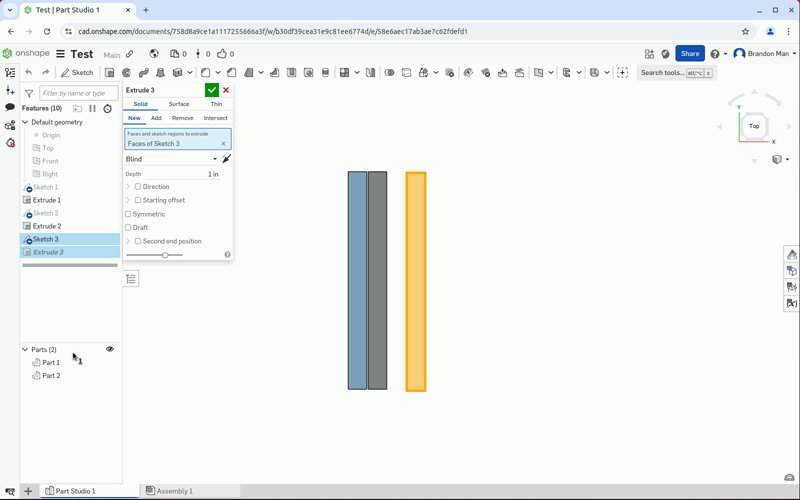
mouse_move(143, 106)
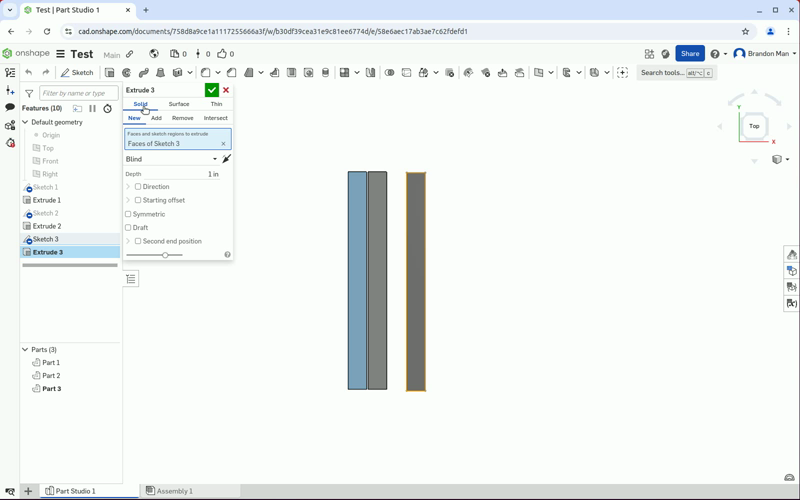
click(143, 106)
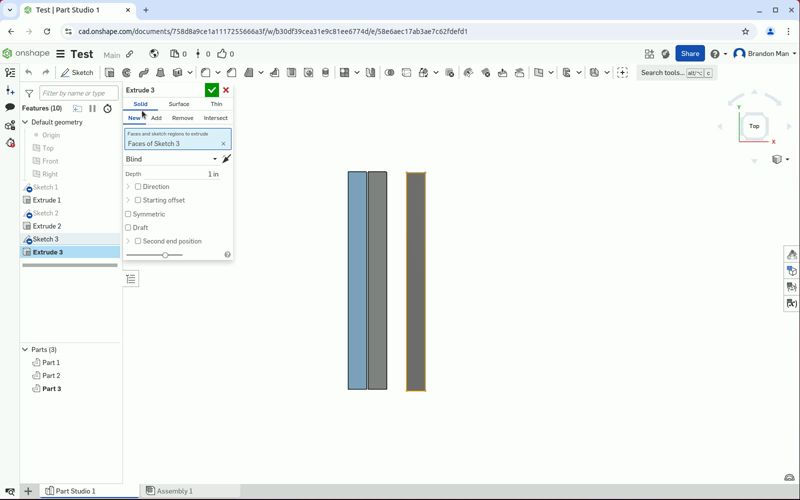
mouse_move(137, 120)
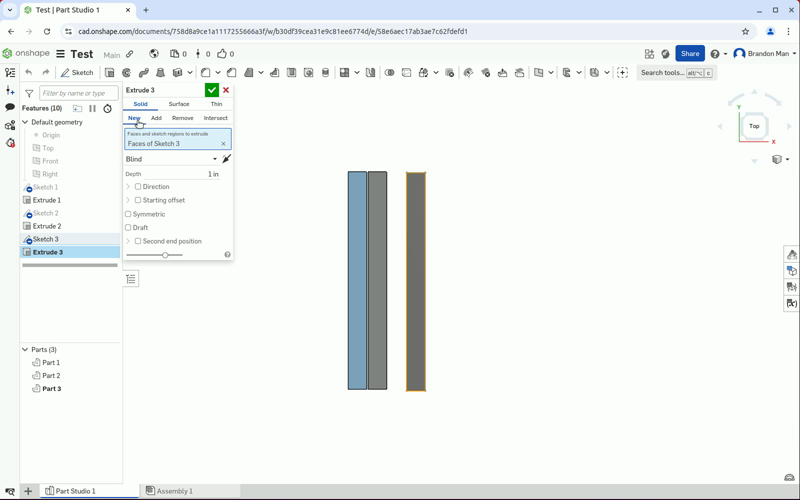
click(137, 120)
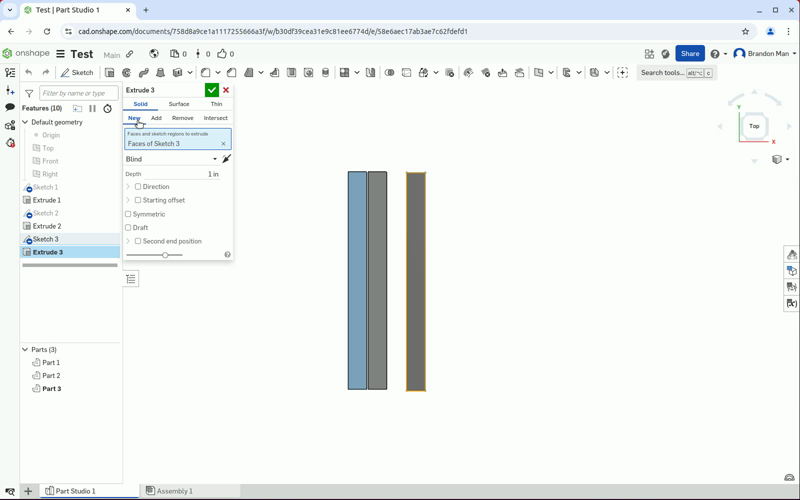
key(tab, 4)
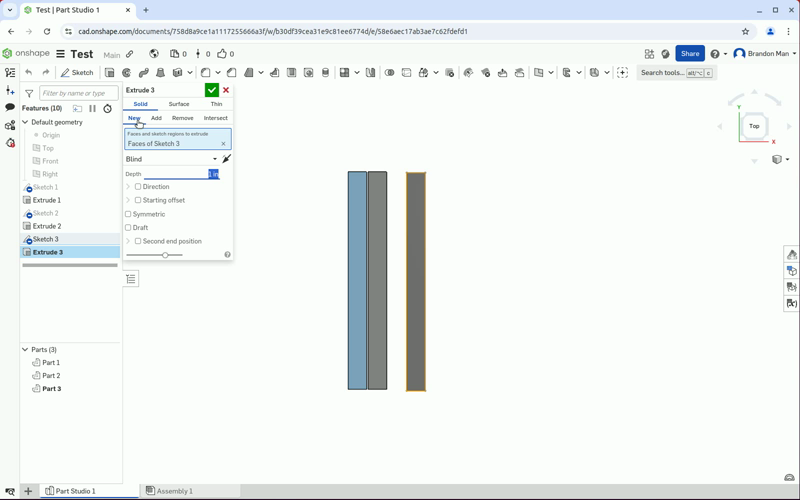
text(7.703)
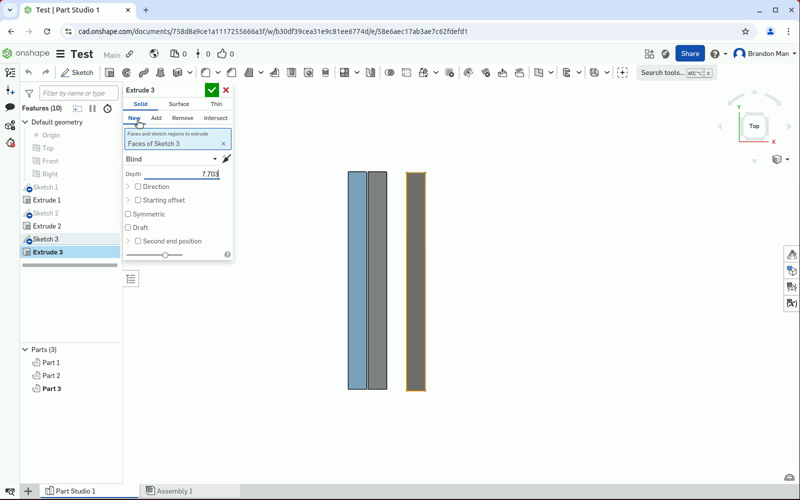
key(enter)
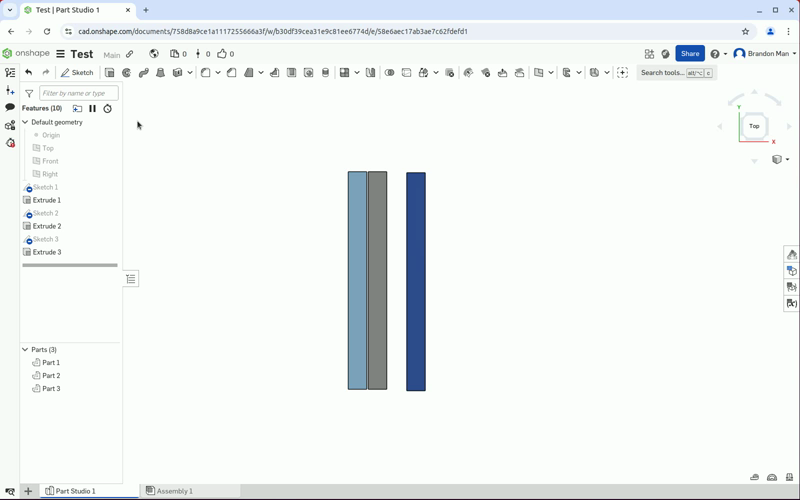
key(shift+h)
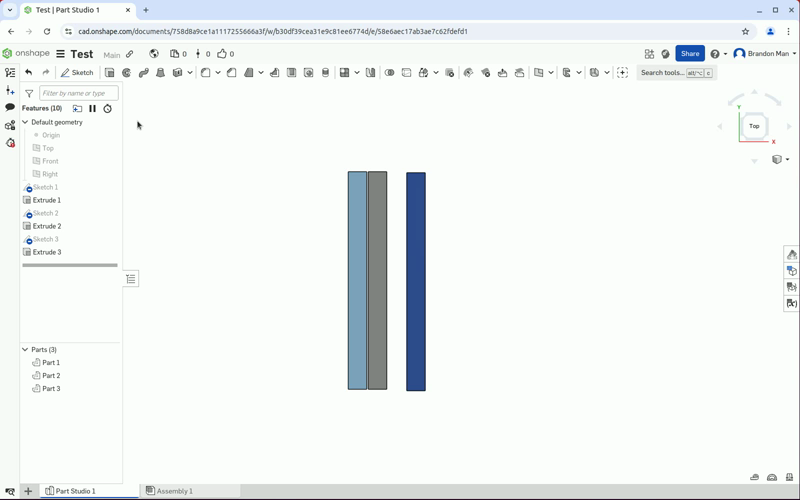
key(shift+h)
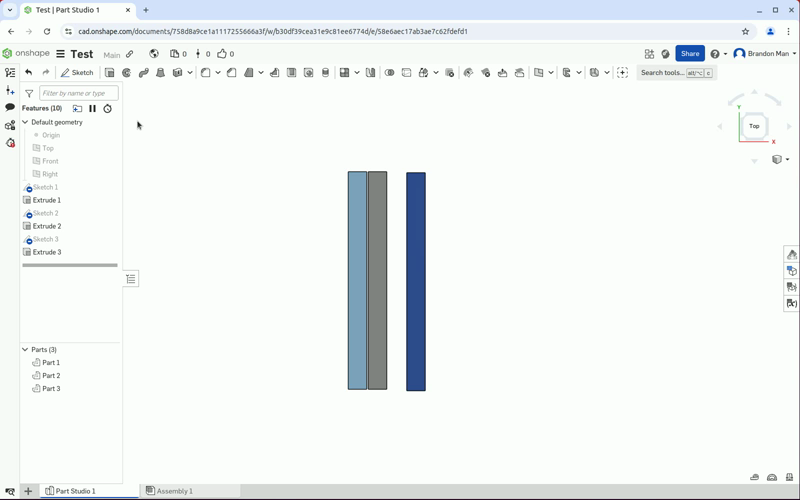
mouse_move(73, 189)
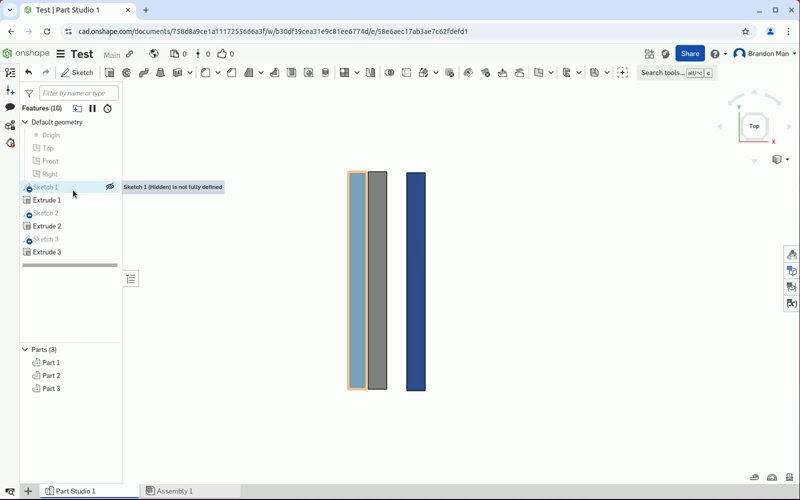
click(73, 189)
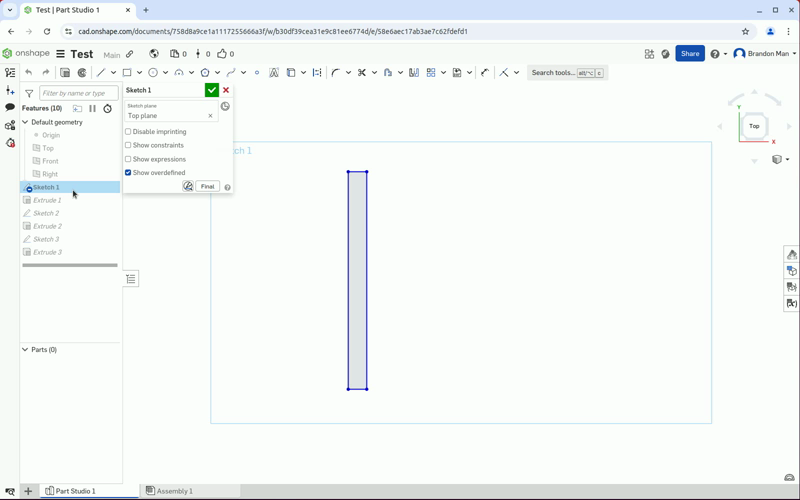
mouse_move(229, 92)
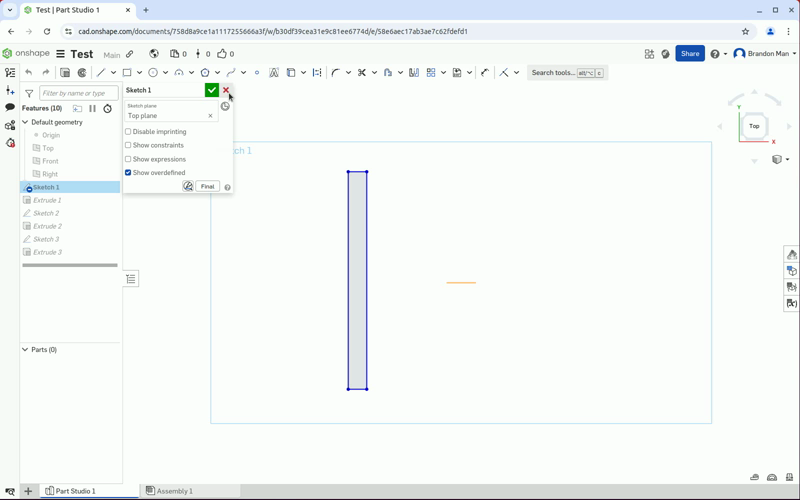
click(229, 92)
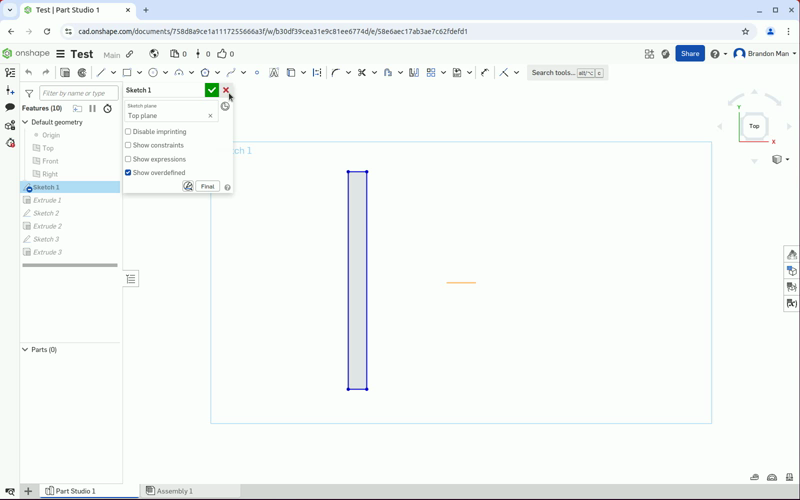
key(shift+s)
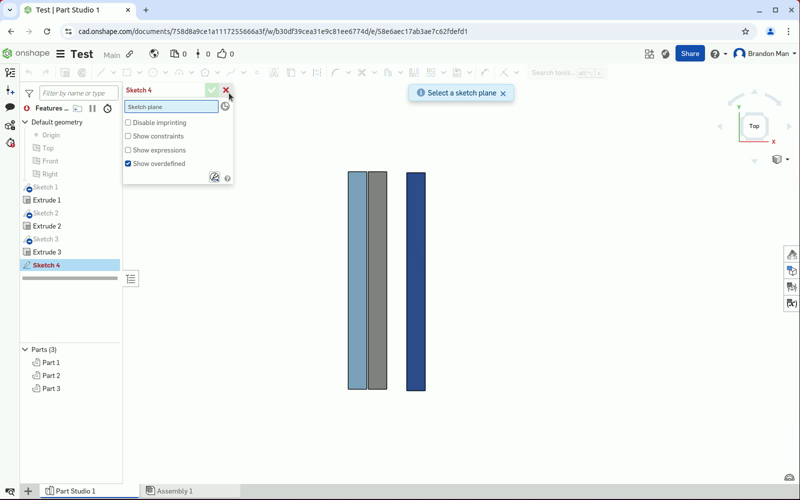
mouse_move(73, 150)
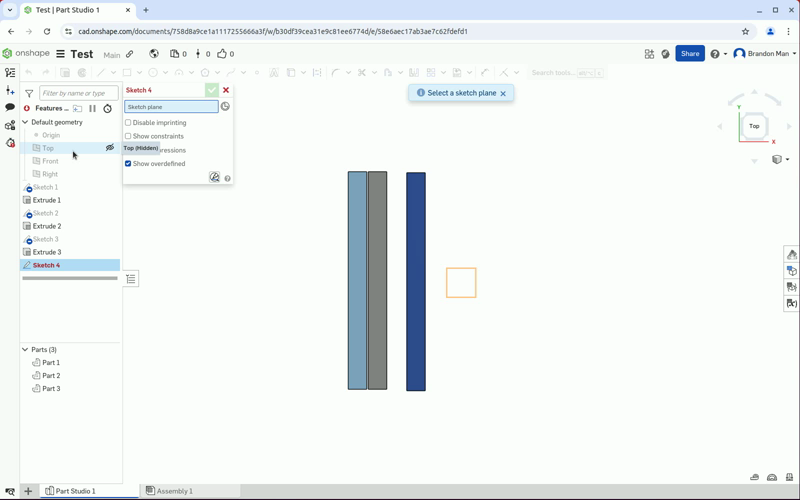
click(73, 150)
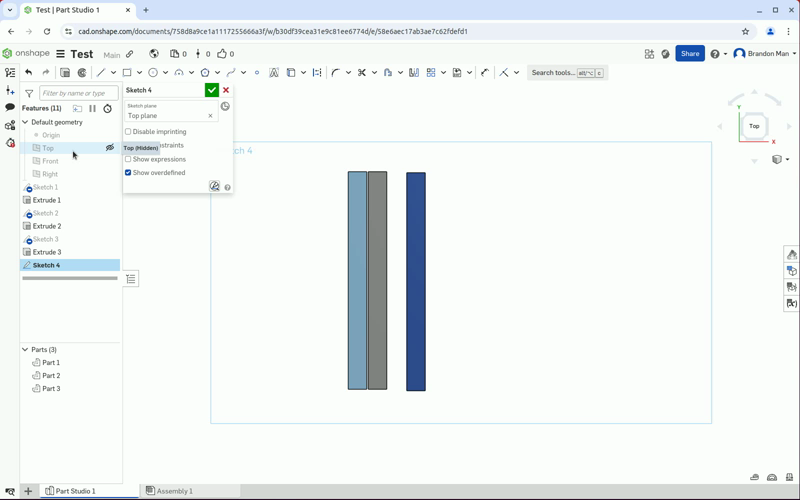
mouse_move(73, 352)
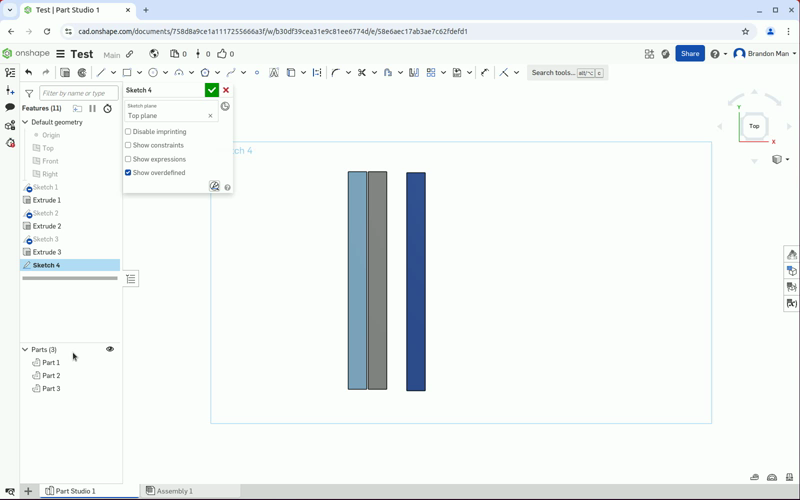
key(y)
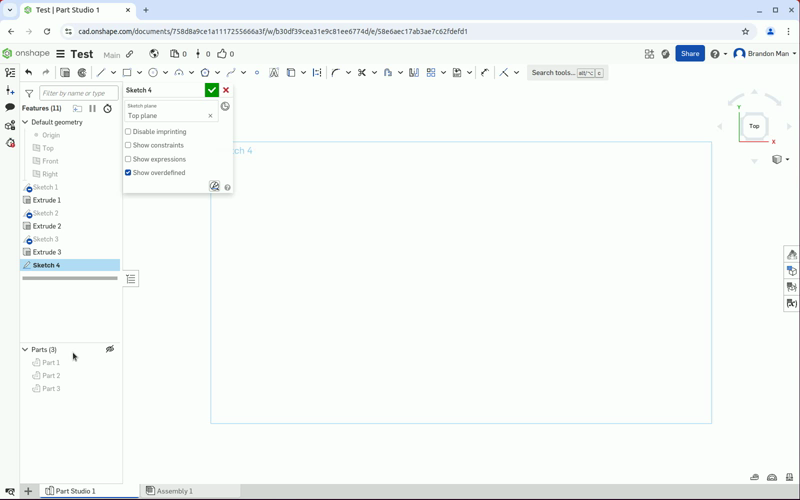
key(l)
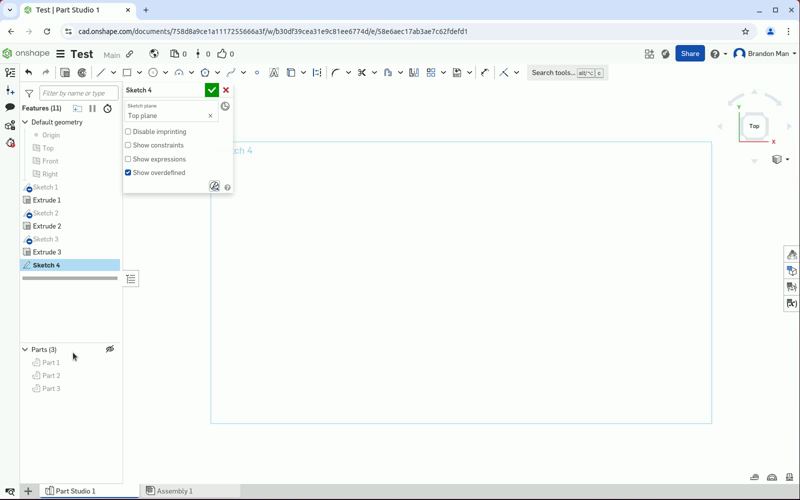
key_down(shift)
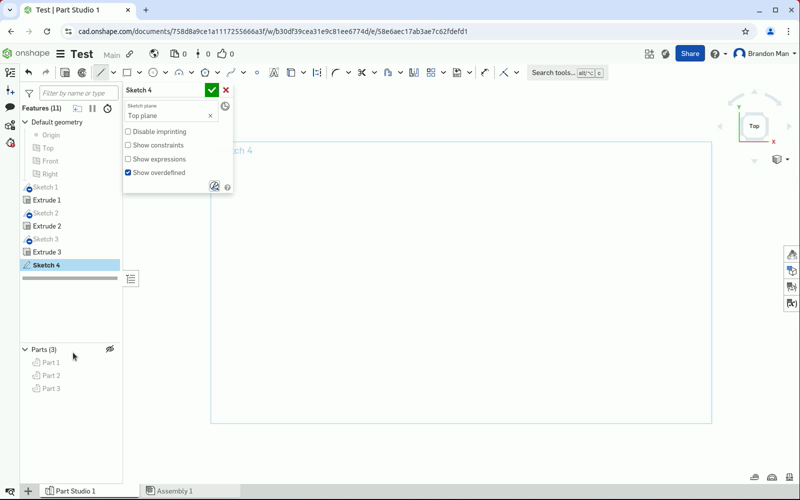
mouse_move(386, 390)
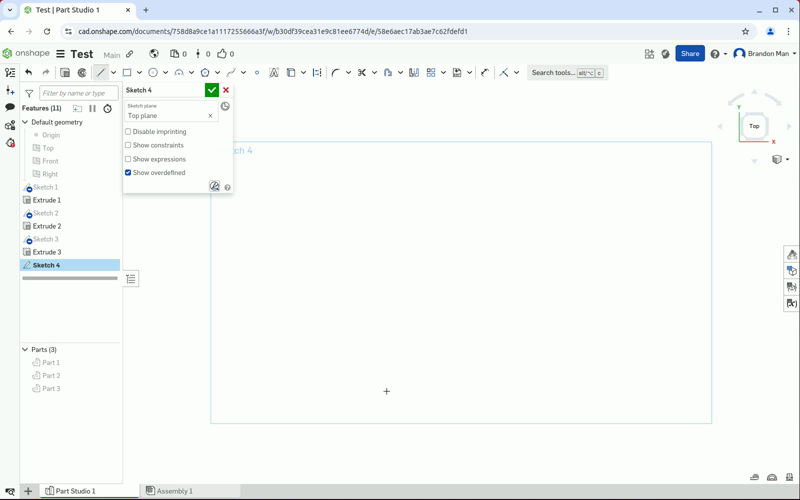
click(386, 390)
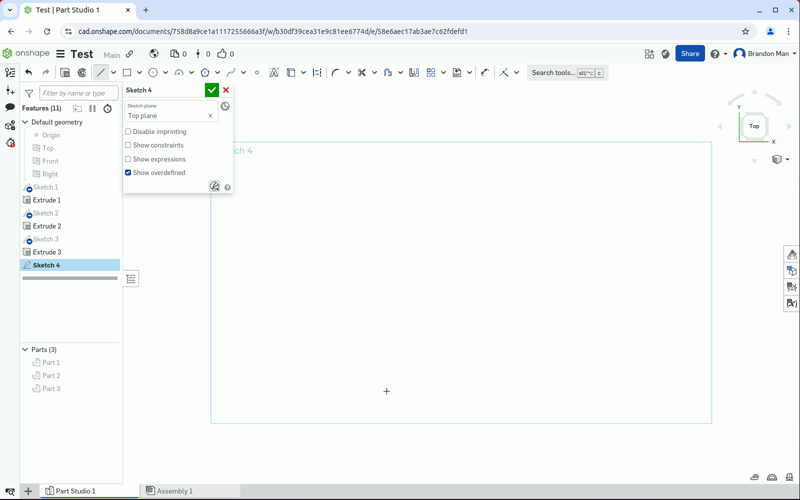
key_up(shift)
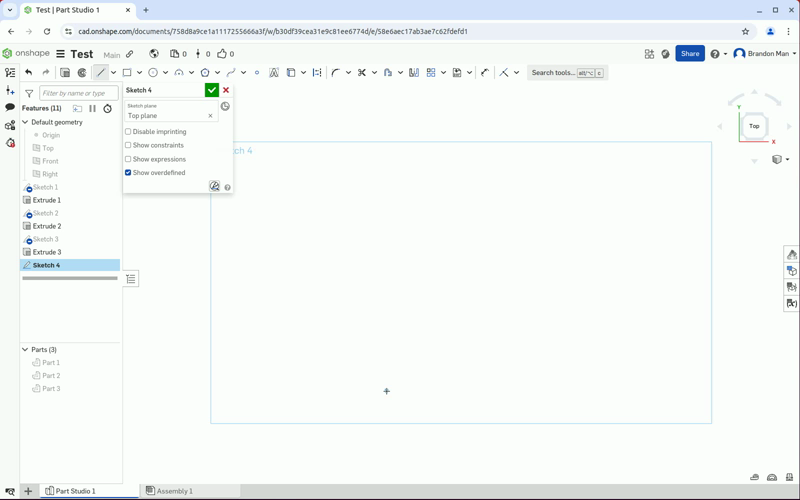
key_down(shift)
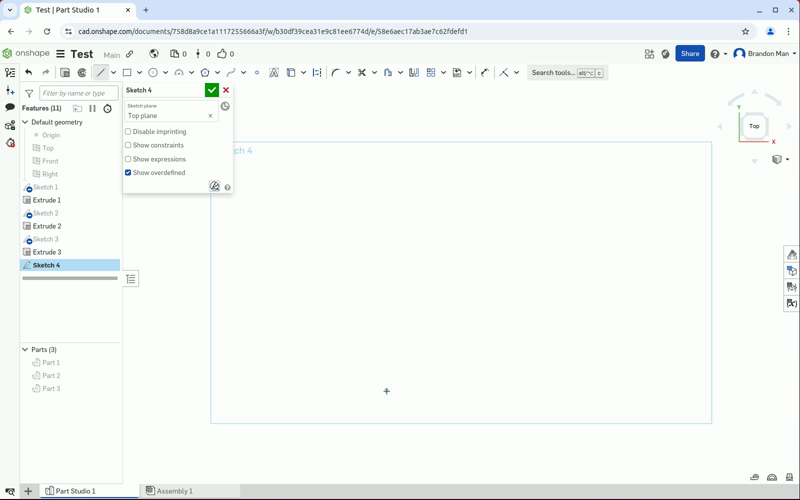
mouse_move(417, 390)
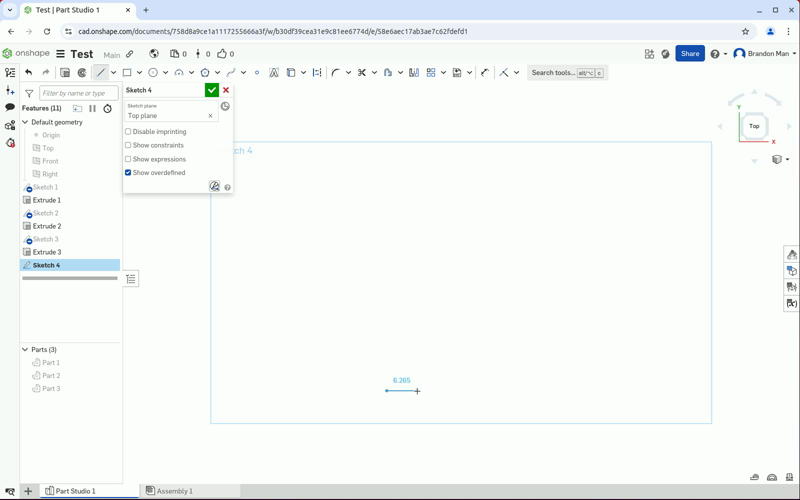
mouse_move(405, 390)
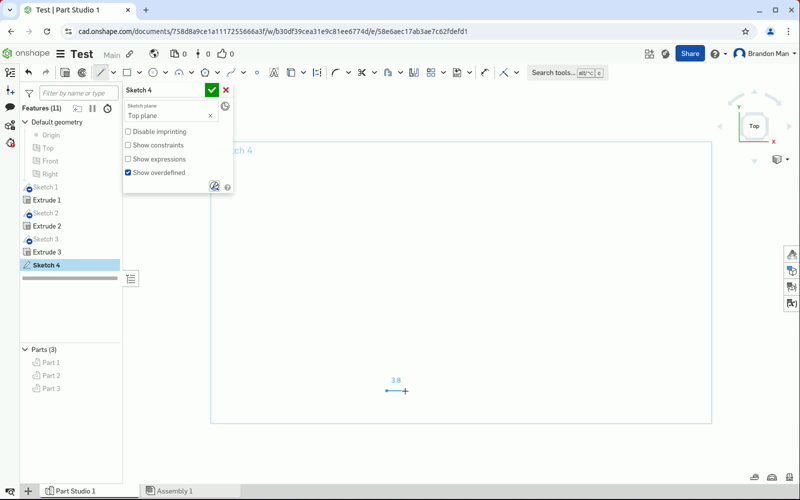
click(405, 390)
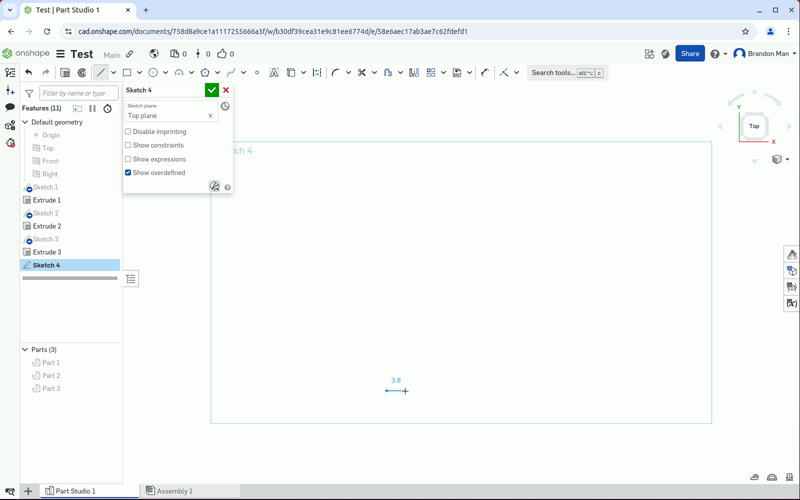
key_up(shift)
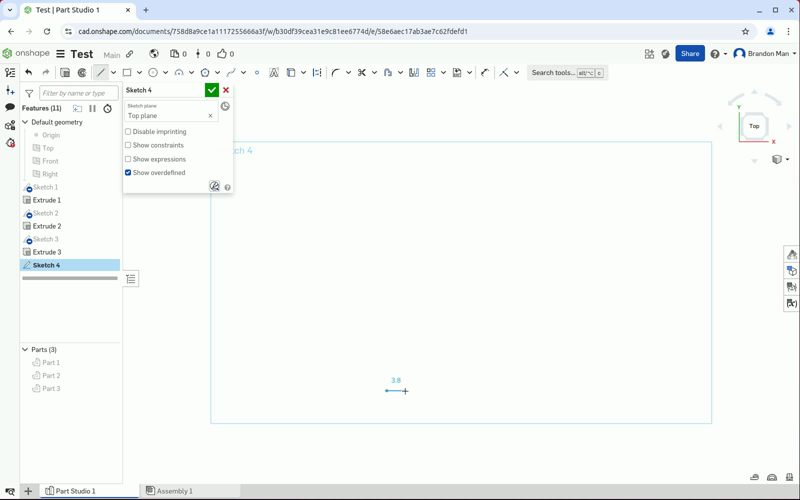
key_down(shift)
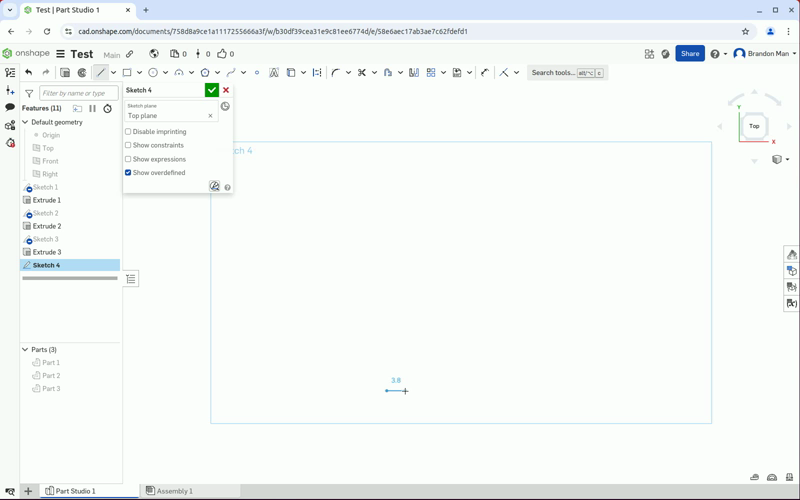
mouse_move(405, 172)
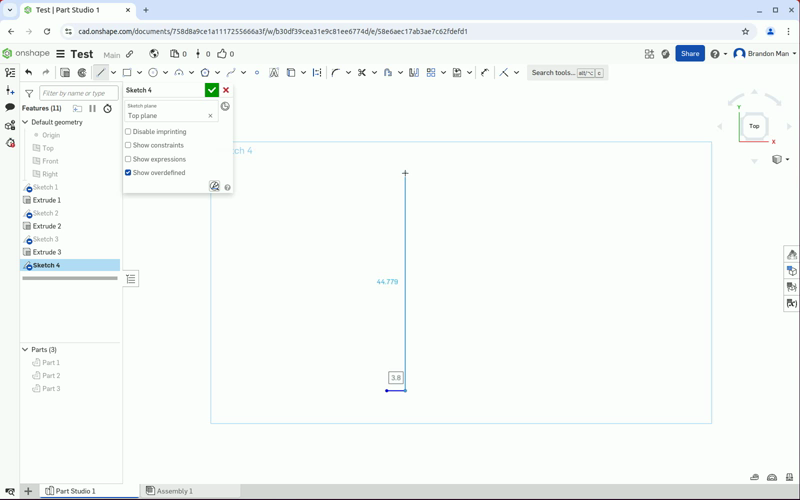
click(405, 172)
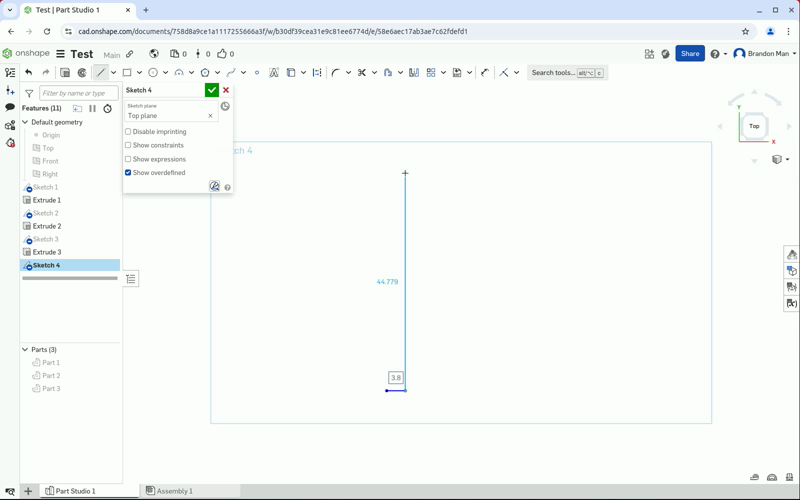
key_up(shift)
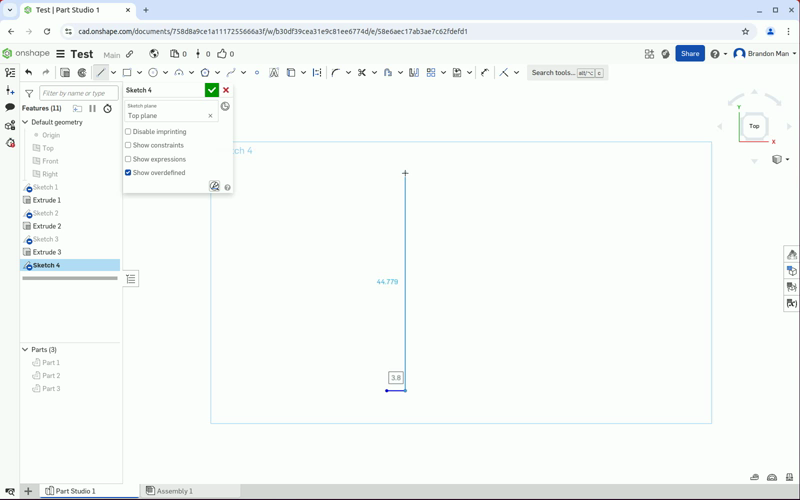
key_down(shift)
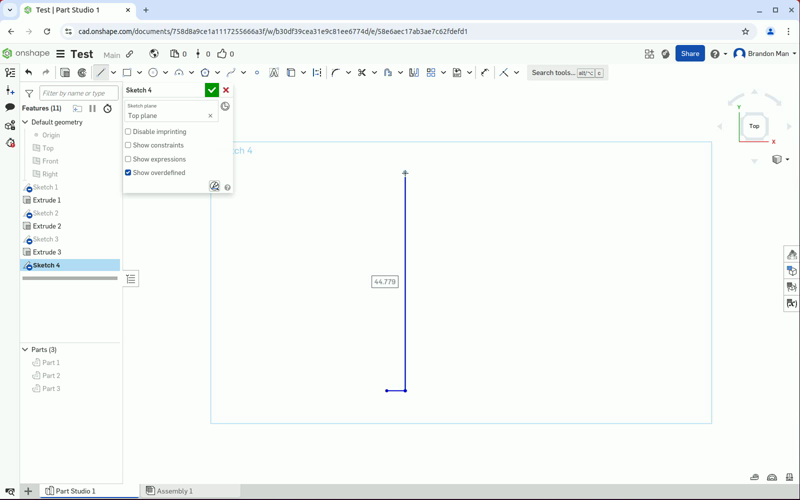
mouse_move(435, 172)
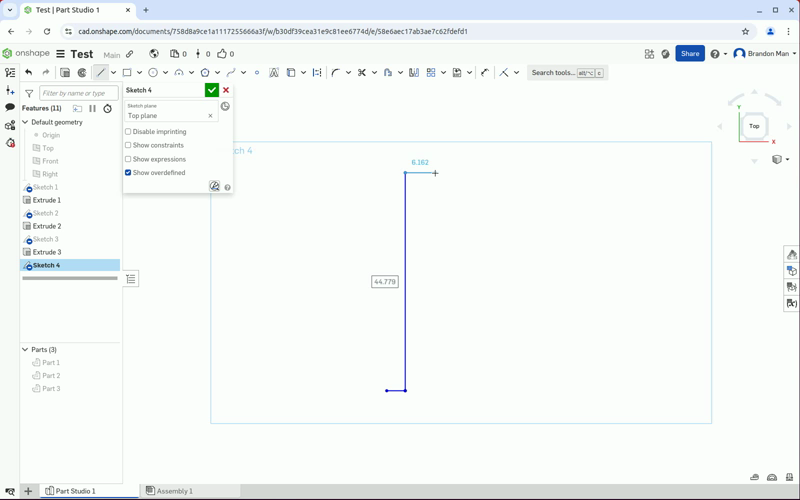
mouse_move(386, 172)
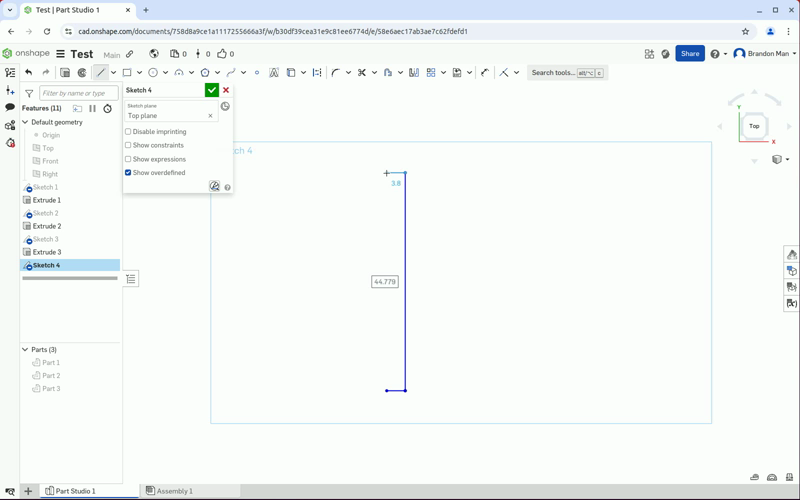
click(386, 172)
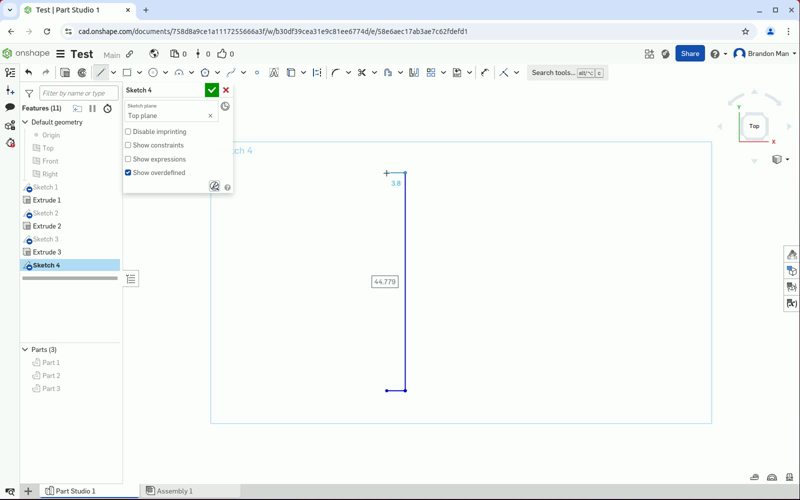
key_up(shift)
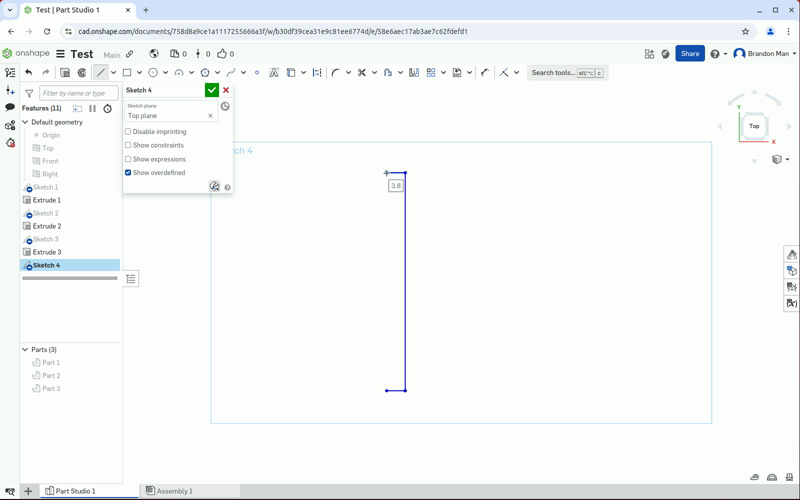
key_down(shift)
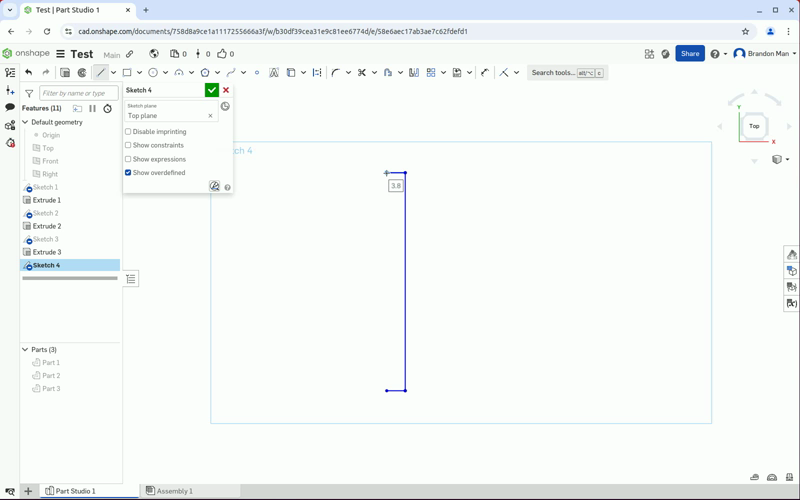
mouse_move(386, 390)
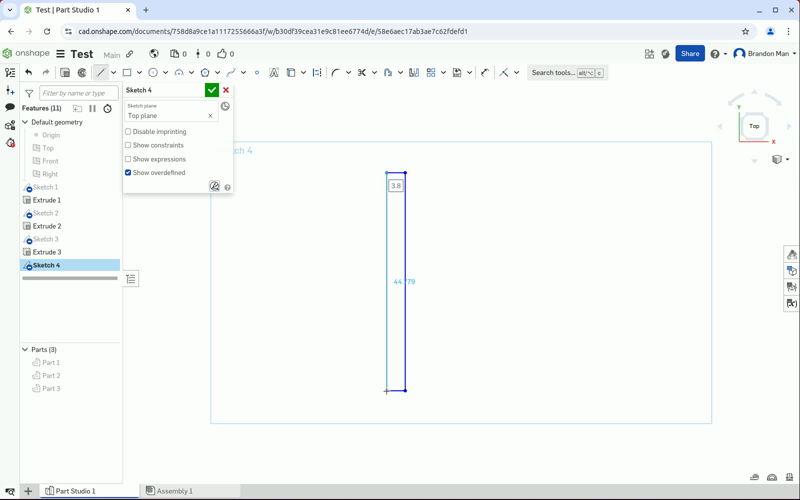
key_up(shift)
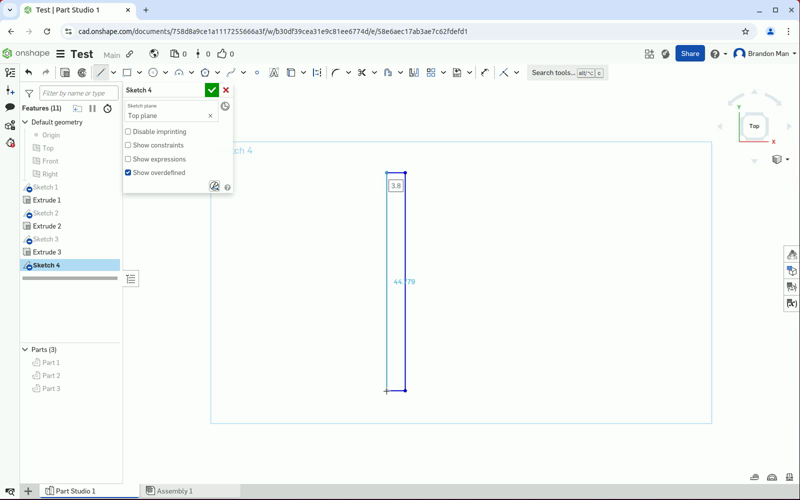
click(386, 390)
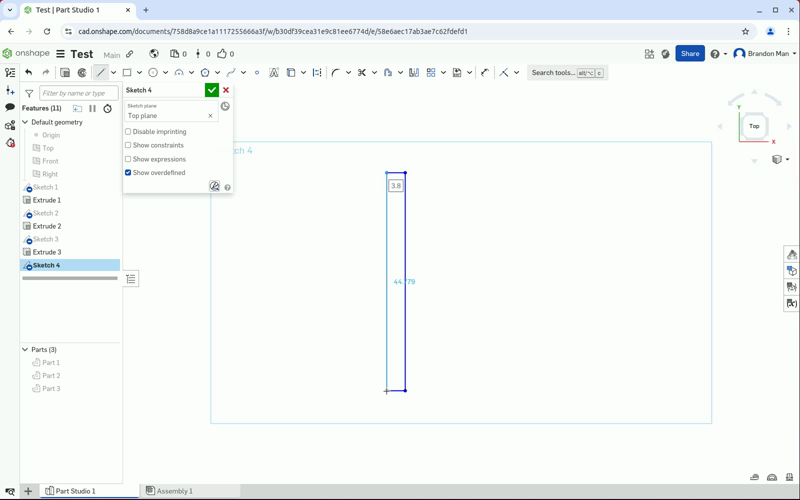
key(esc)
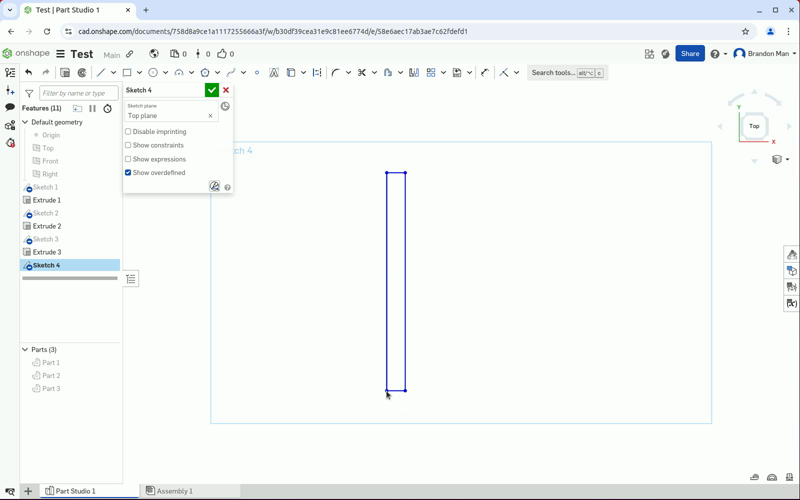
mouse_move(392, 288)
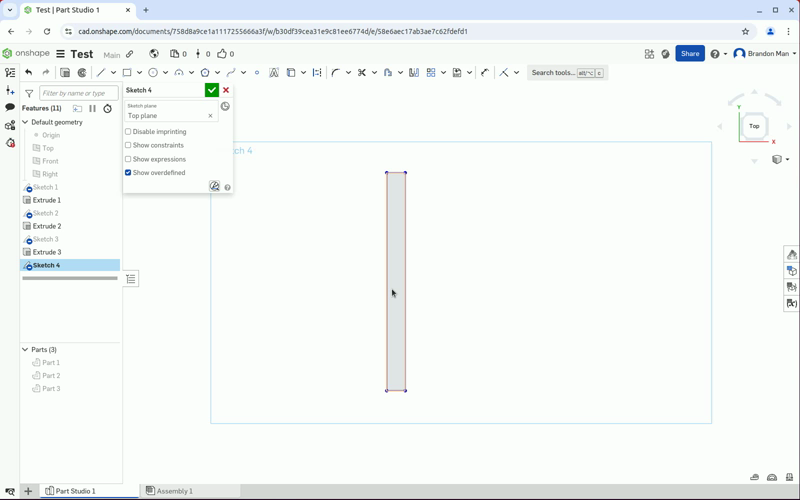
click(392, 288)
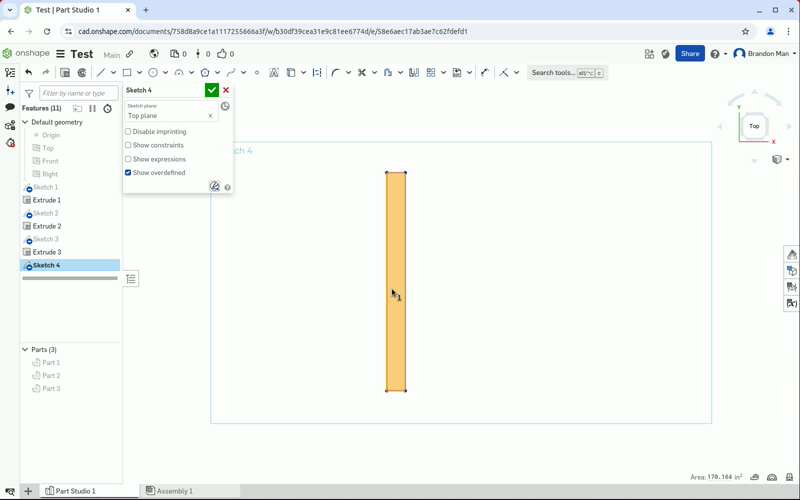
mouse_move(73, 352)
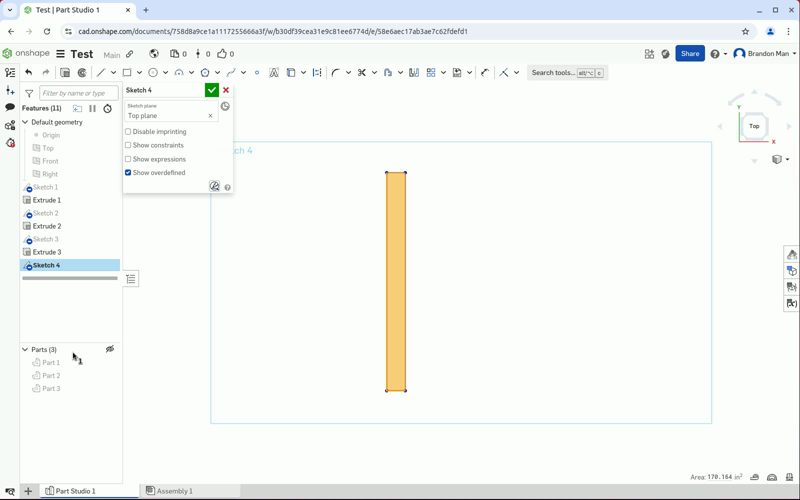
key(shift+y)
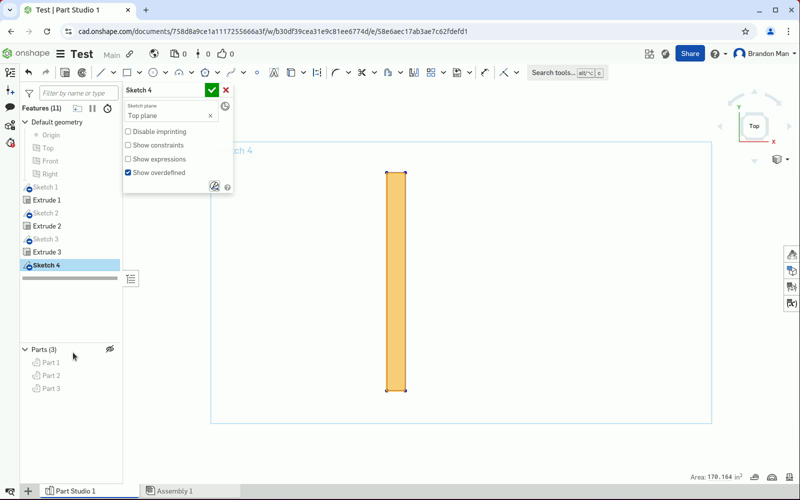
key(shift+e)
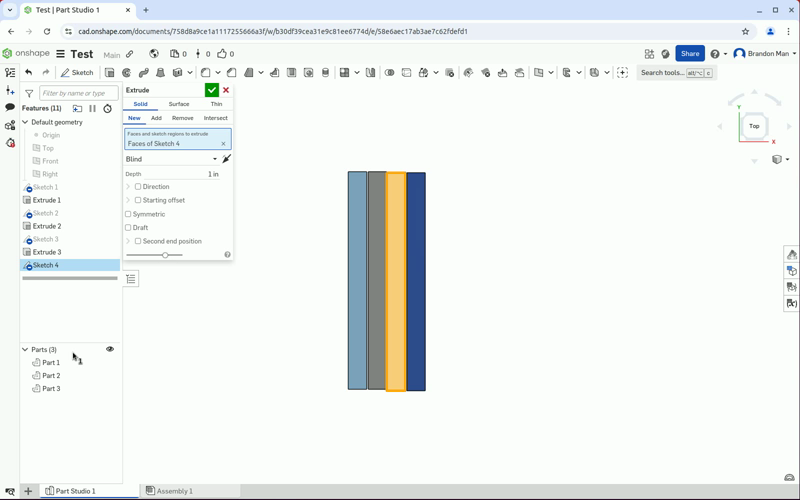
mouse_move(143, 106)
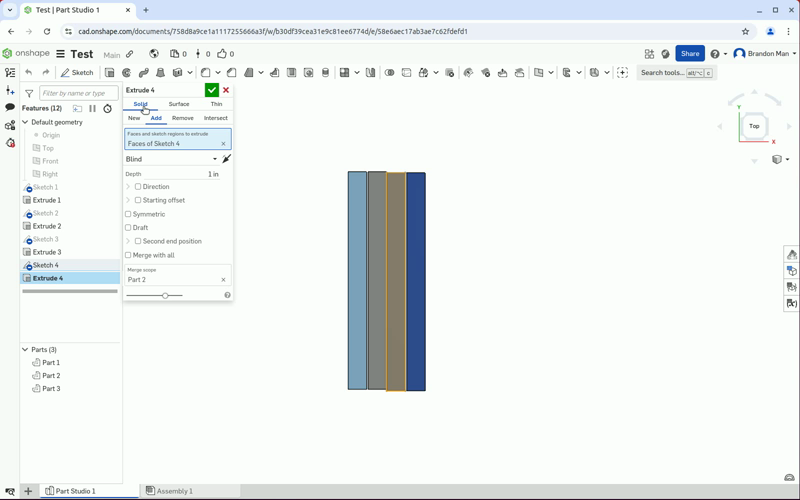
click(143, 106)
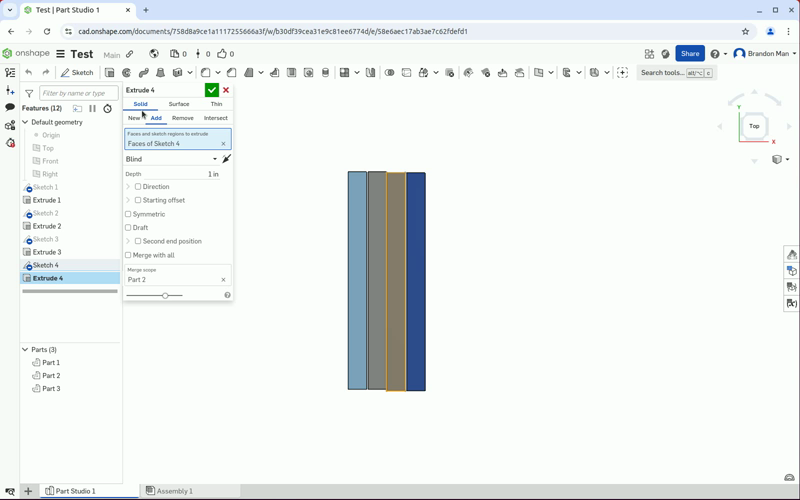
mouse_move(137, 120)
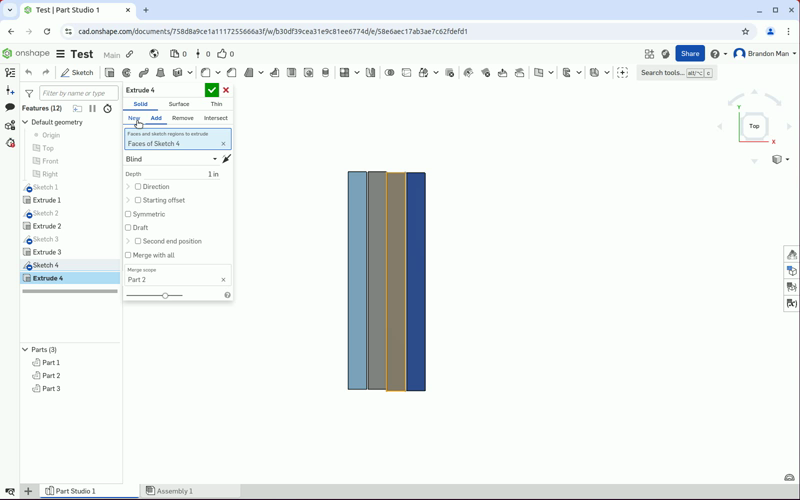
click(137, 120)
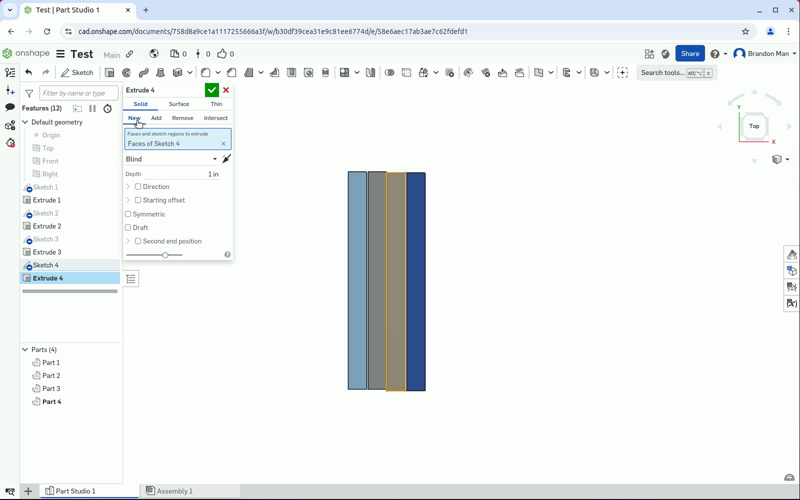
key(tab, 4)
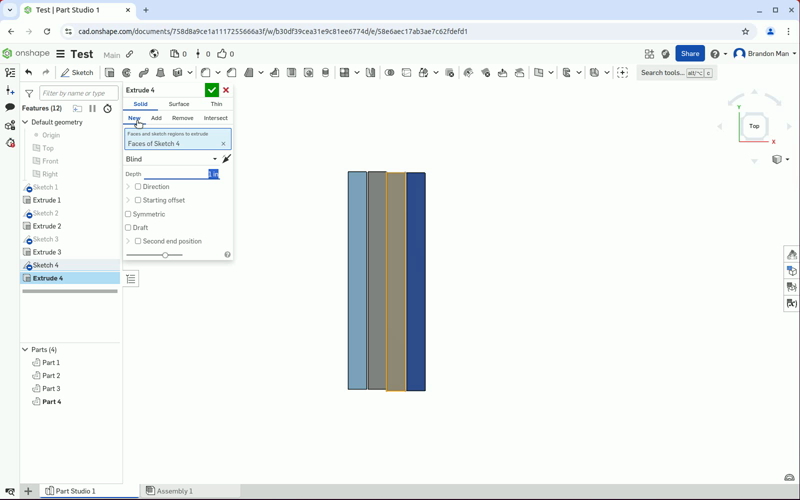
text(7.703)
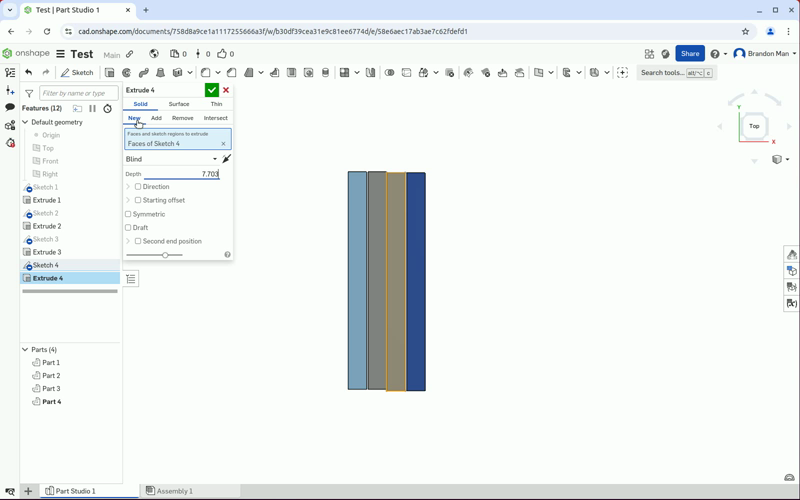
key(enter)
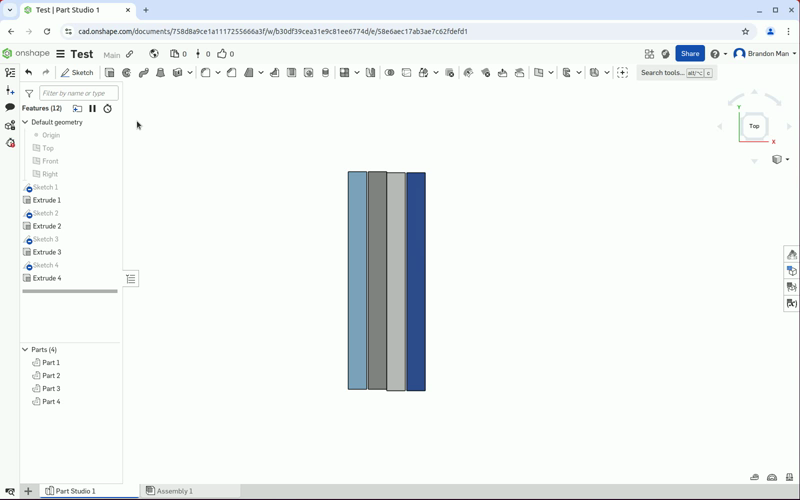
key(shift+h)
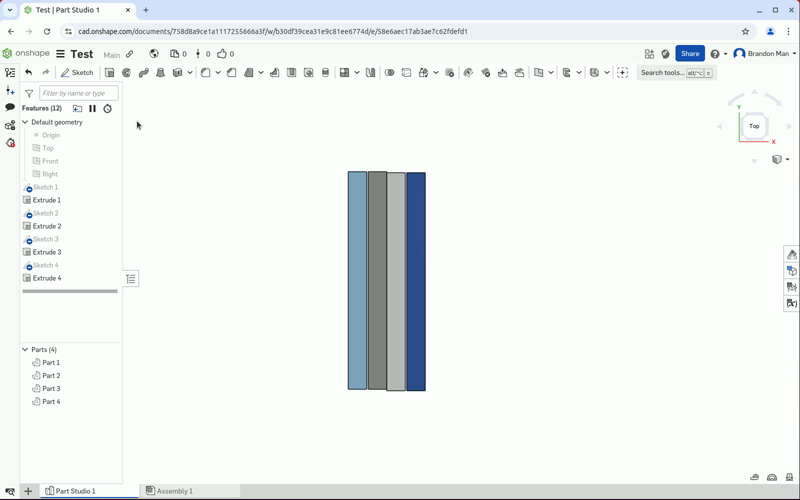
key(shift+h)
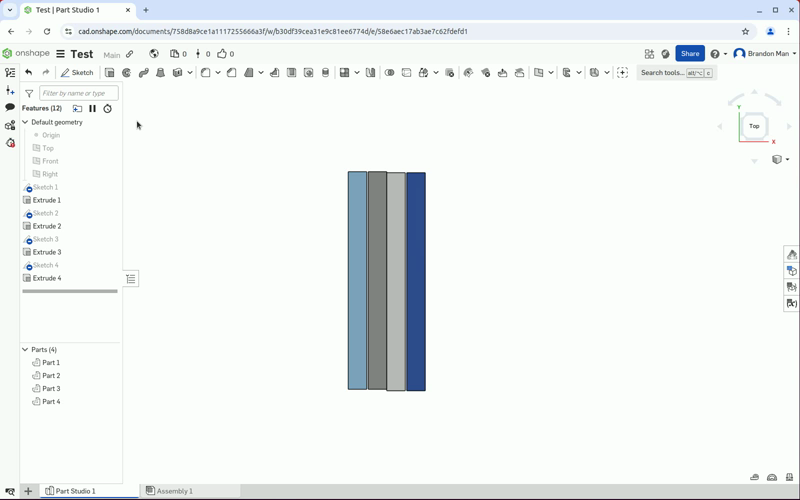
mouse_move(73, 189)
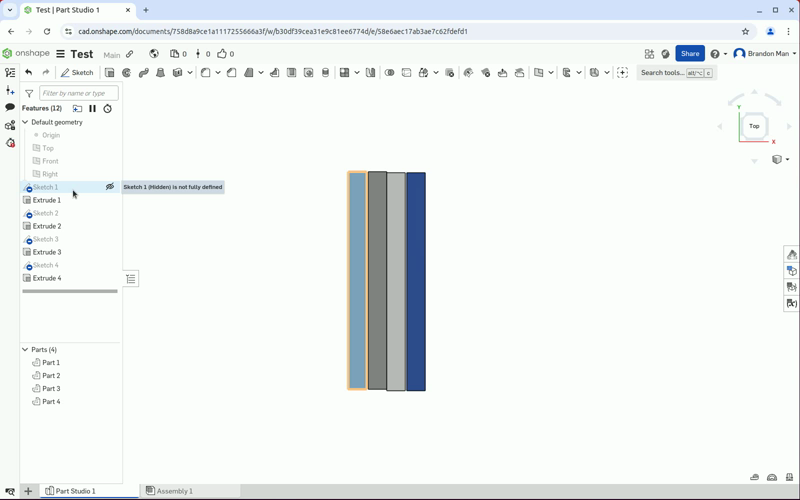
click(73, 189)
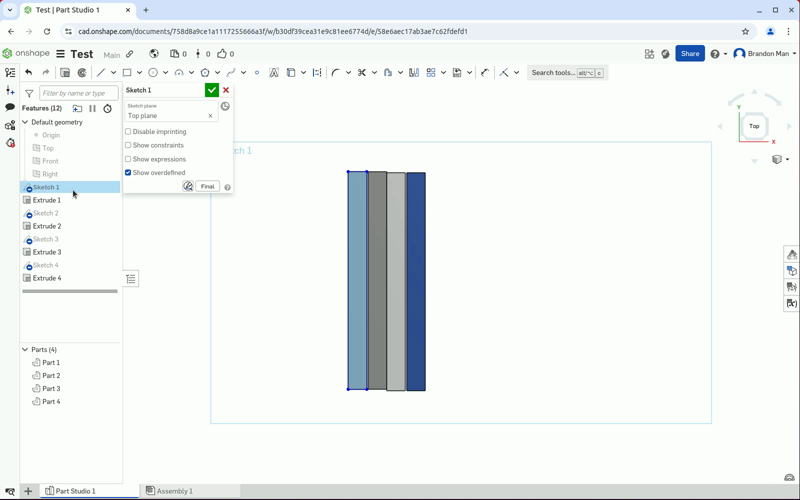
mouse_move(229, 92)
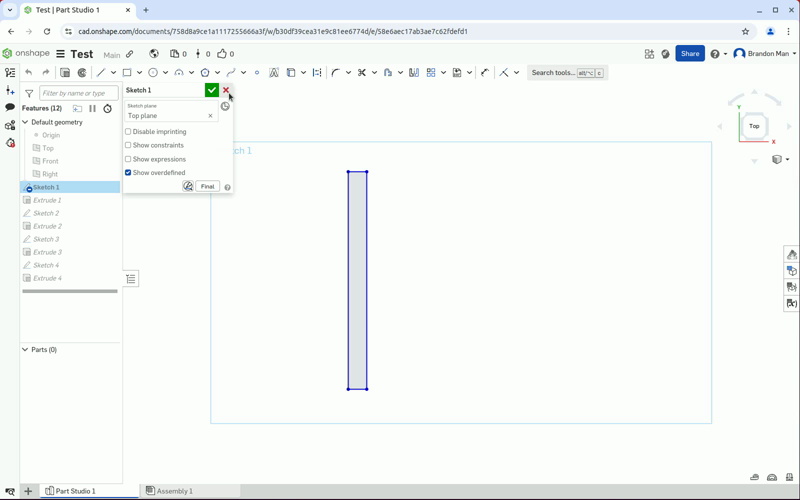
click(229, 92)
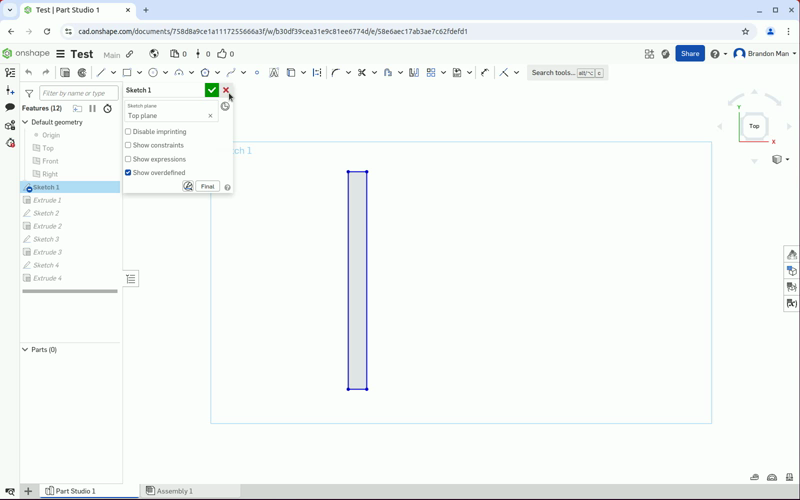
key(shift+s)
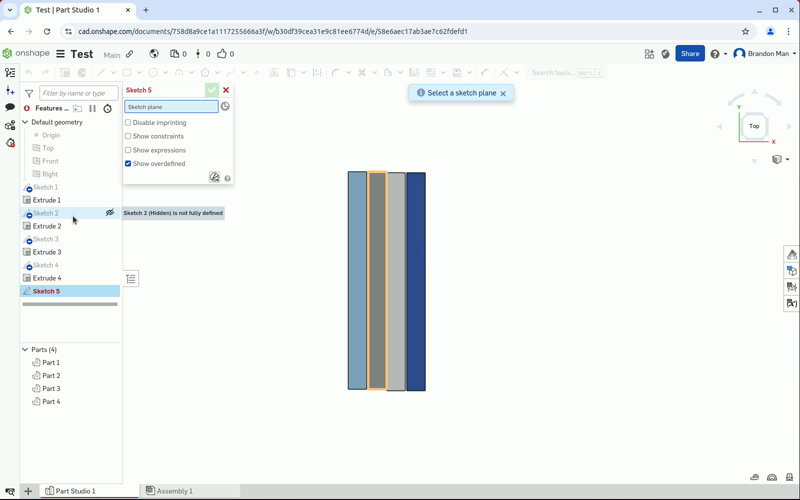
scroll(3)
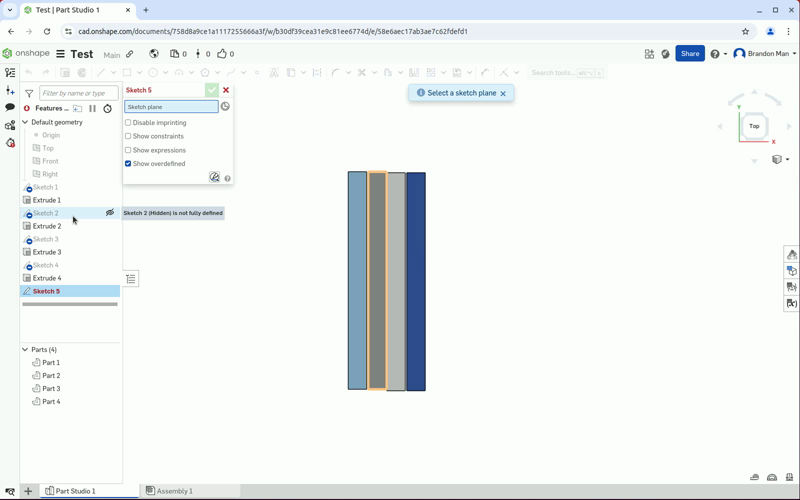
mouse_move(73, 150)
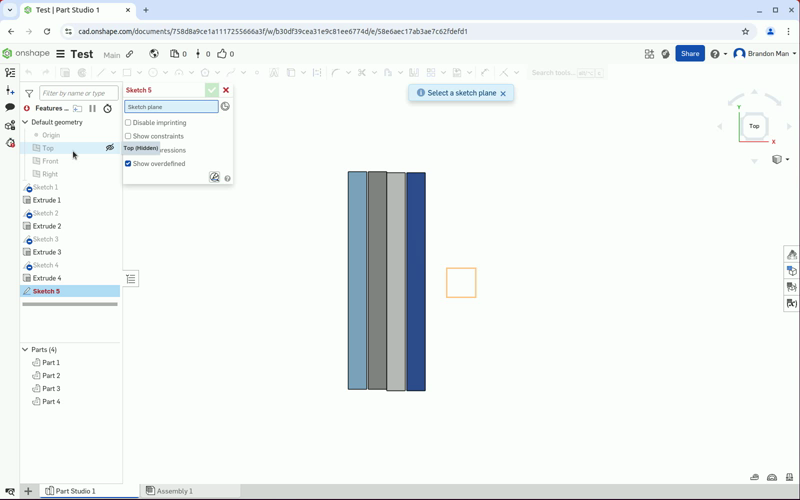
click(73, 150)
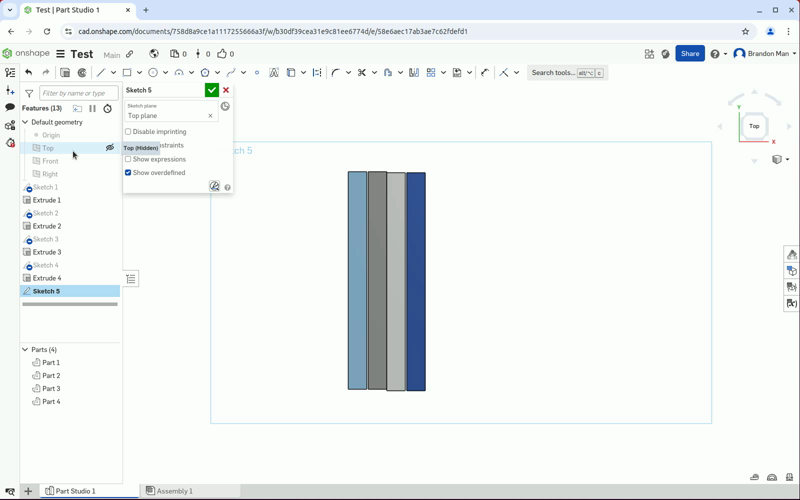
mouse_move(73, 352)
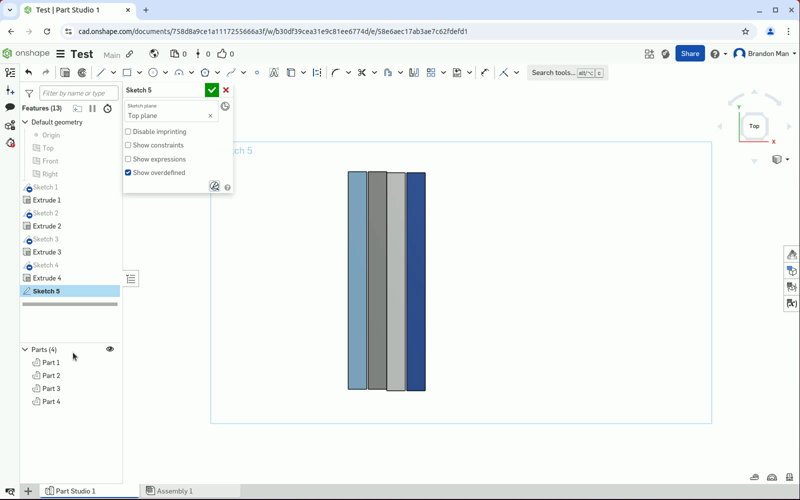
key(y)
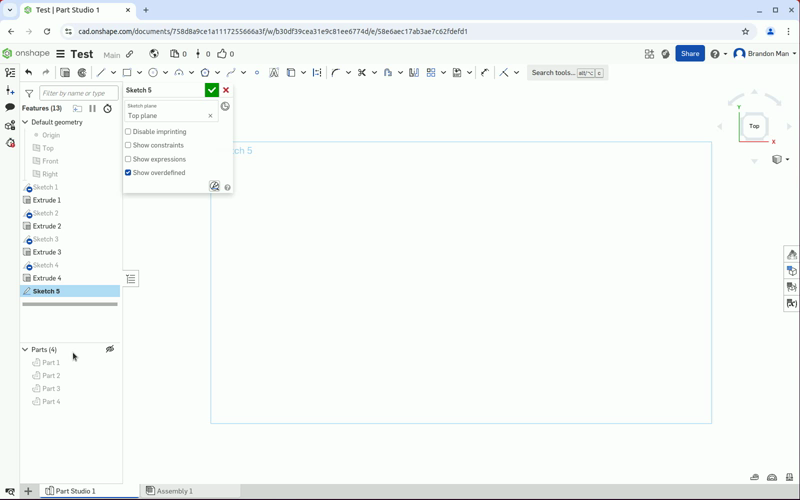
key(l)
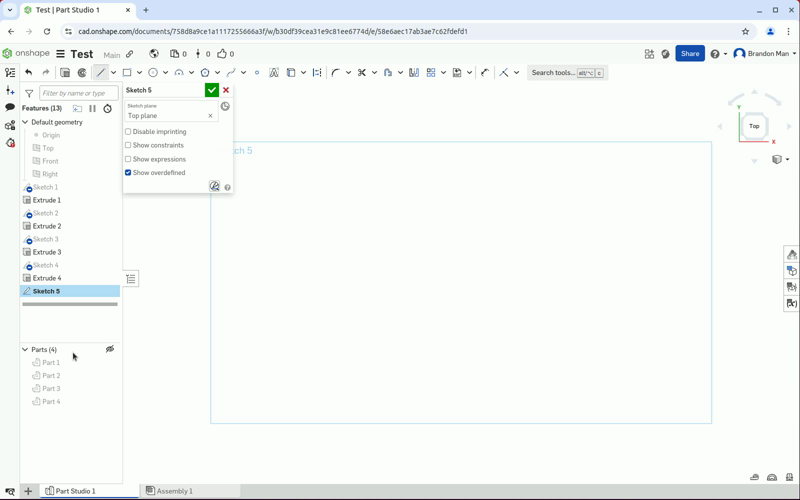
key_down(shift)
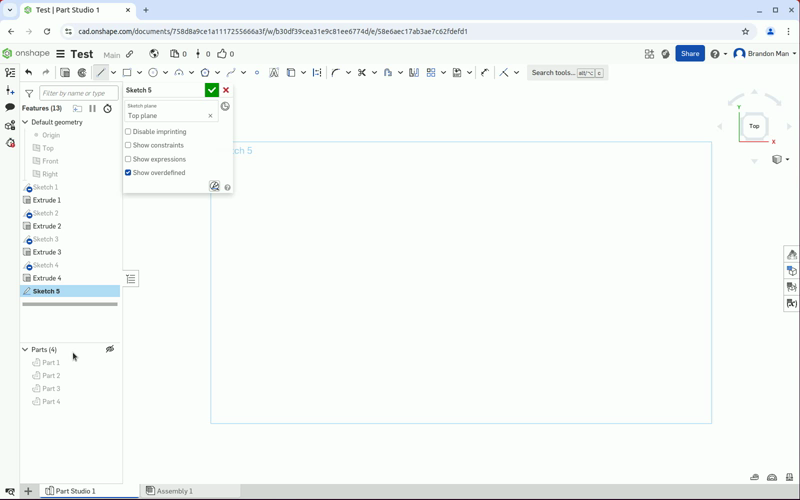
mouse_move(426, 390)
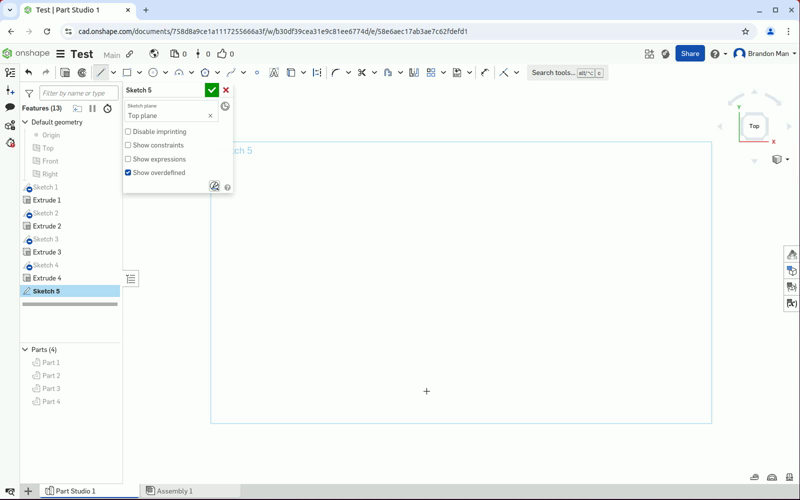
click(426, 390)
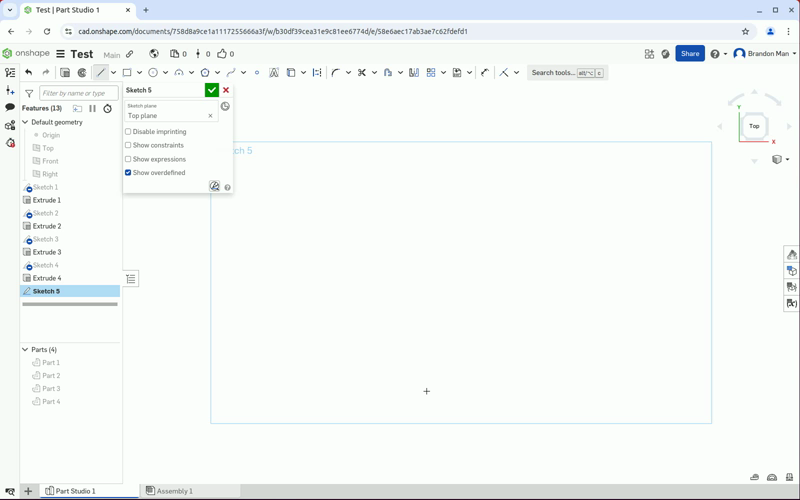
key_up(shift)
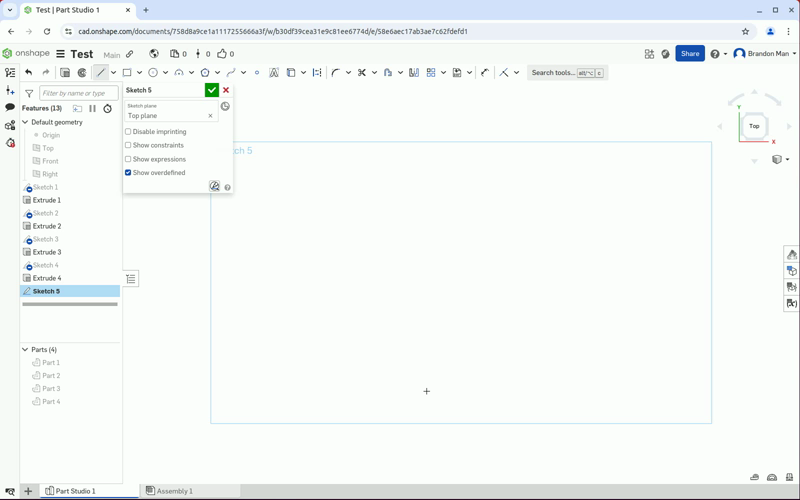
key_down(shift)
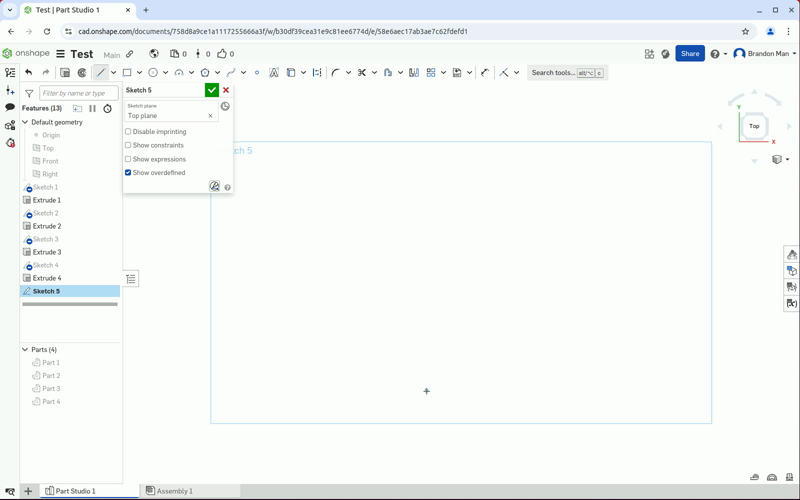
mouse_move(456, 390)
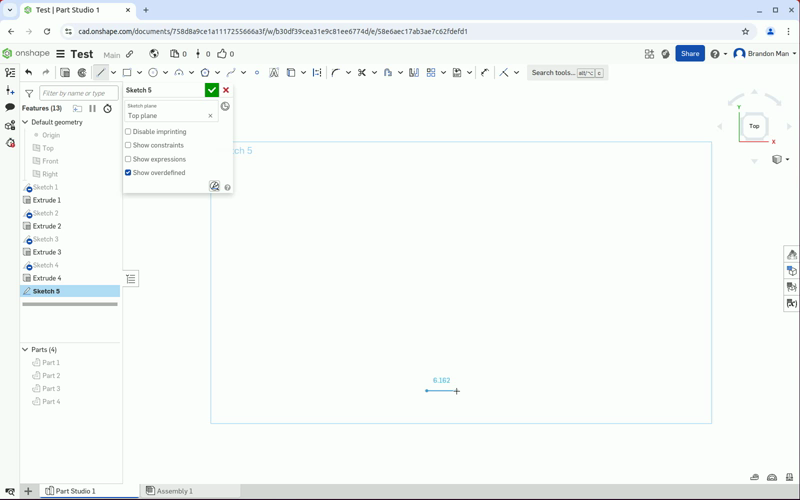
mouse_move(445, 390)
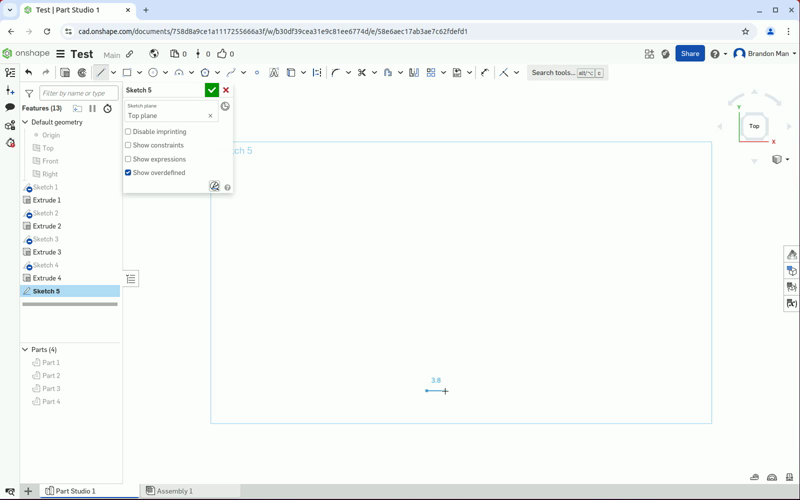
click(445, 390)
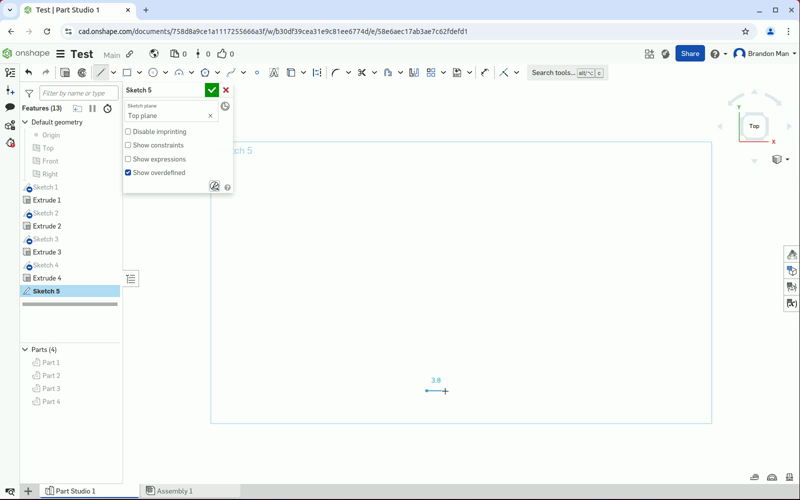
key_up(shift)
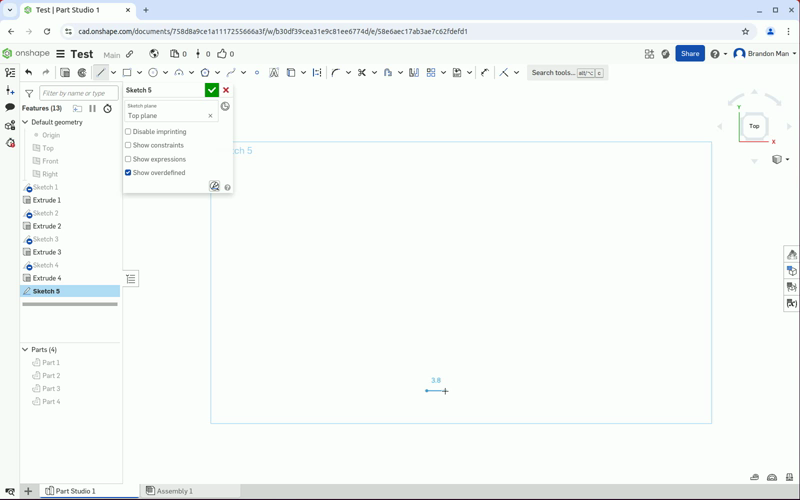
key_down(shift)
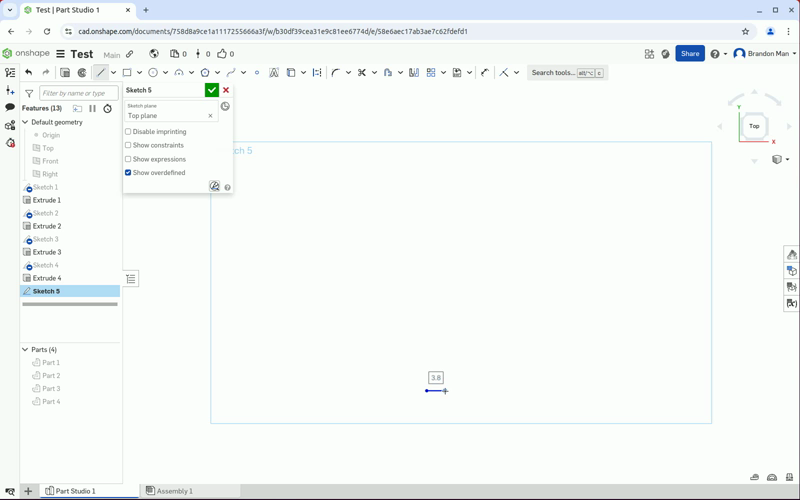
mouse_move(445, 172)
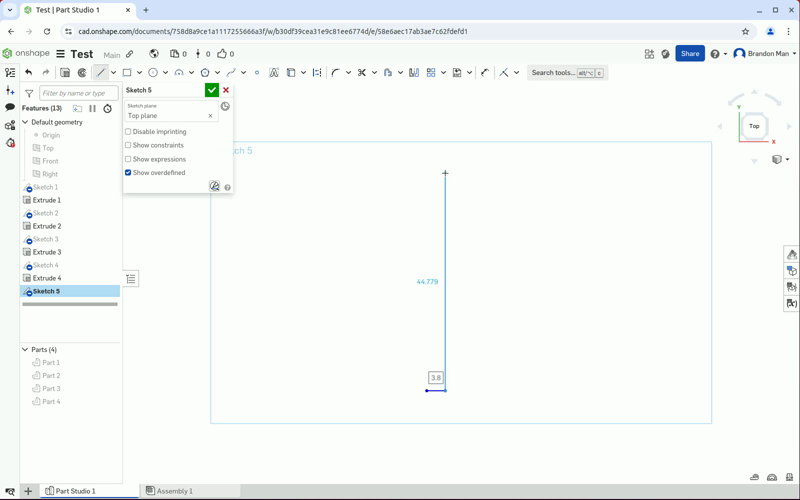
click(445, 172)
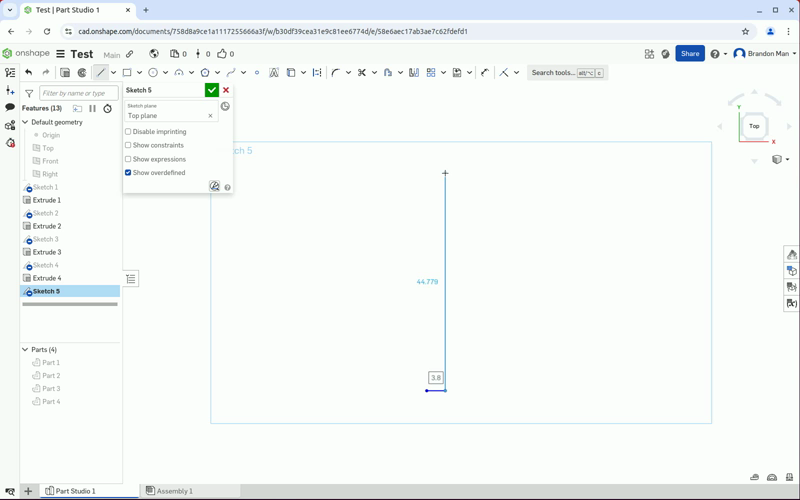
key_up(shift)
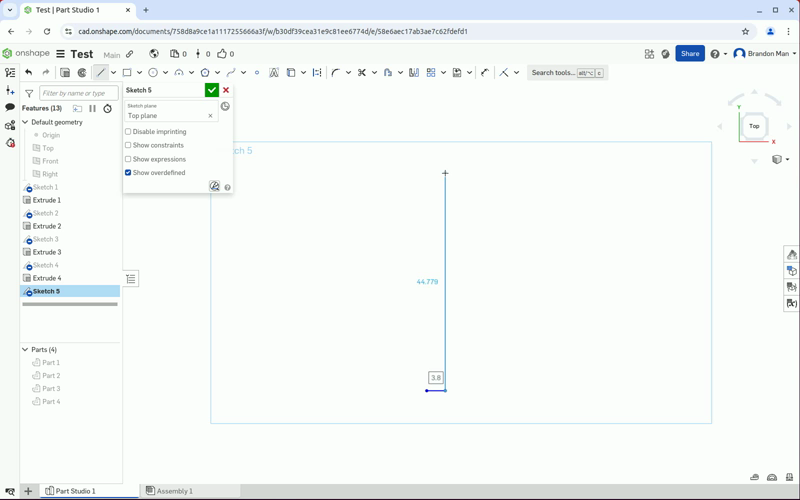
key_down(shift)
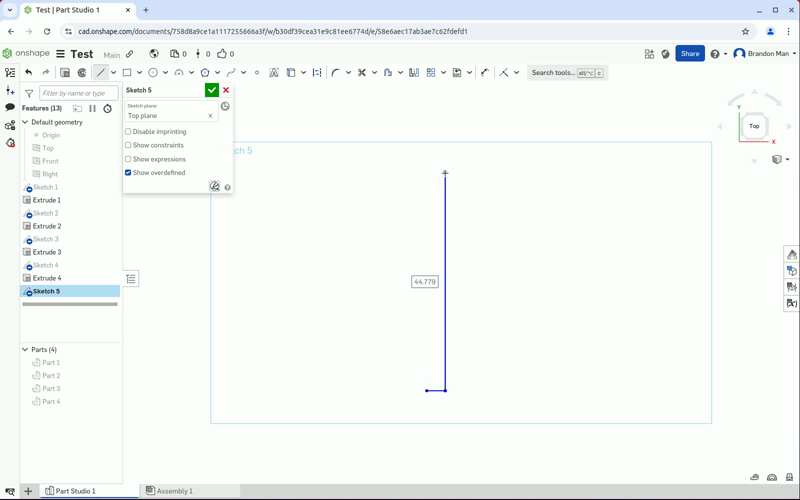
mouse_move(475, 172)
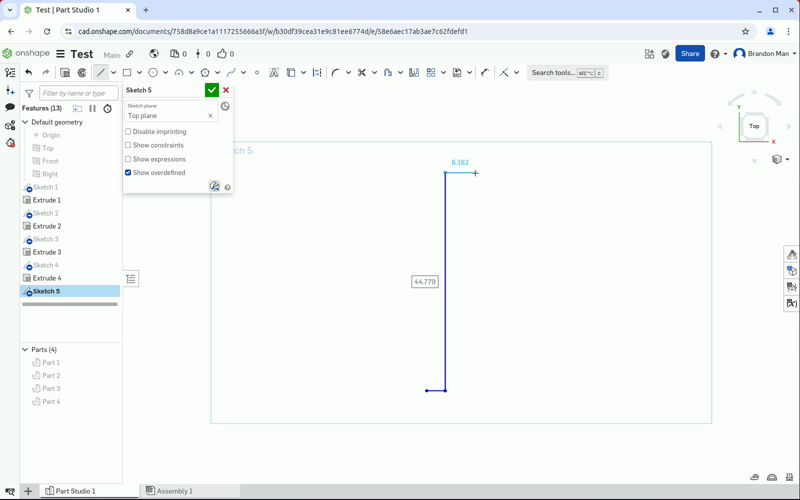
mouse_move(426, 172)
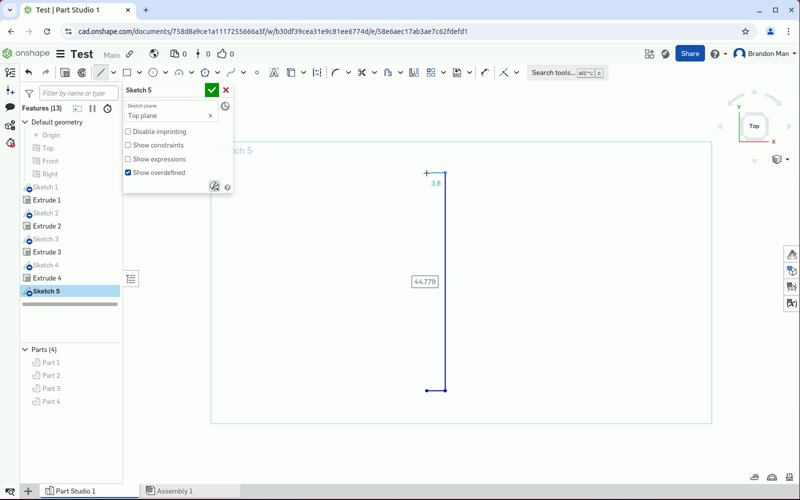
click(426, 172)
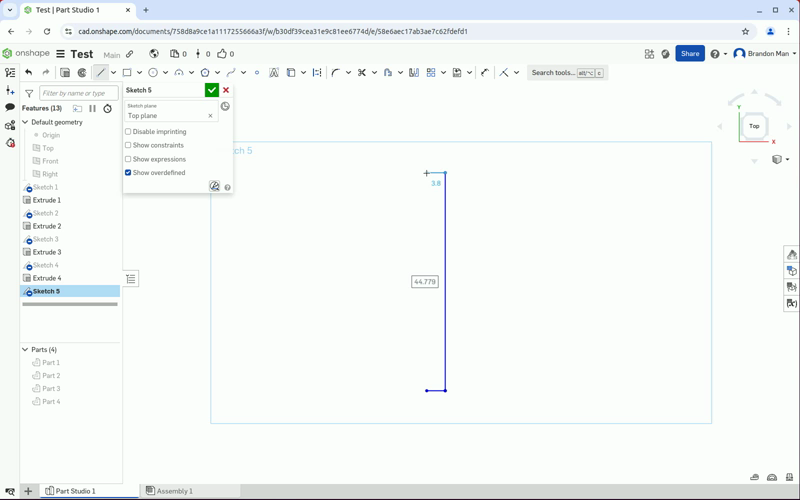
key_up(shift)
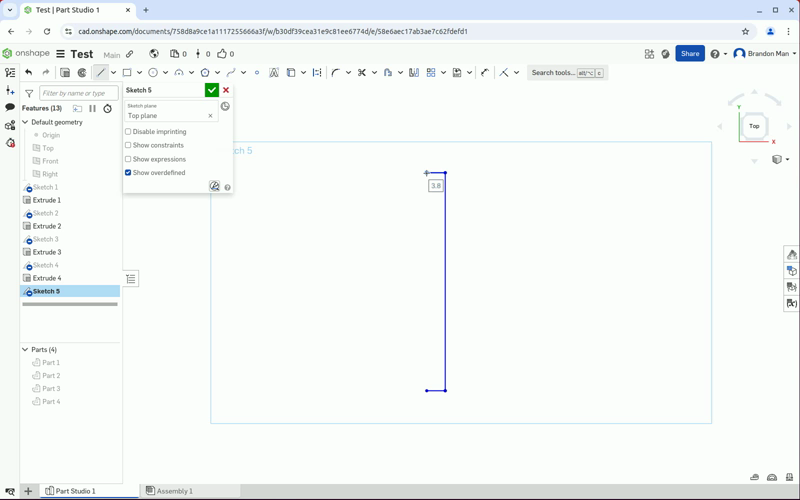
key_down(shift)
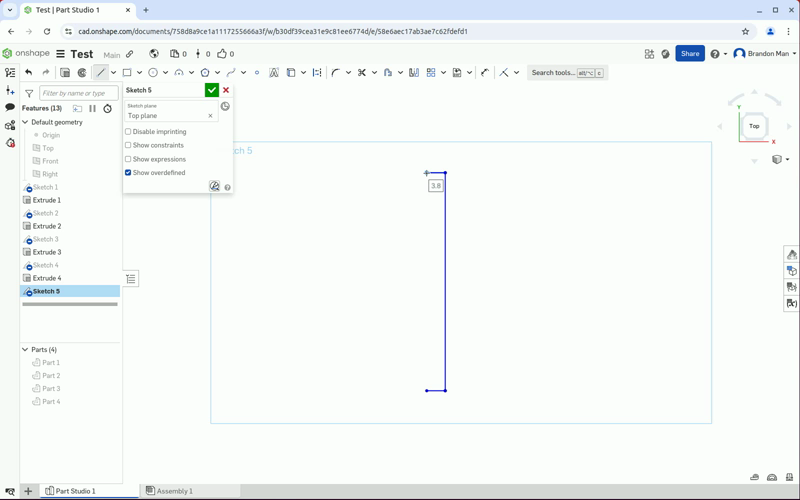
mouse_move(426, 390)
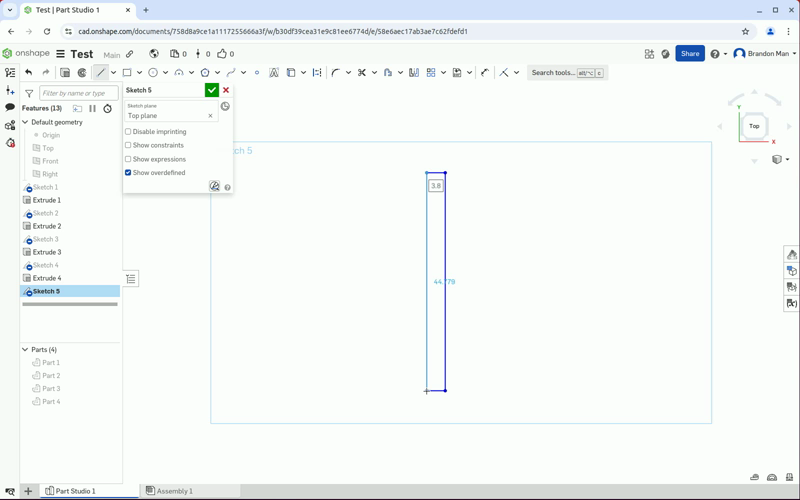
key_up(shift)
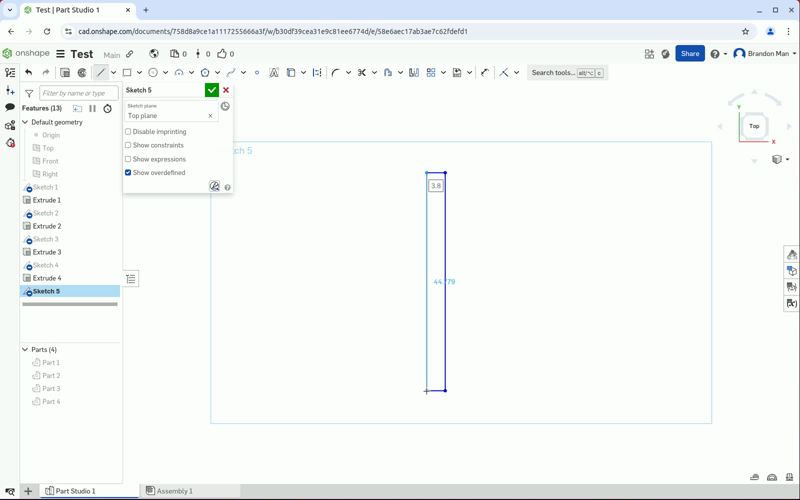
click(426, 390)
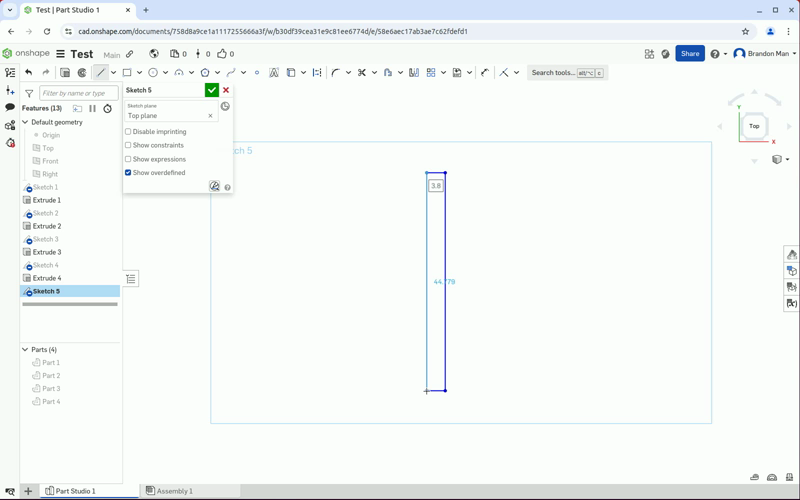
key(esc)
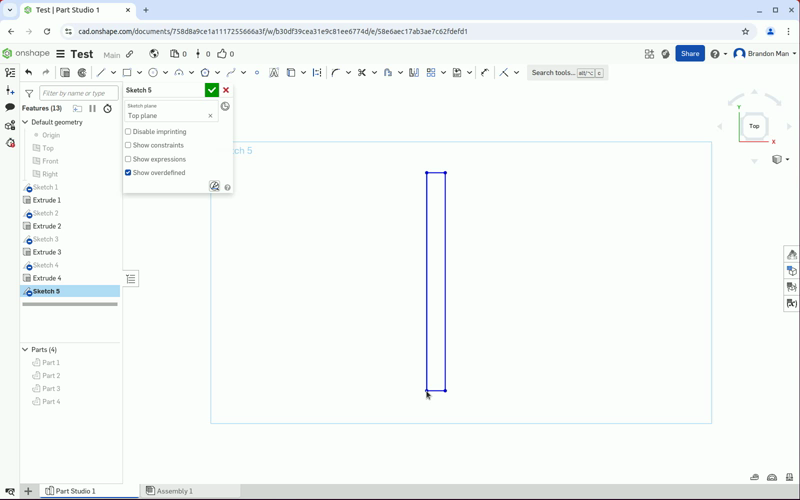
mouse_move(432, 217)
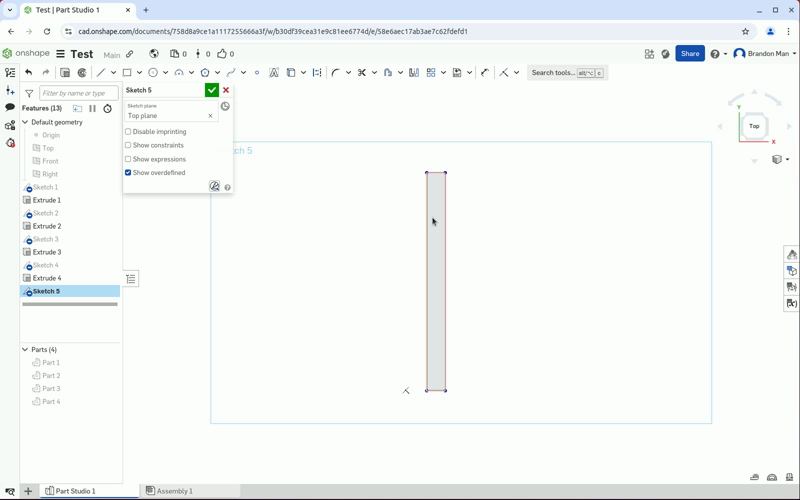
click(432, 217)
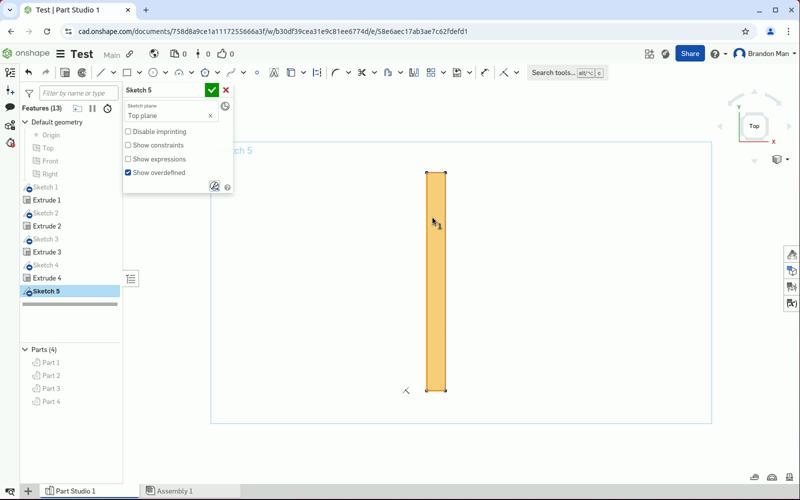
mouse_move(73, 352)
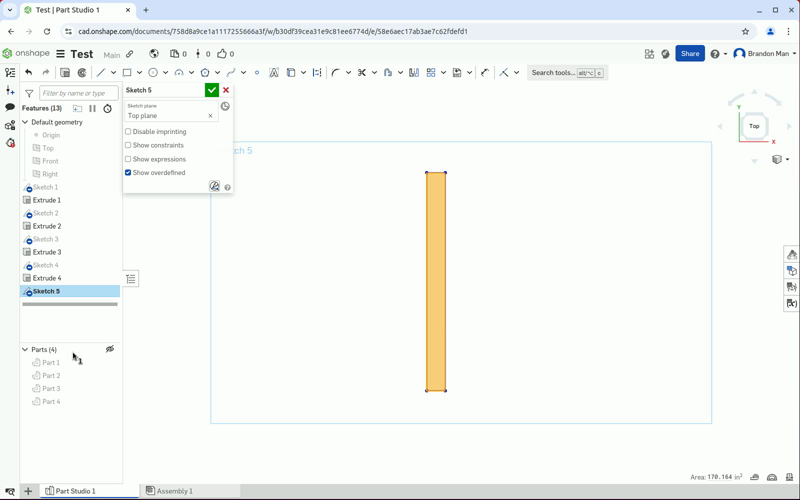
key(shift+y)
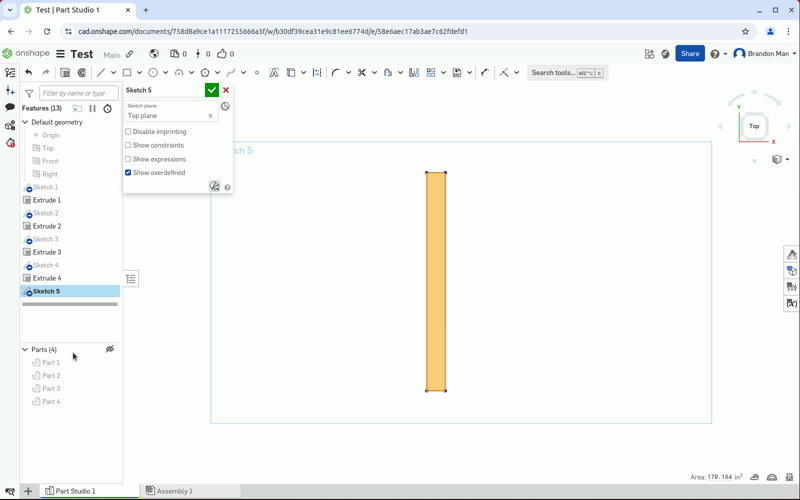
key(shift+e)
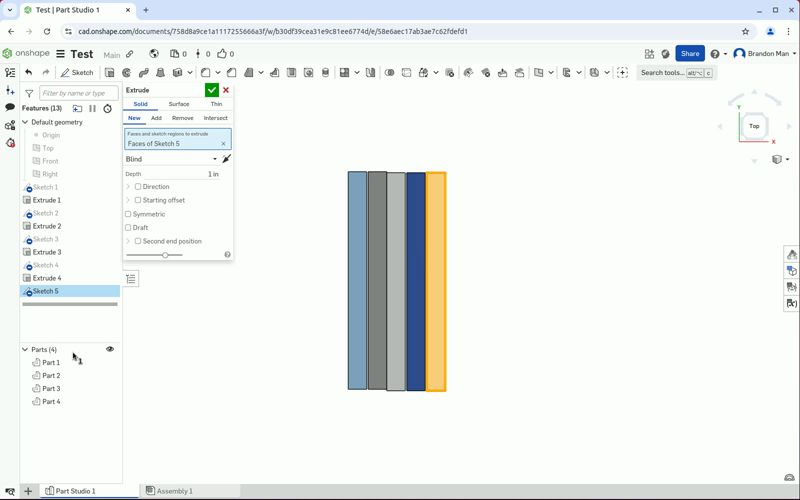
mouse_move(143, 106)
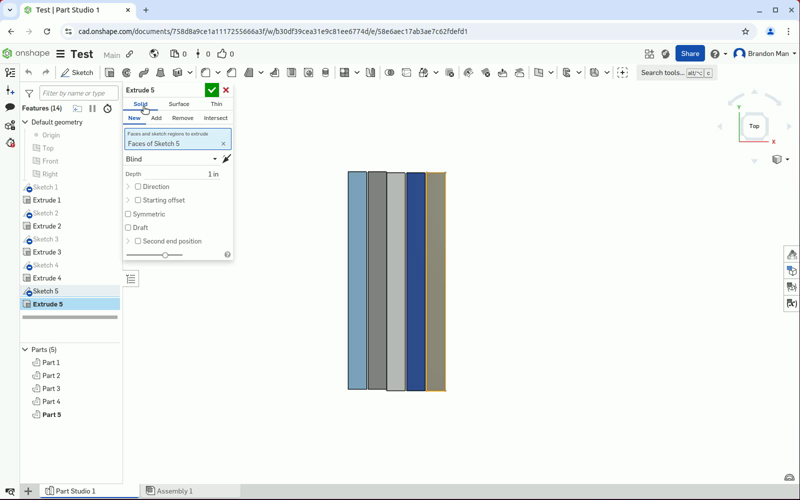
click(143, 106)
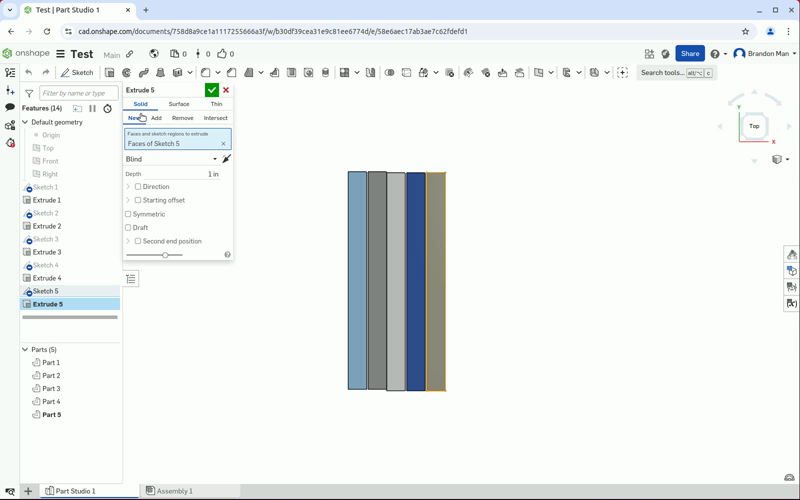
mouse_move(137, 120)
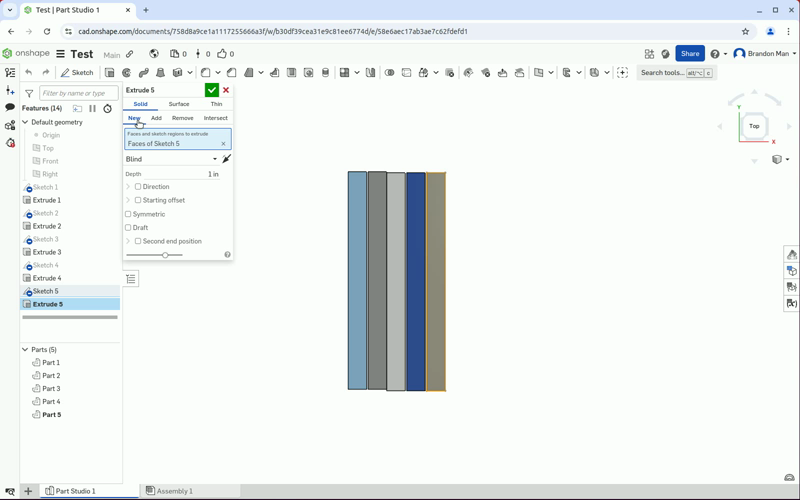
click(137, 120)
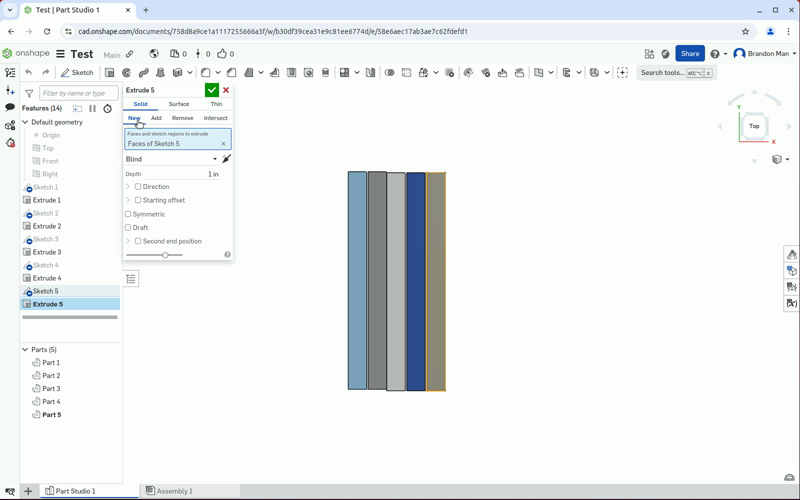
key(tab, 4)
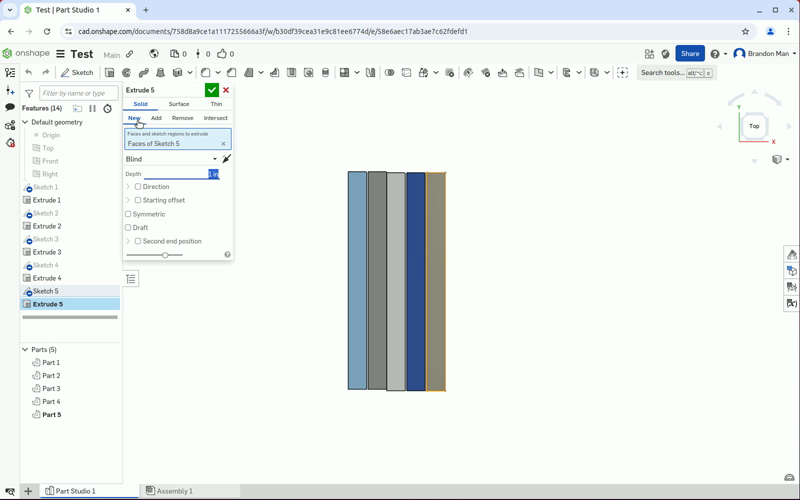
text(7.703)
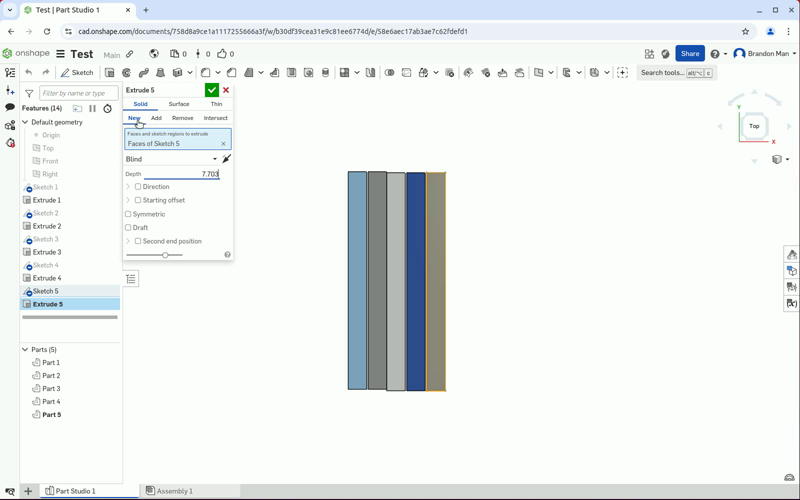
key(enter)
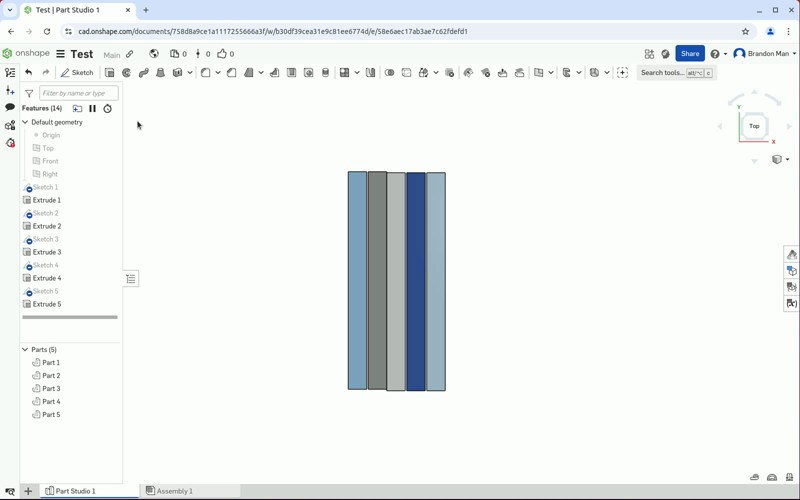
key(shift+h)
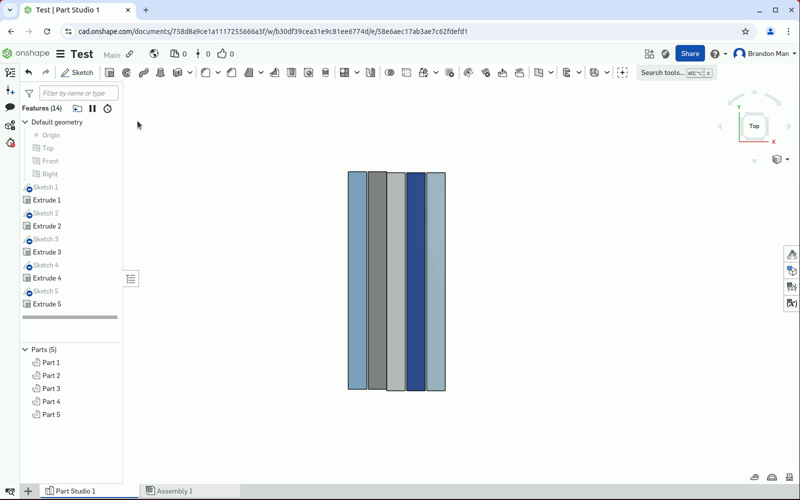
key(shift+h)
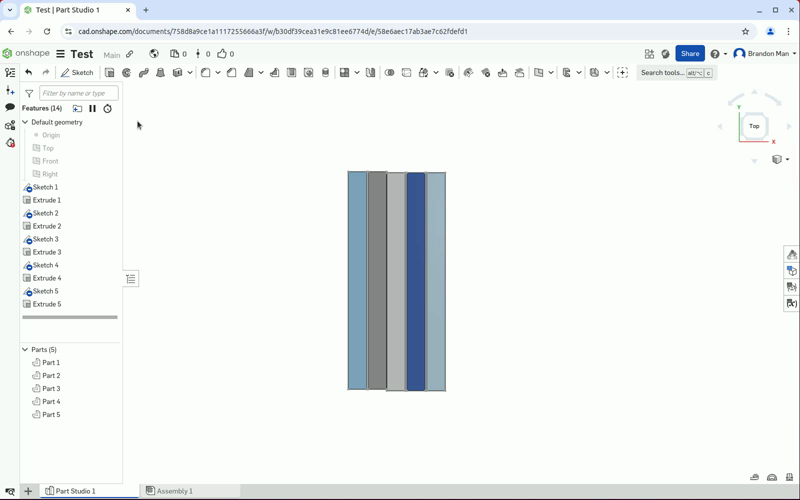
key(shift+7)
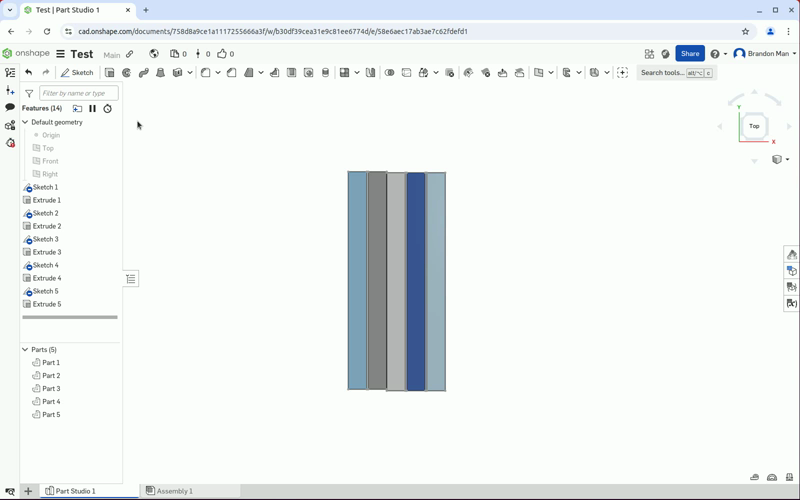
key(up, 3)
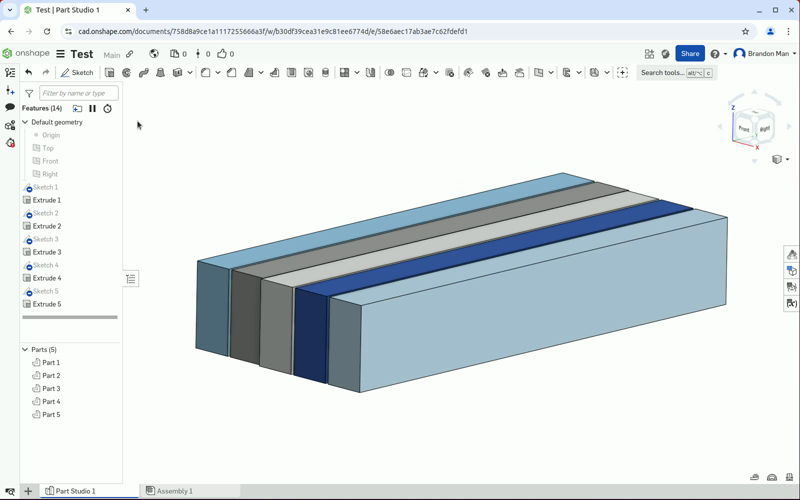
key(left, 3)
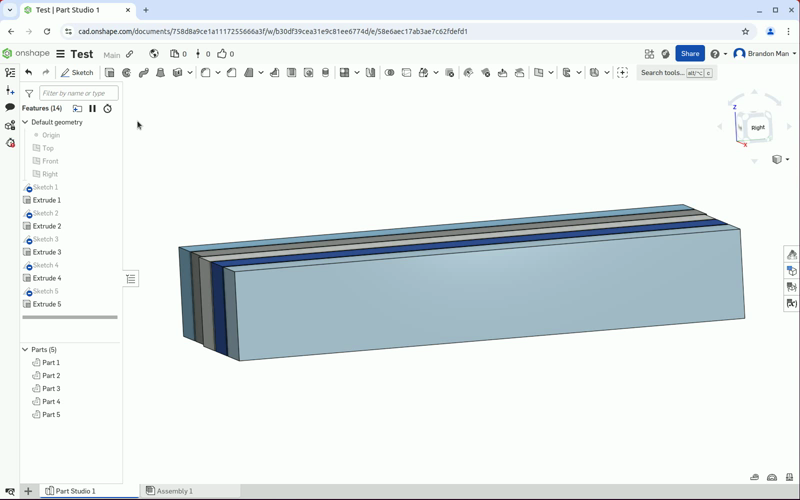
key(right, 3)
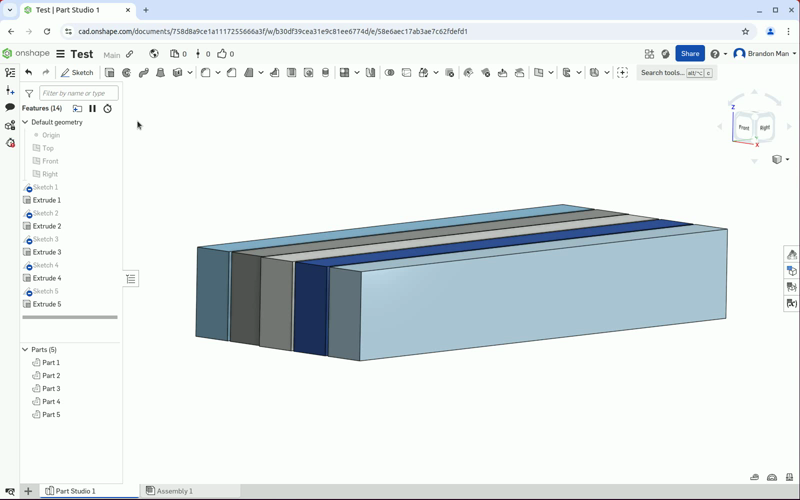
key(down, 3)
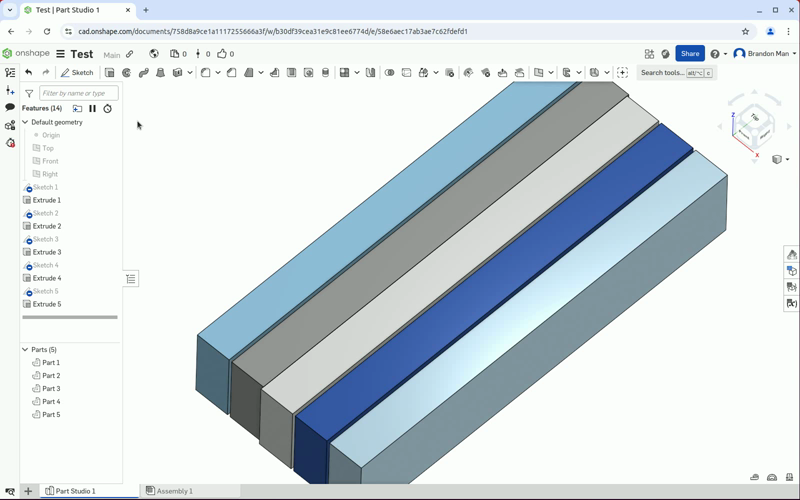
mouse_move(73, 189)
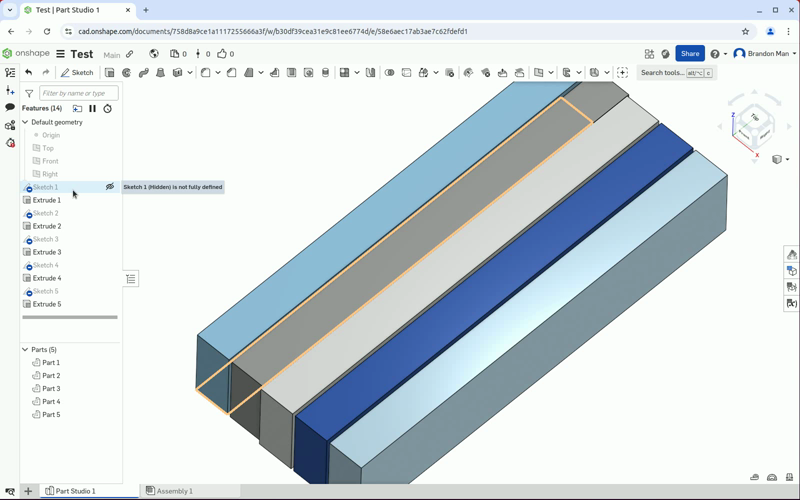
click(73, 189)